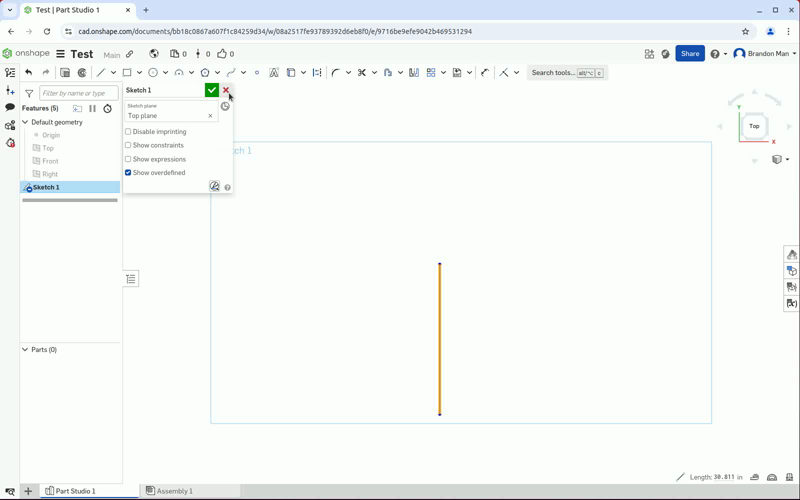
key(shift+h)
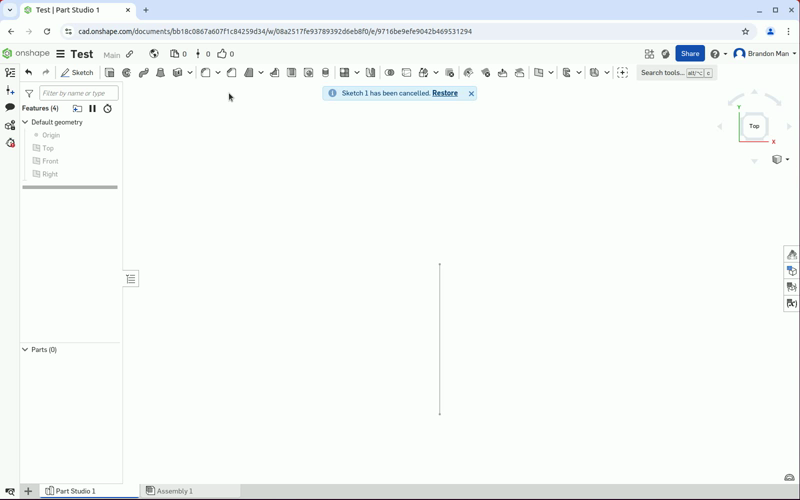
mouse_move(73, 352)
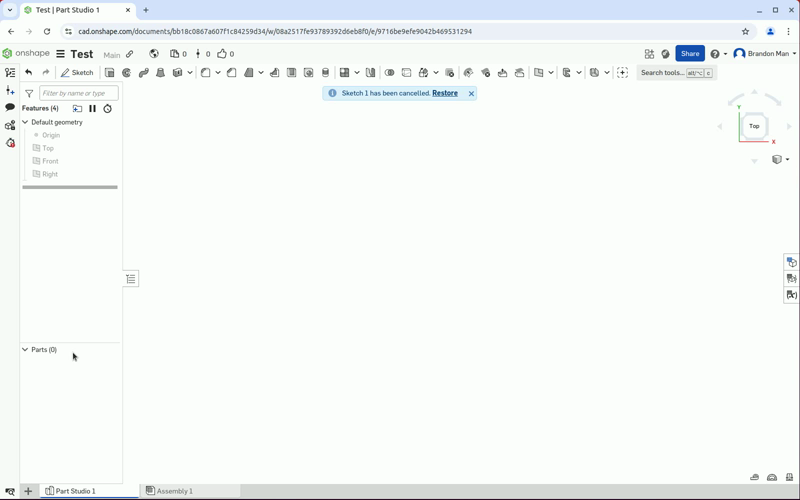
key(y)
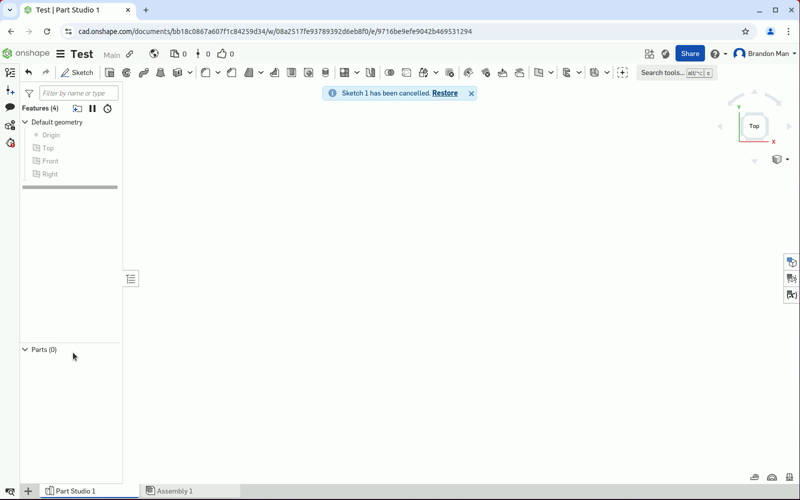
key(shift+p)
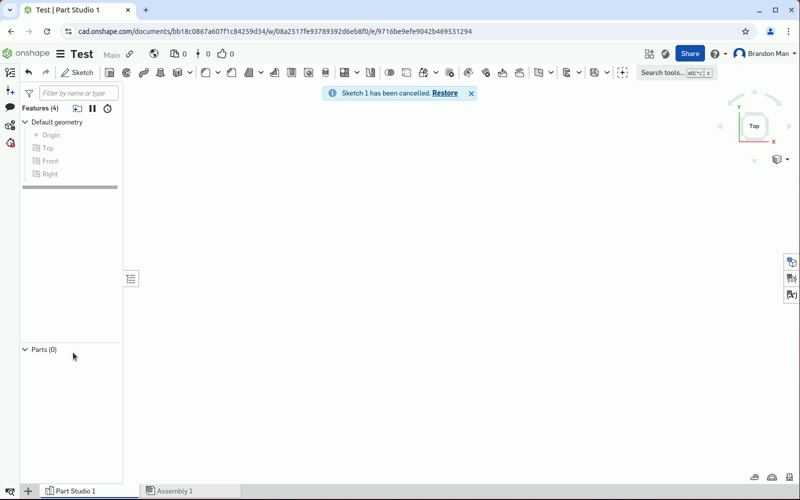
key(space)
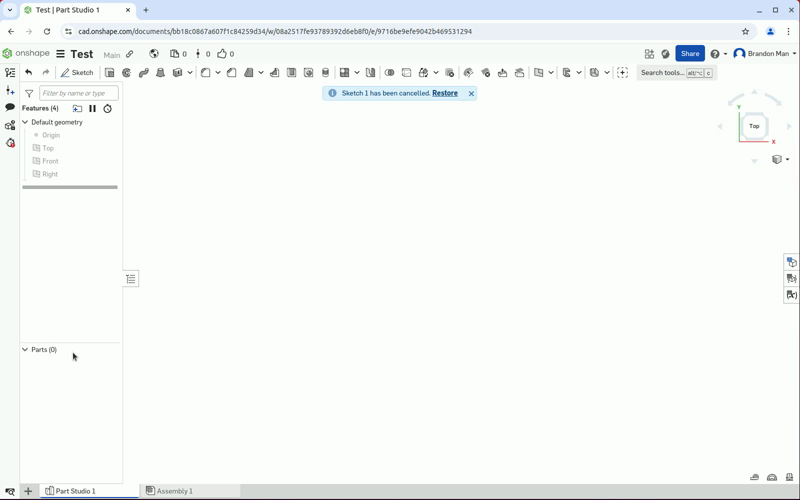
key_down(shift)
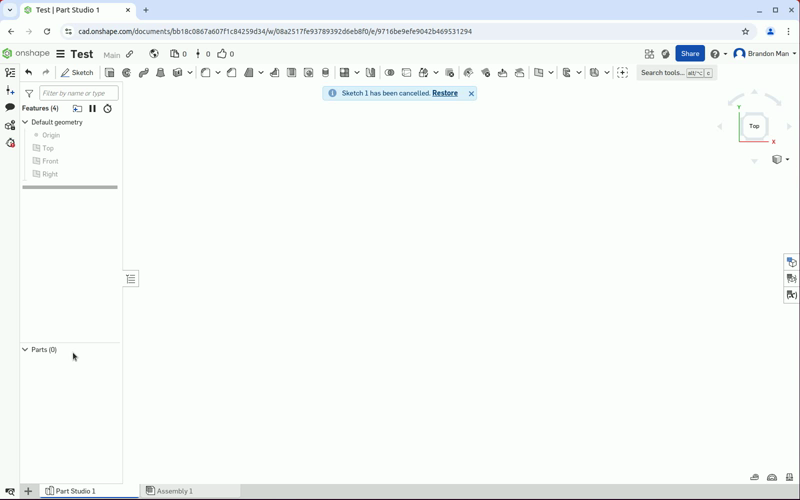
key(up)
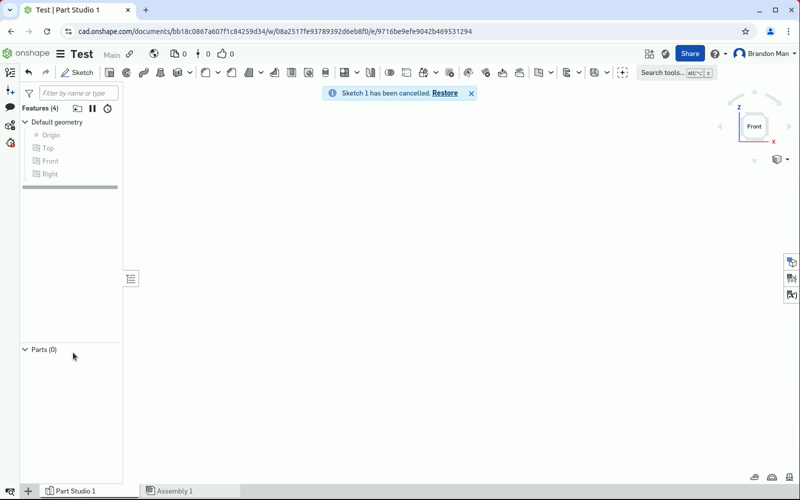
key_up(shift)
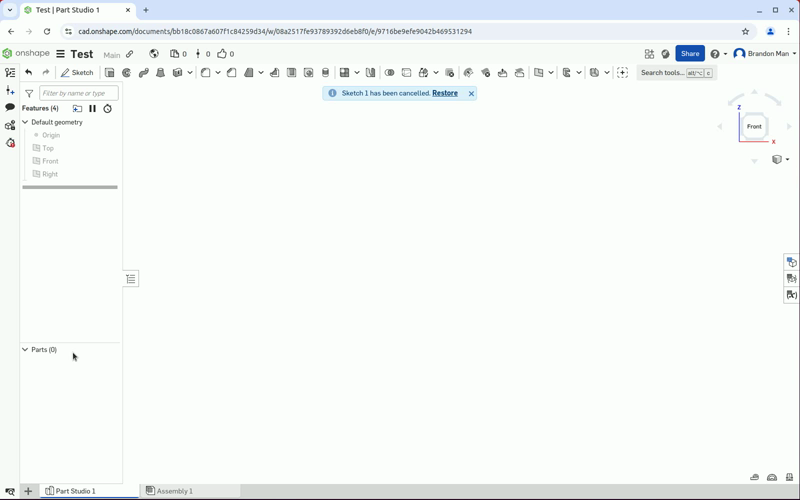
mouse_move(73, 352)
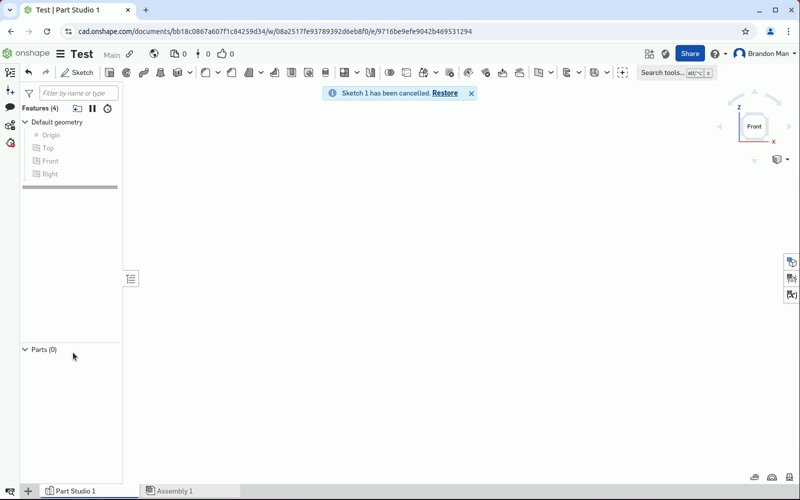
key(shift+y)
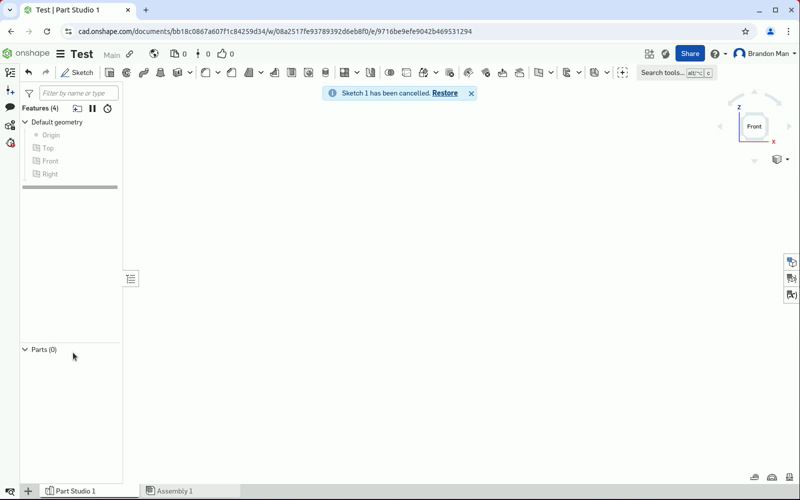
key(shift+s)
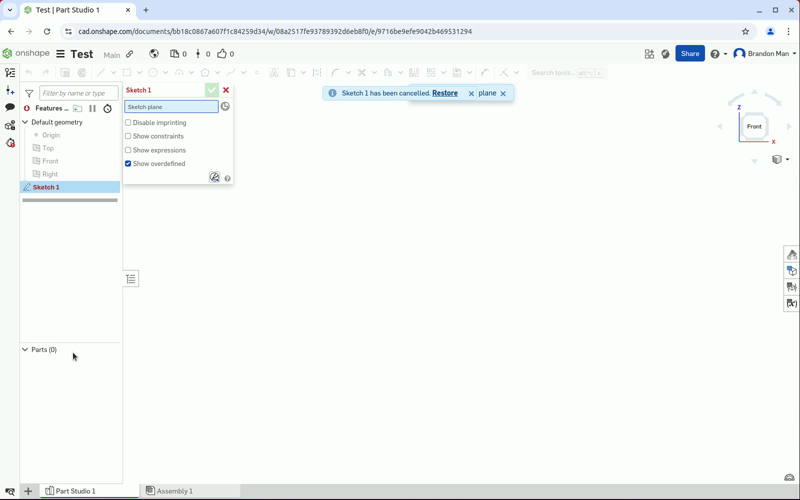
mouse_move(73, 163)
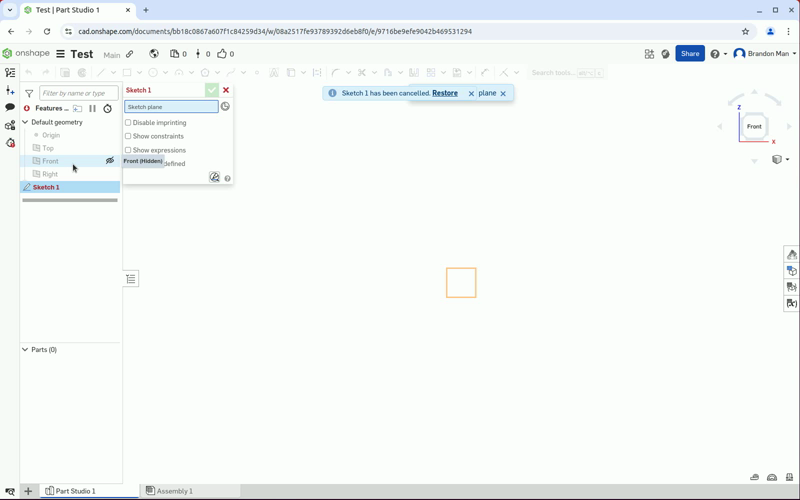
click(73, 163)
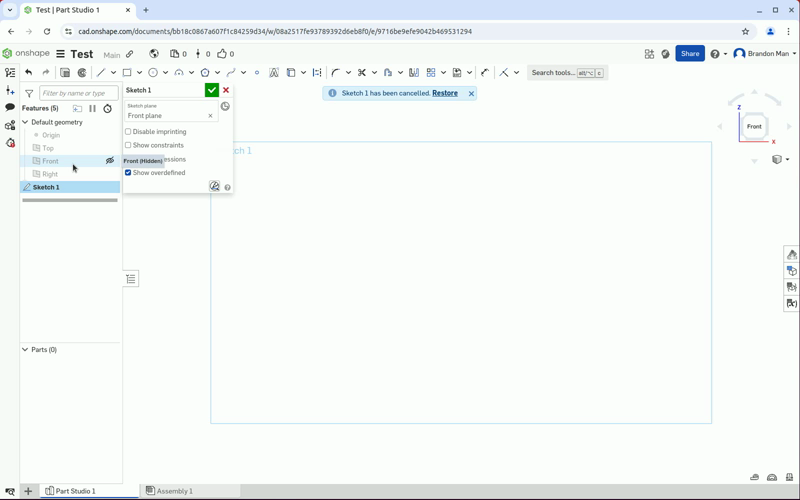
mouse_move(73, 352)
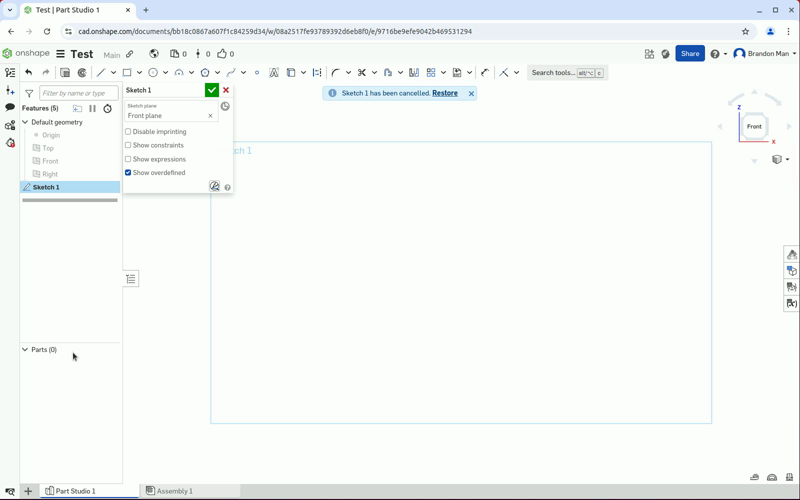
key(y)
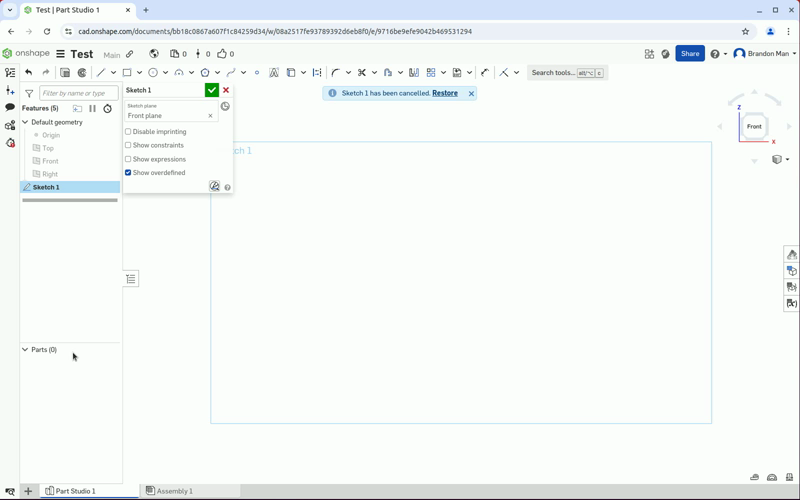
key(l)
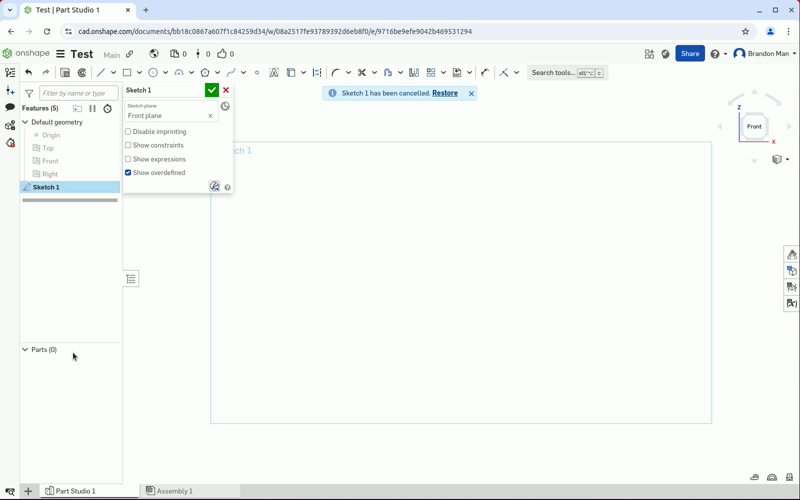
key_down(shift)
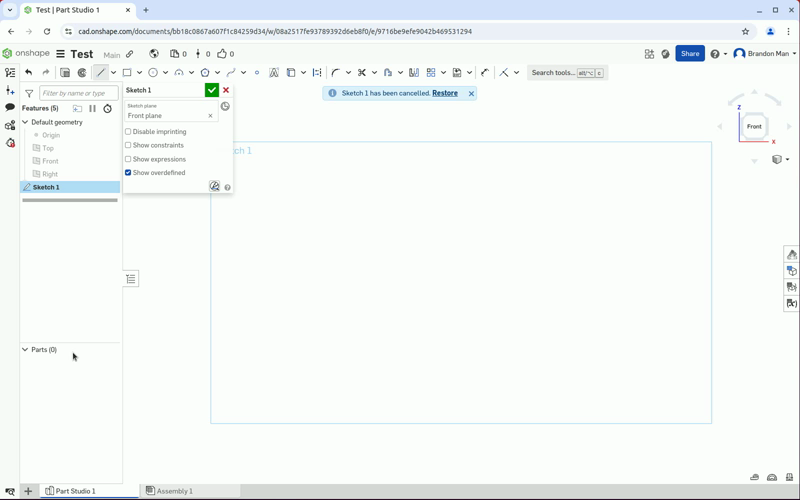
mouse_move(425, 287)
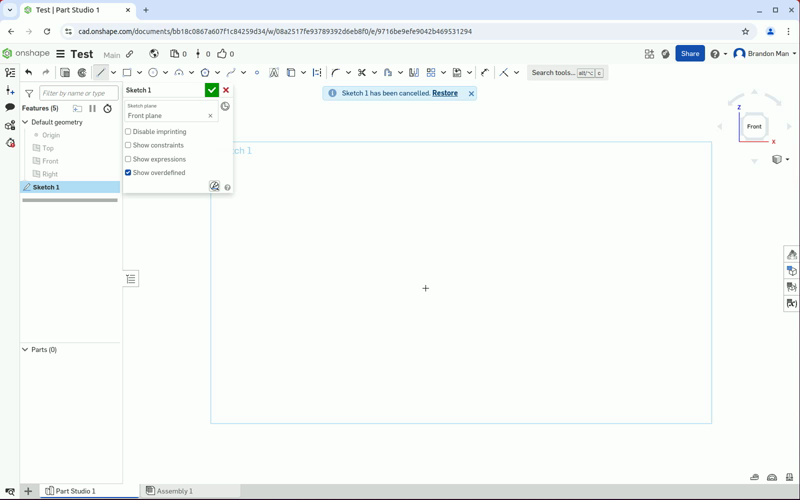
click(425, 287)
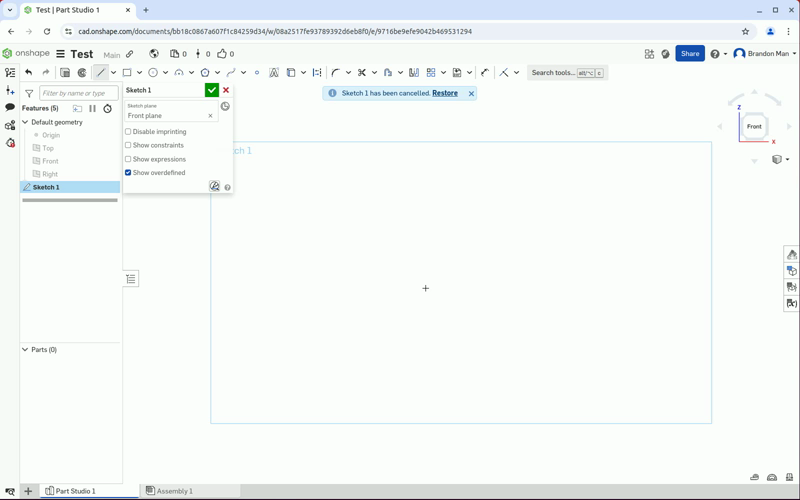
key_up(shift)
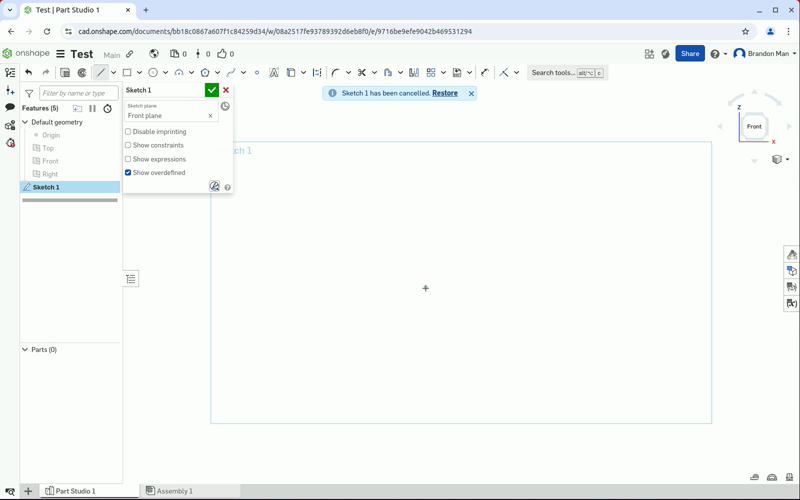
key_down(shift)
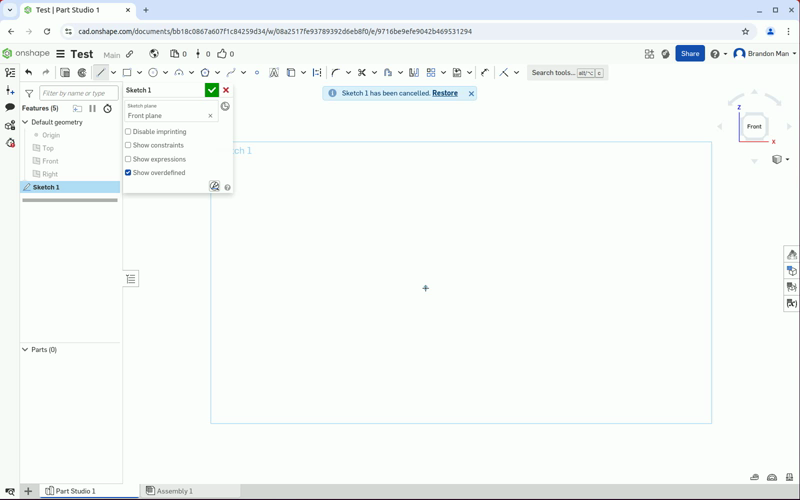
mouse_move(455, 287)
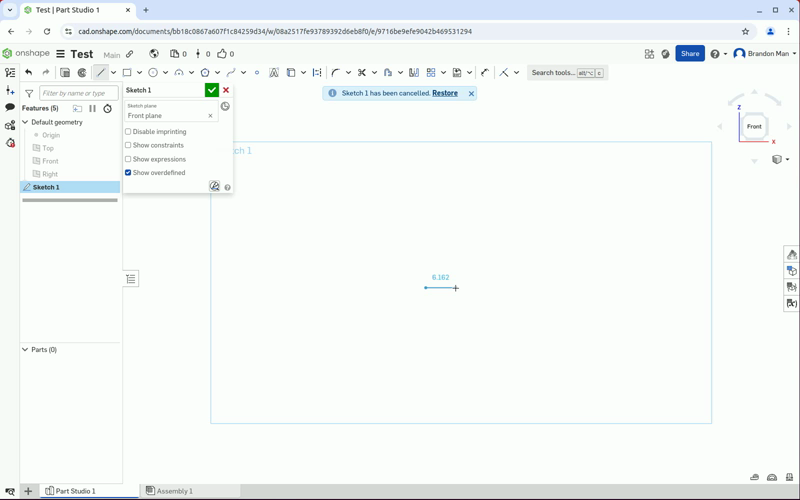
mouse_move(428, 287)
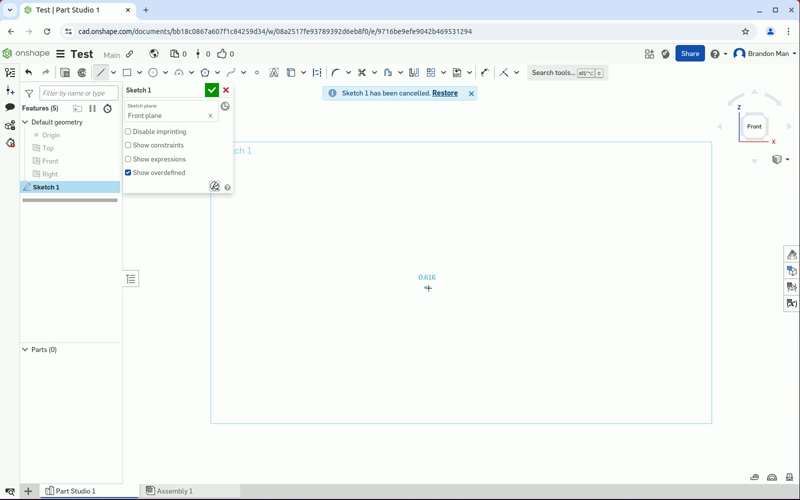
scroll(6)
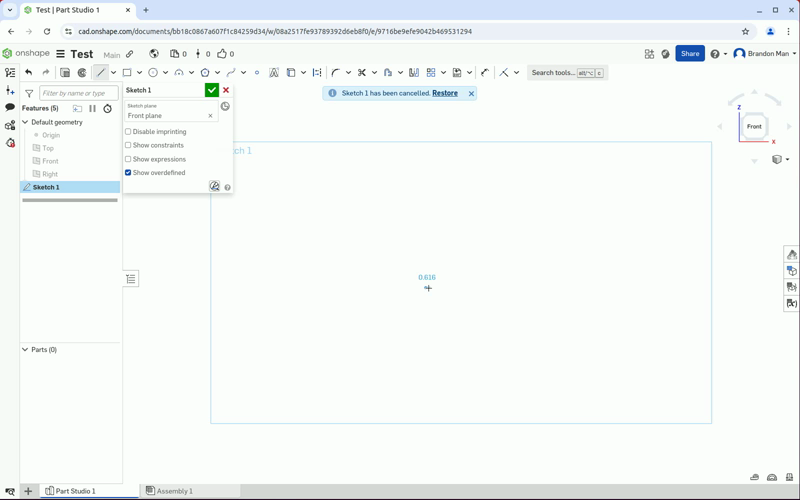
scroll(6)
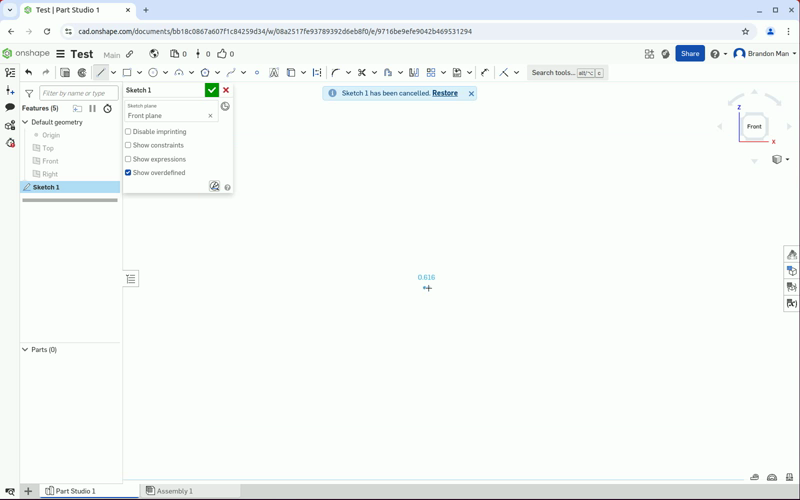
scroll(6)
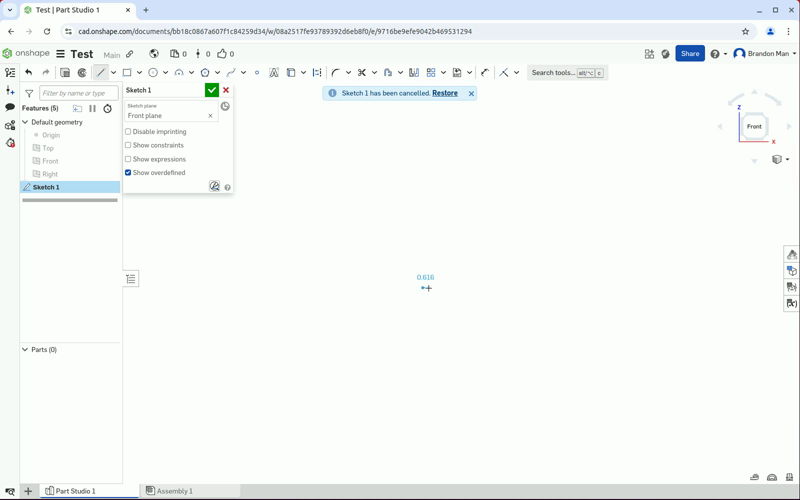
scroll(6)
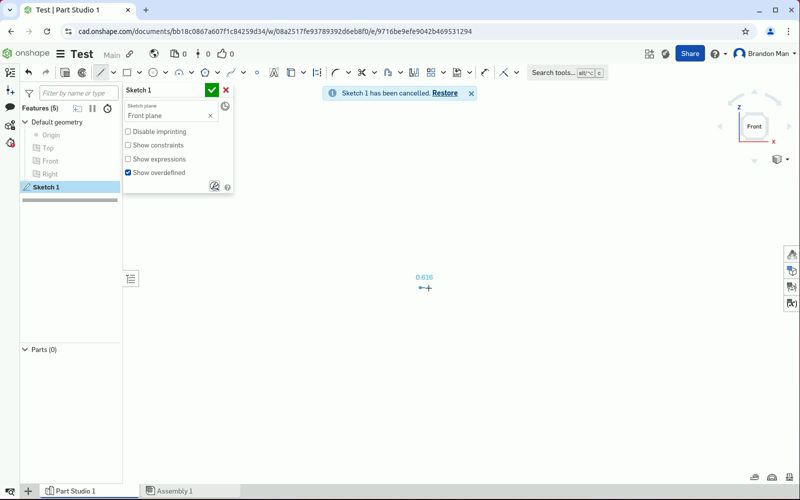
scroll(6)
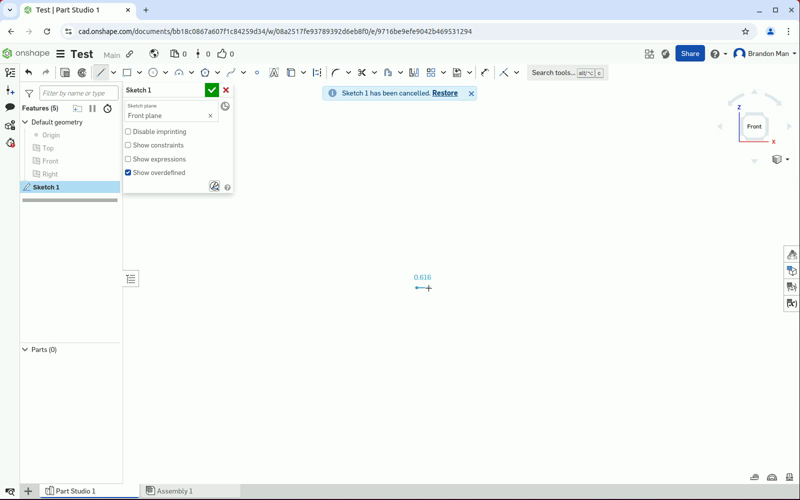
scroll(6)
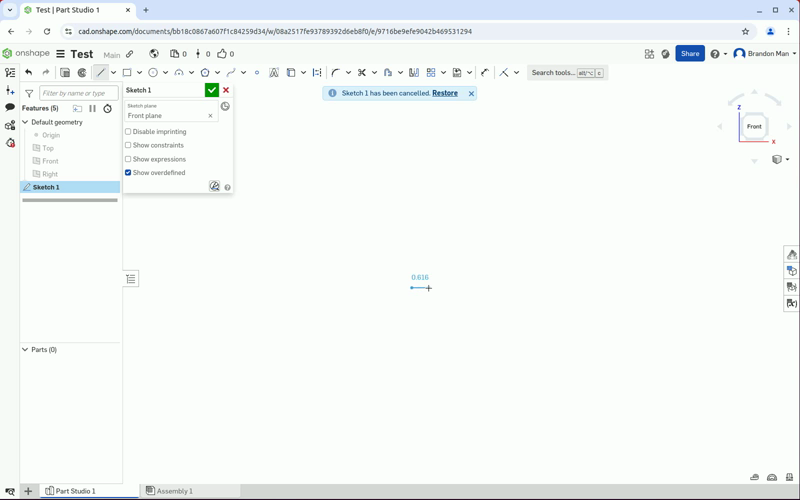
scroll(6)
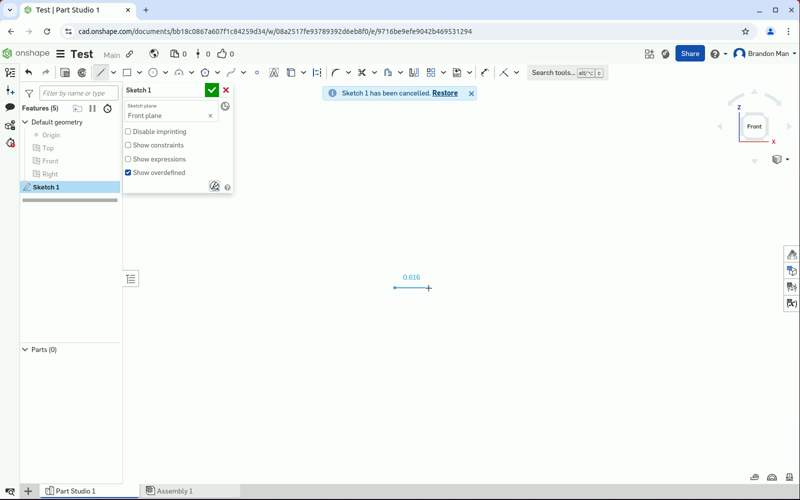
click(428, 287)
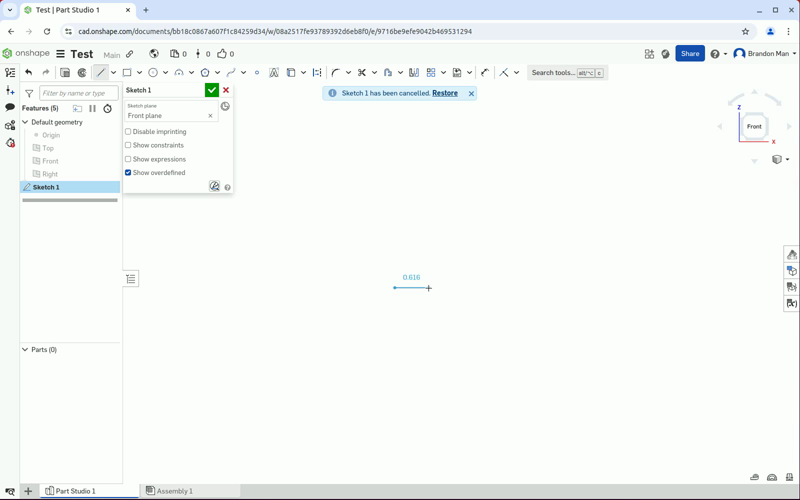
scroll(-6)
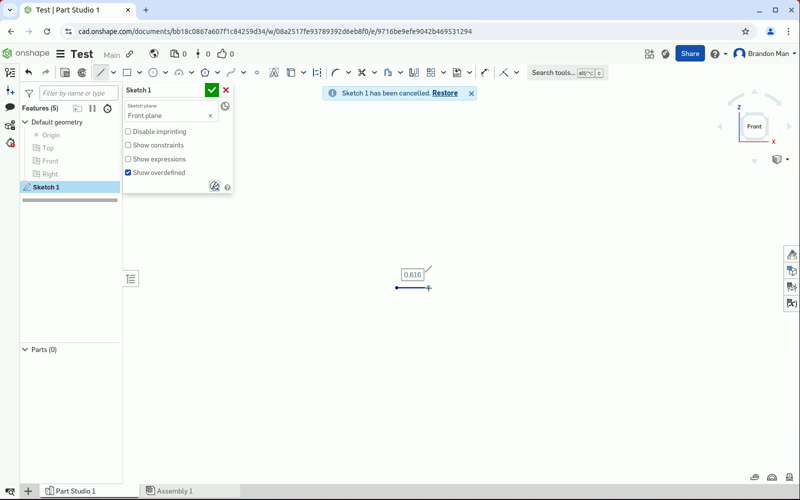
scroll(-6)
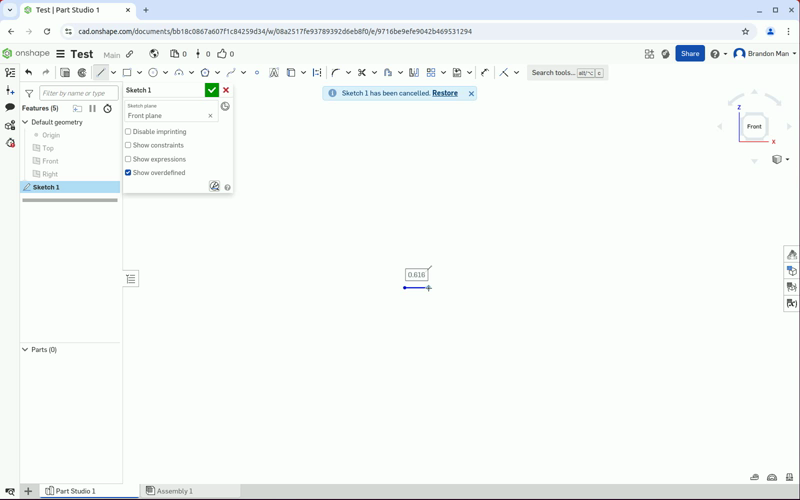
scroll(-6)
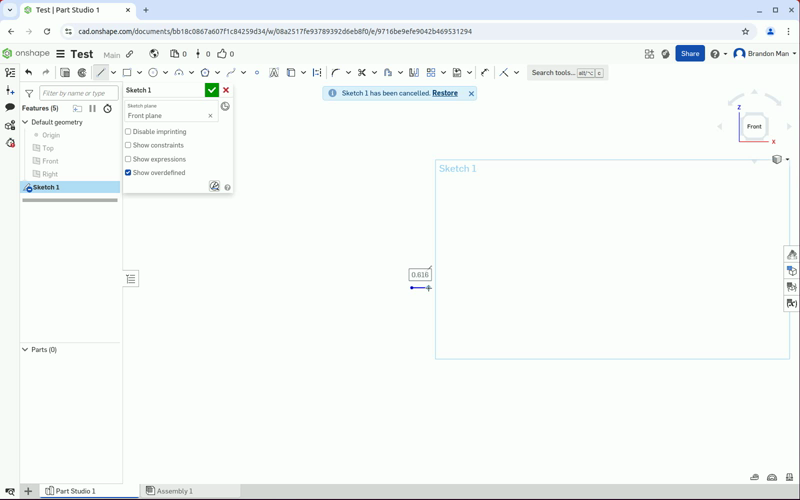
scroll(-6)
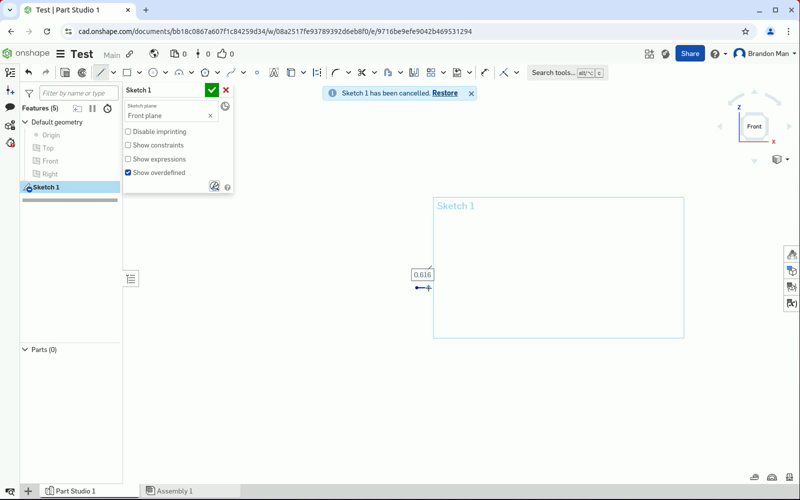
scroll(-6)
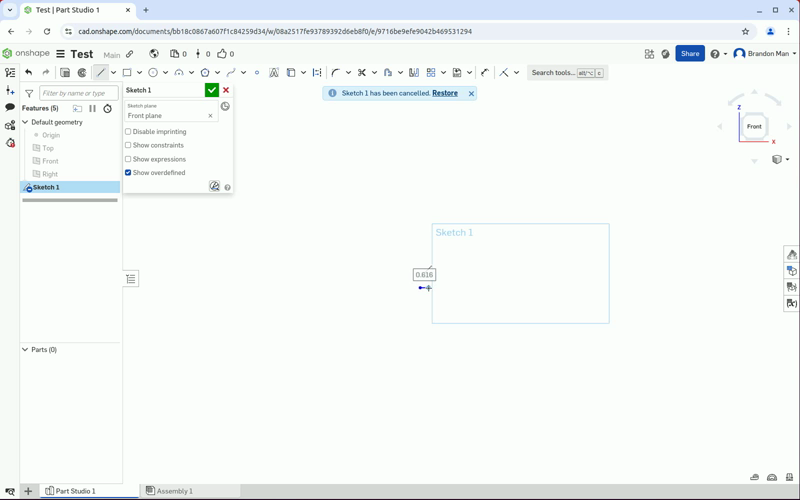
scroll(-6)
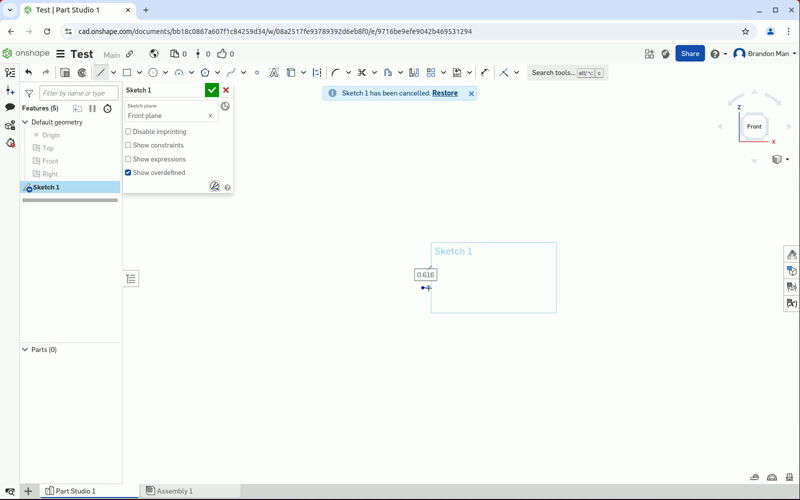
scroll(-6)
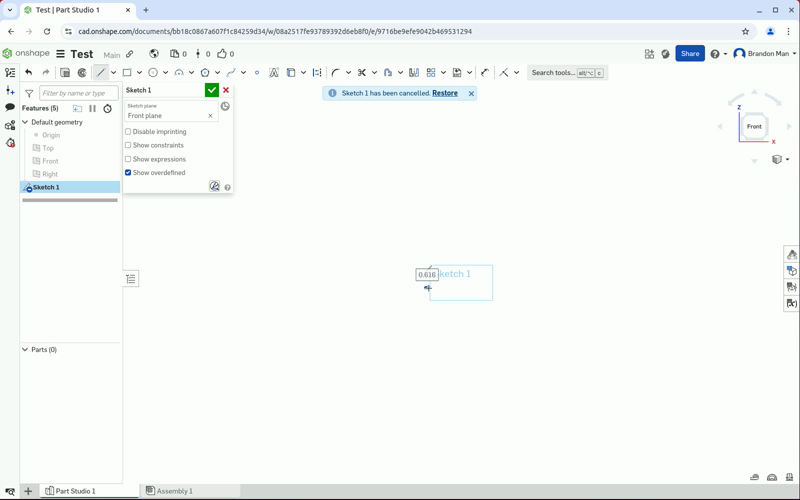
key_up(shift)
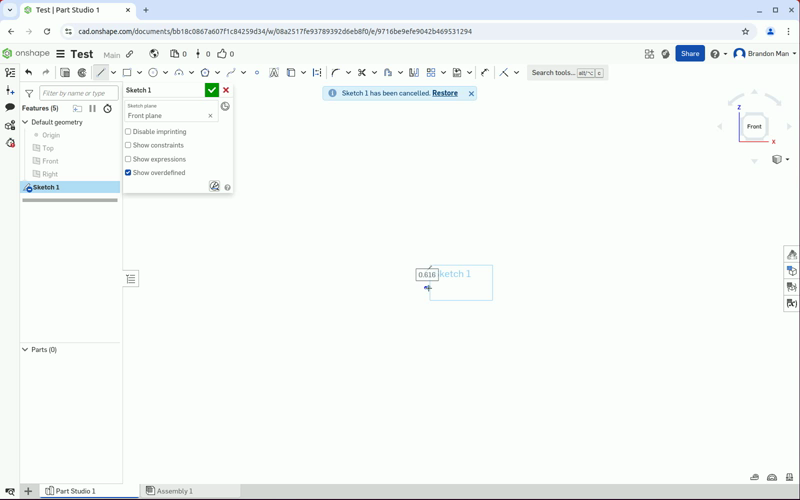
key_down(shift)
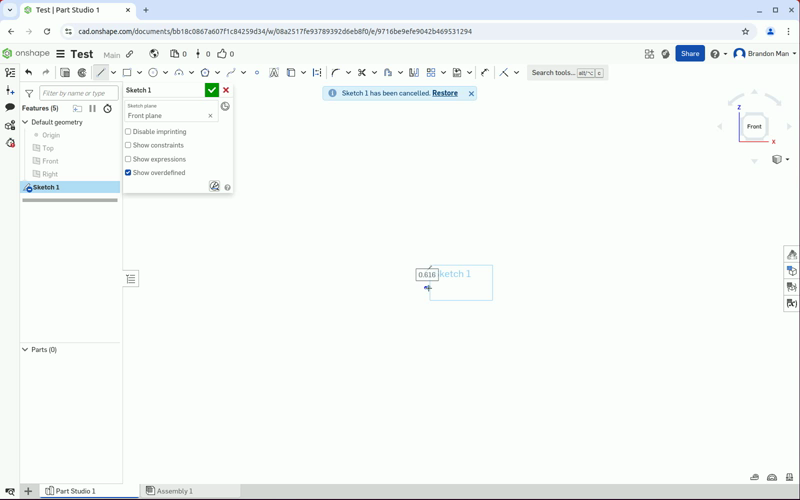
mouse_move(458, 287)
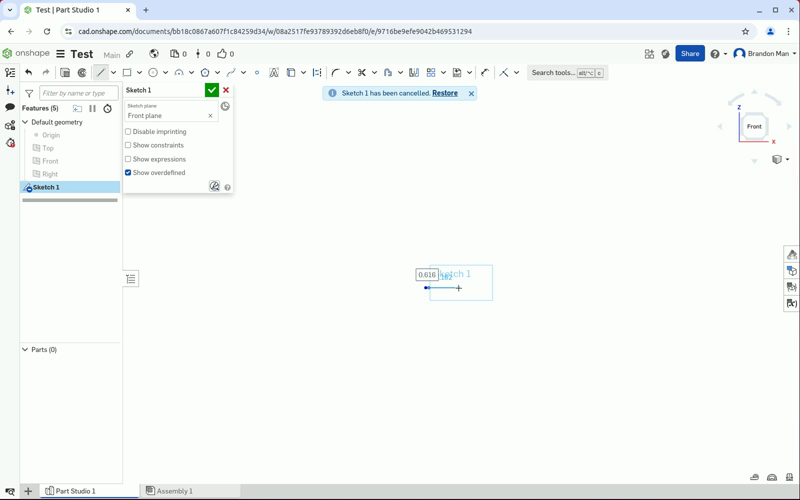
mouse_move(461, 257)
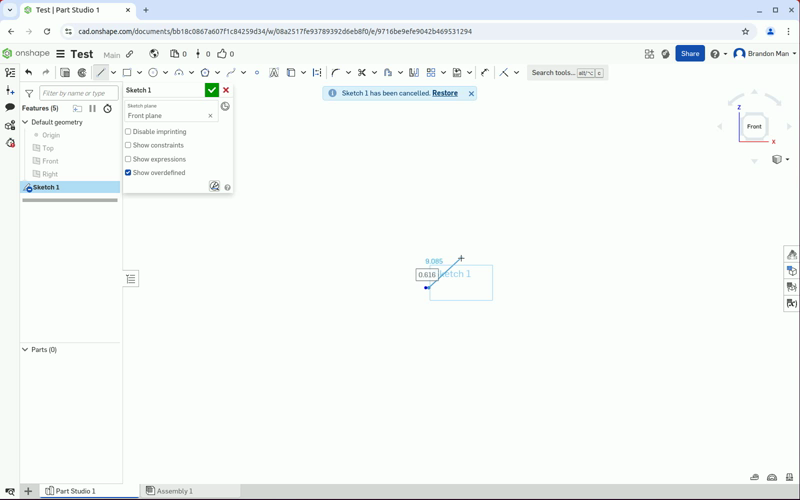
click(461, 257)
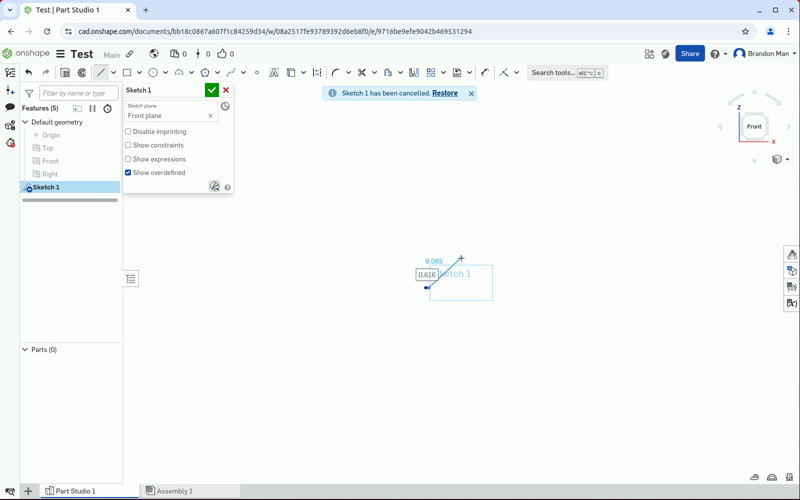
key_up(shift)
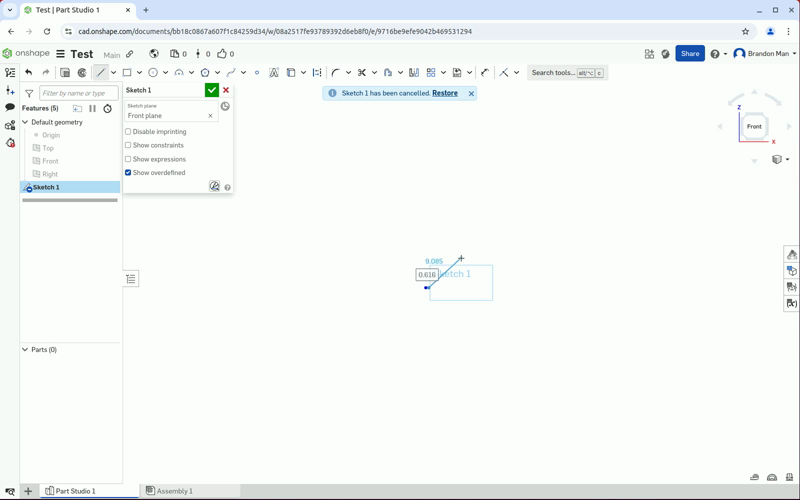
key_down(shift)
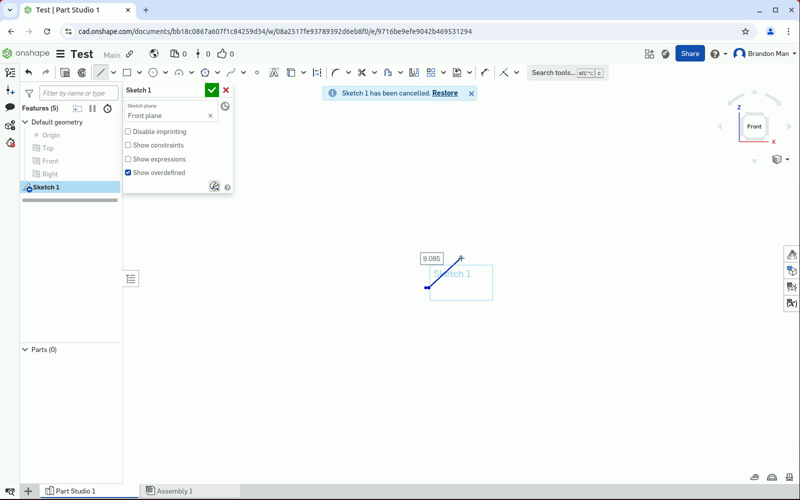
mouse_move(491, 257)
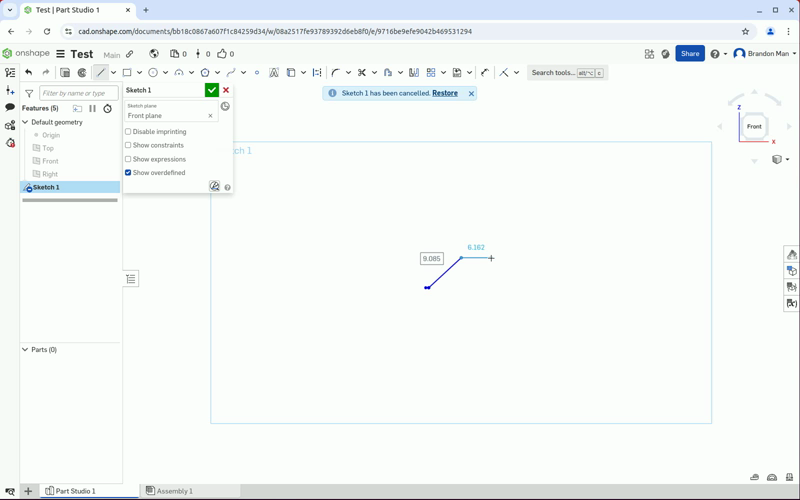
mouse_move(493, 287)
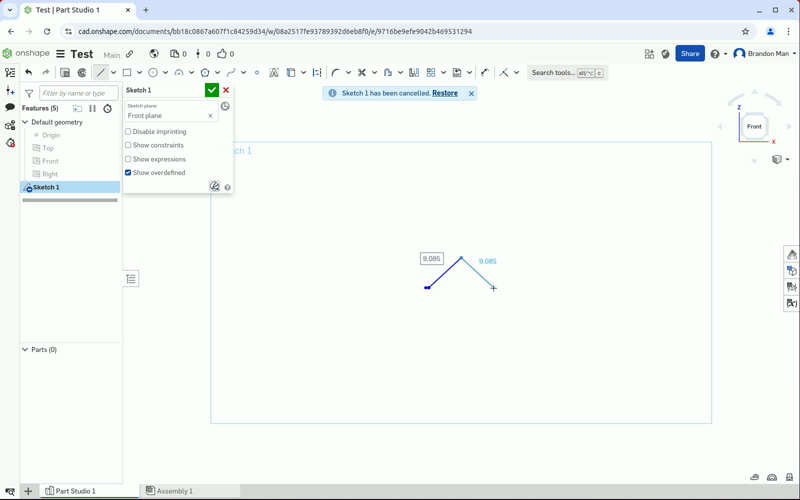
click(493, 287)
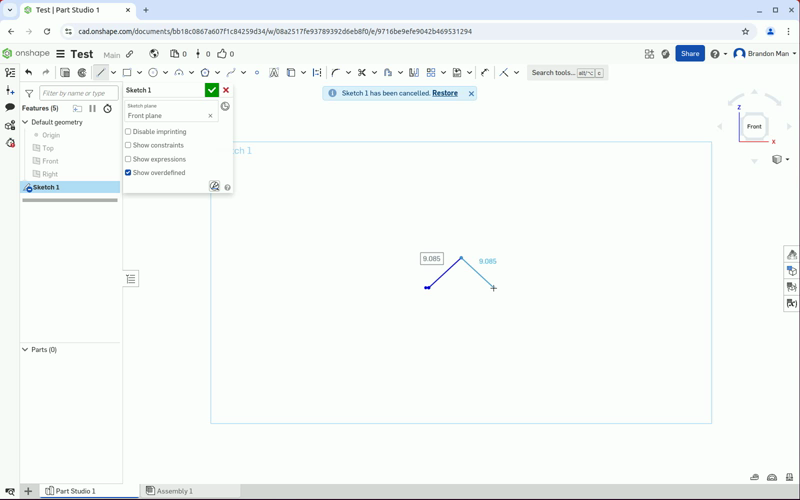
key_up(shift)
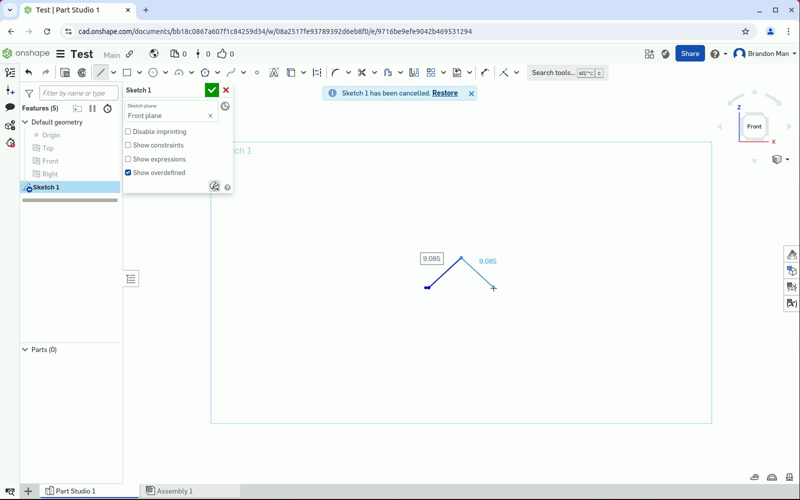
key_down(shift)
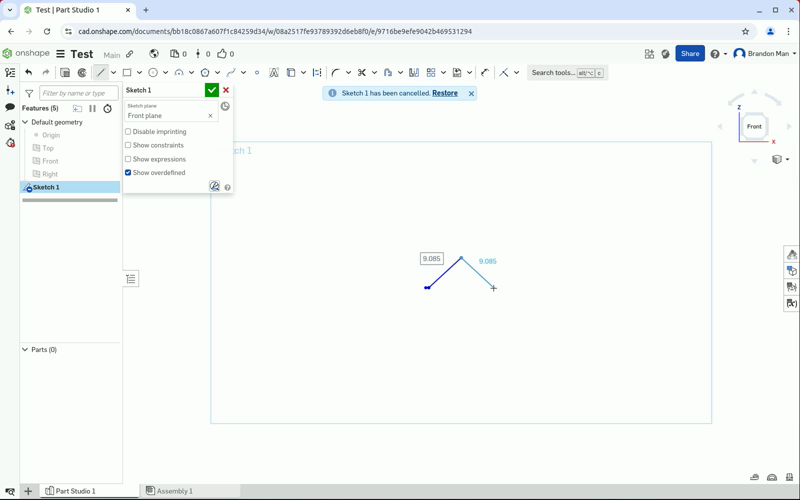
mouse_move(523, 287)
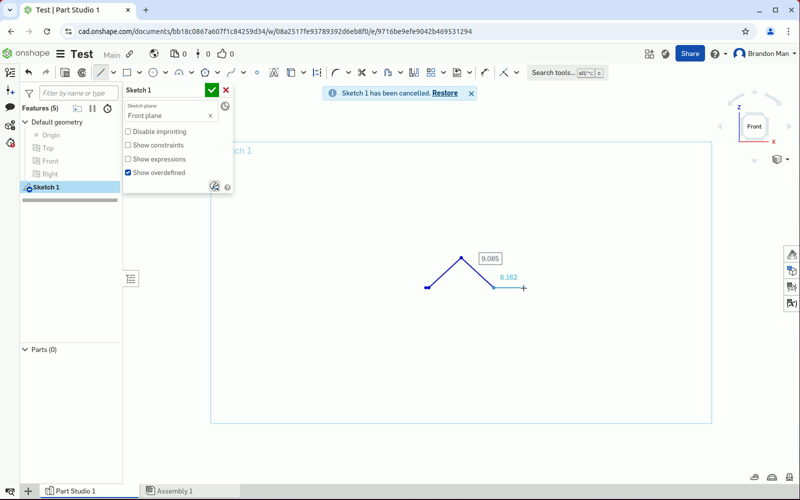
mouse_move(496, 287)
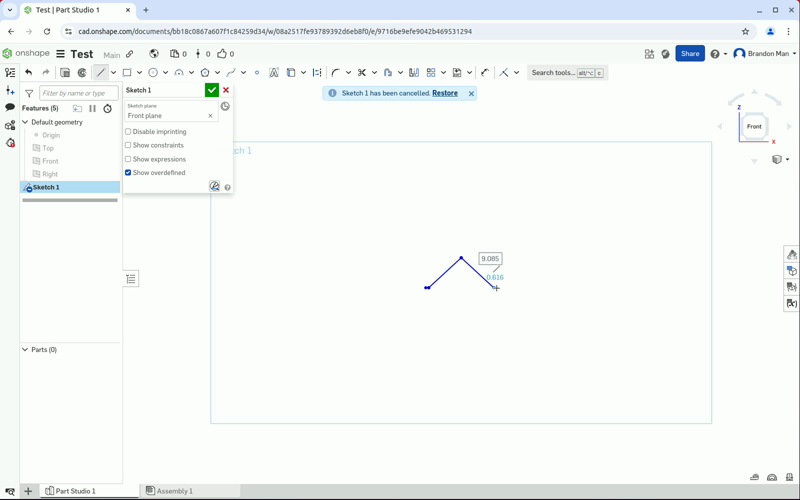
scroll(6)
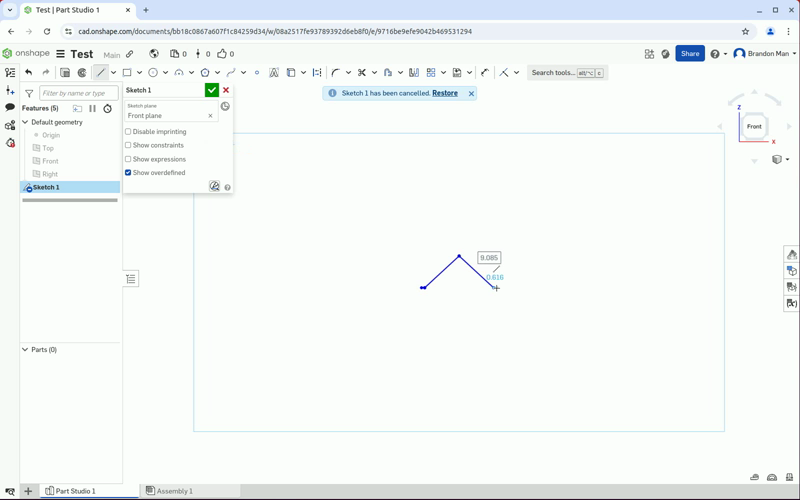
scroll(6)
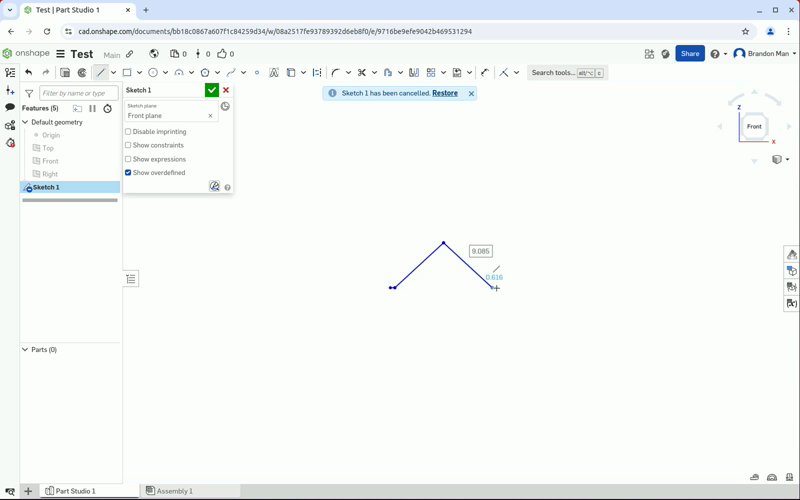
scroll(6)
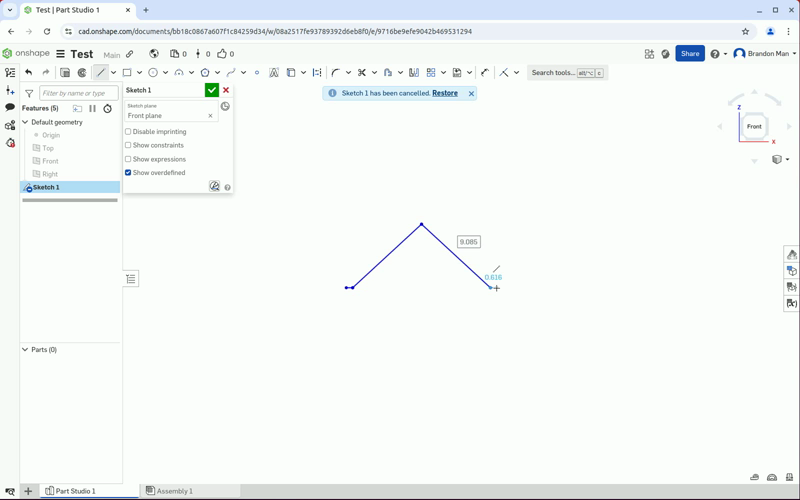
scroll(6)
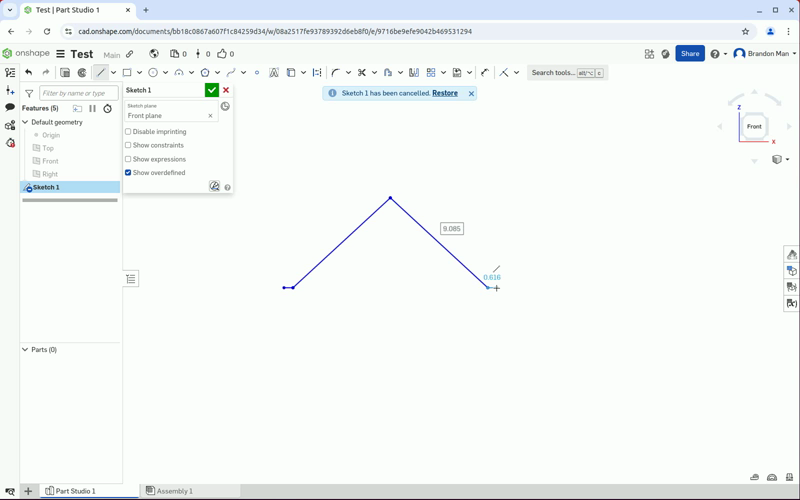
scroll(6)
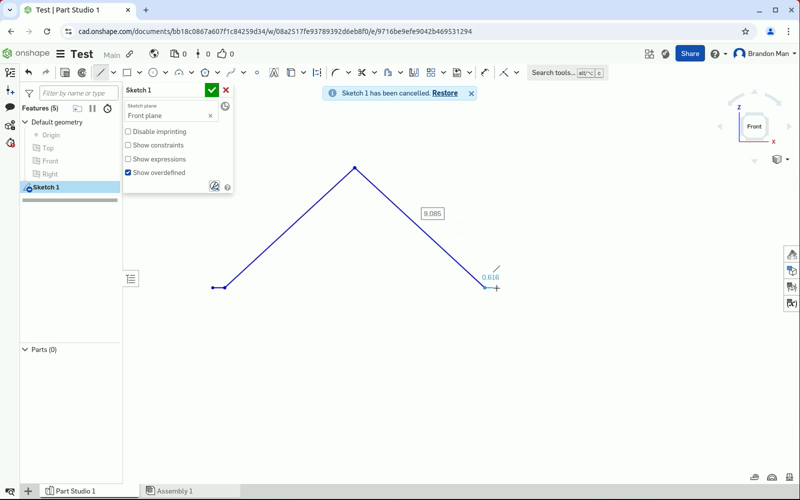
scroll(6)
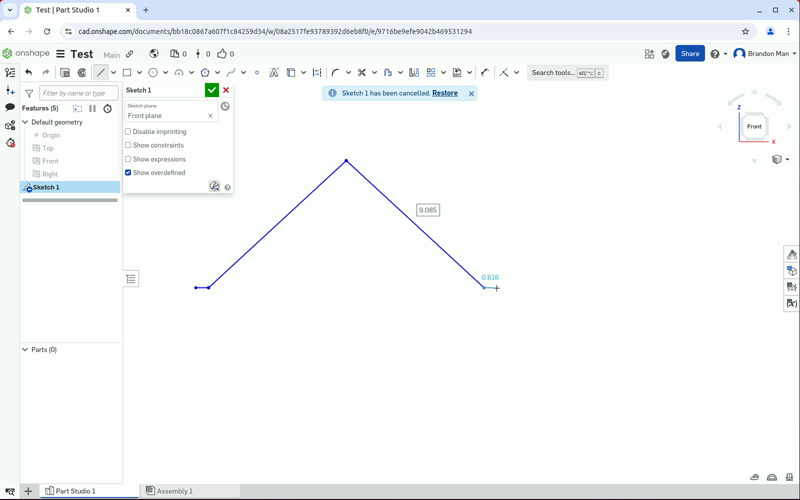
scroll(6)
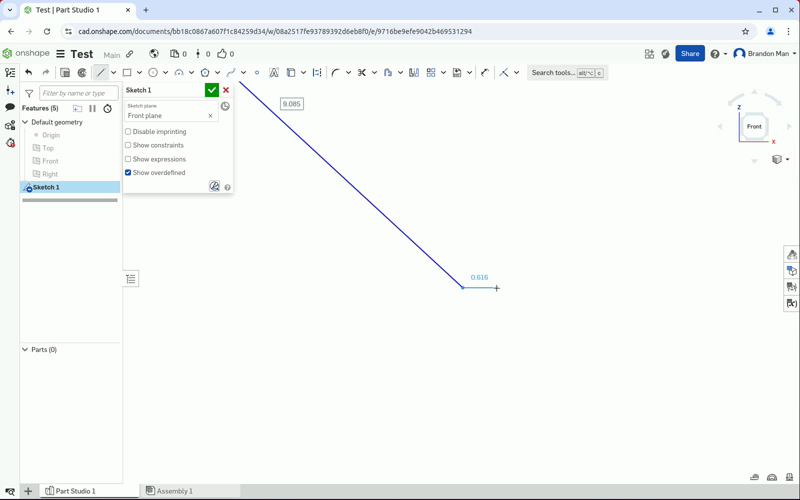
click(496, 287)
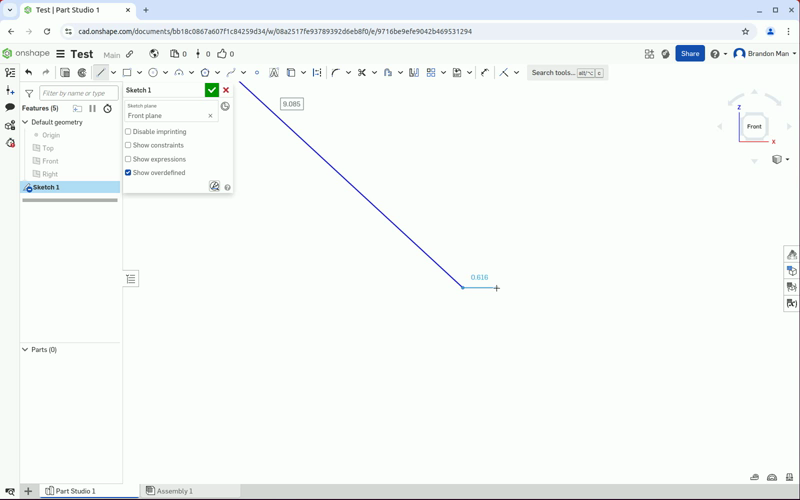
scroll(-6)
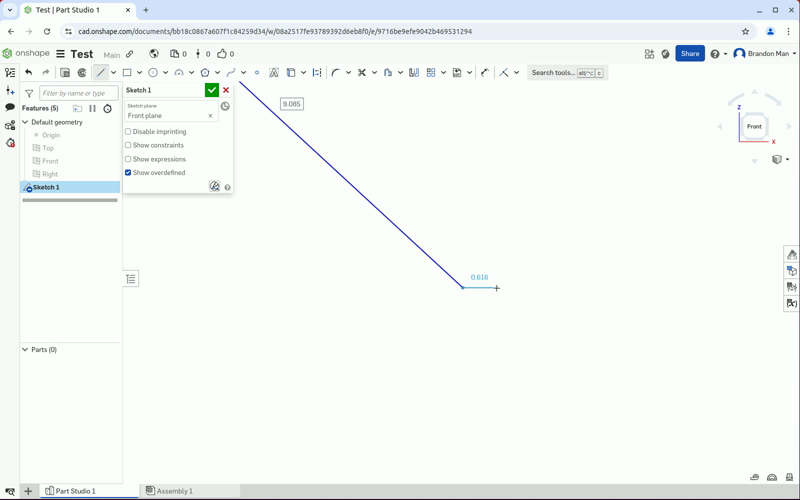
scroll(-6)
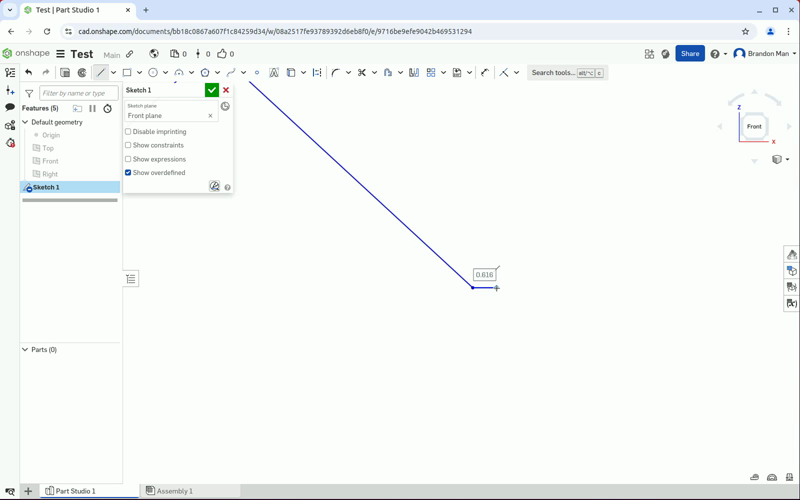
scroll(-6)
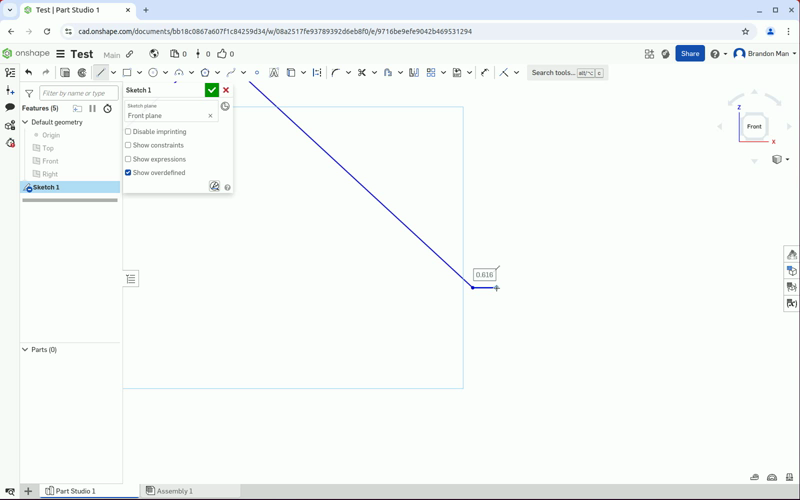
scroll(-6)
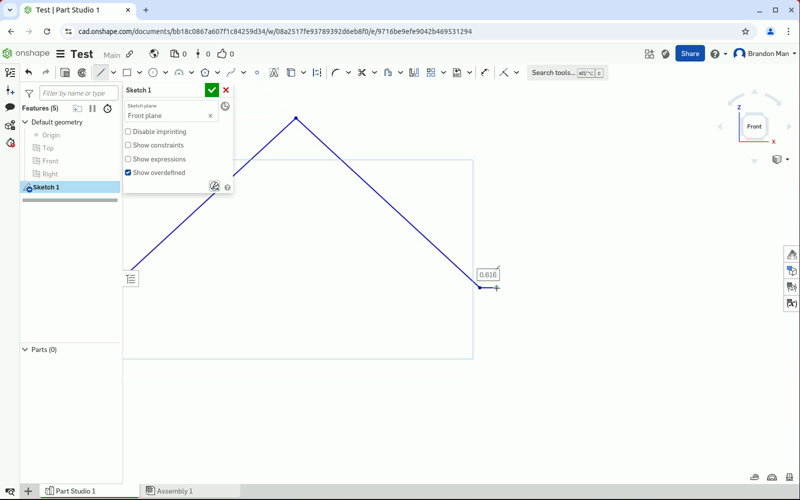
scroll(-6)
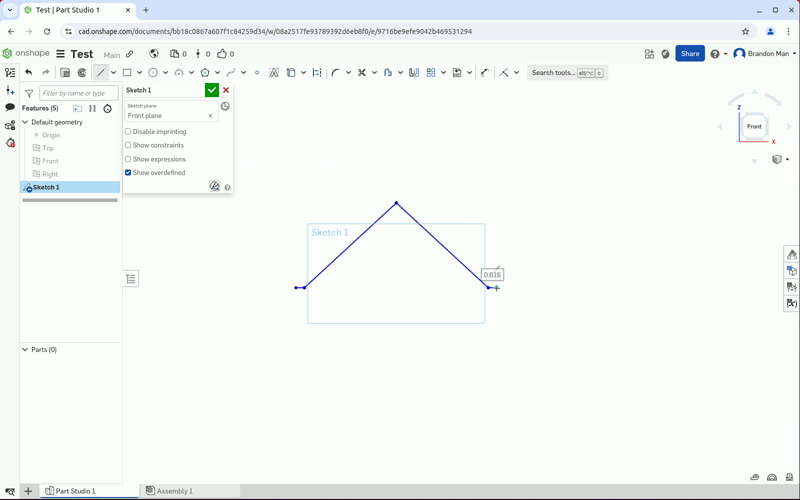
scroll(-6)
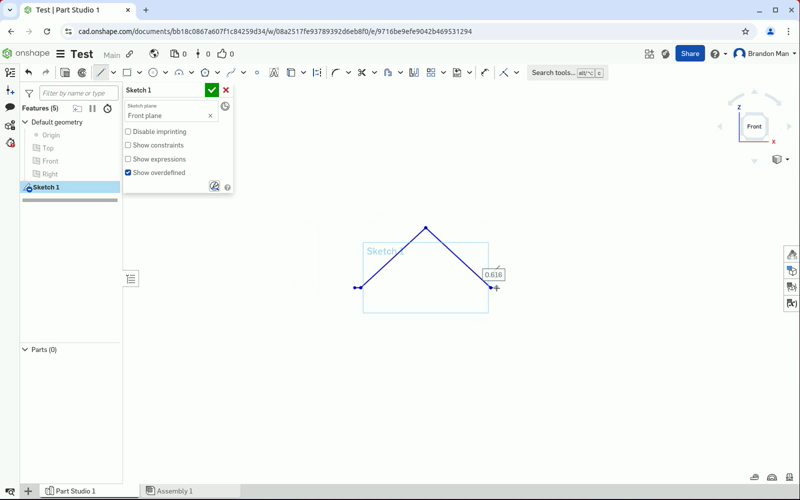
scroll(-6)
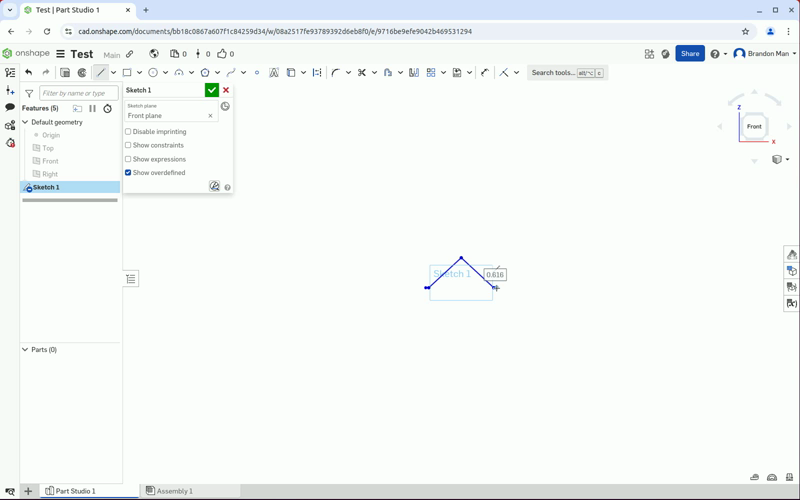
key_up(shift)
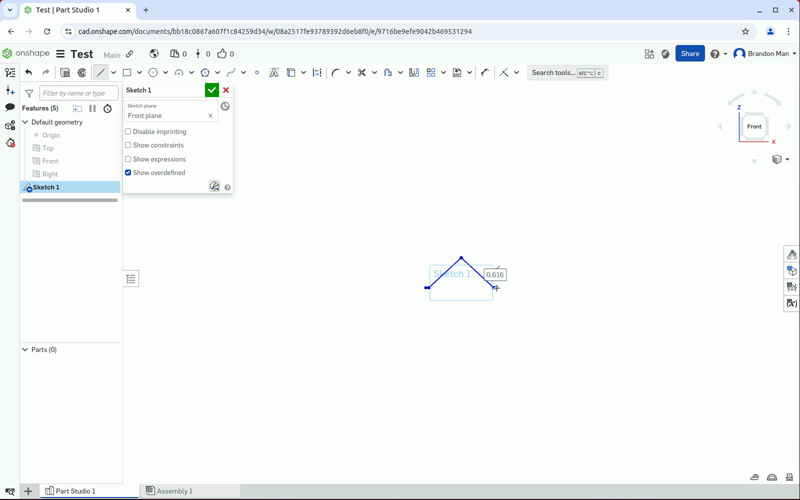
key_down(shift)
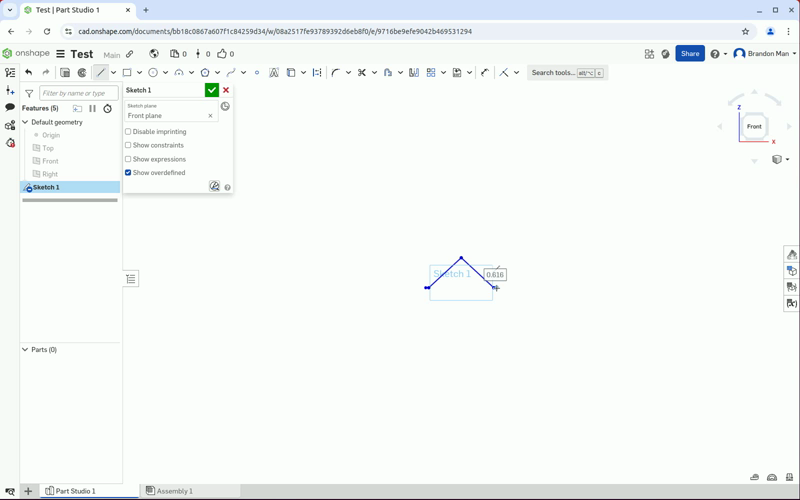
mouse_move(526, 287)
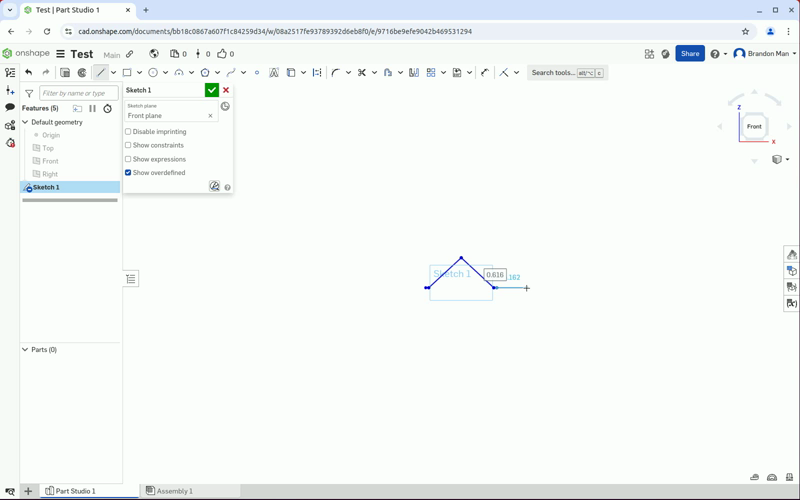
mouse_move(461, 254)
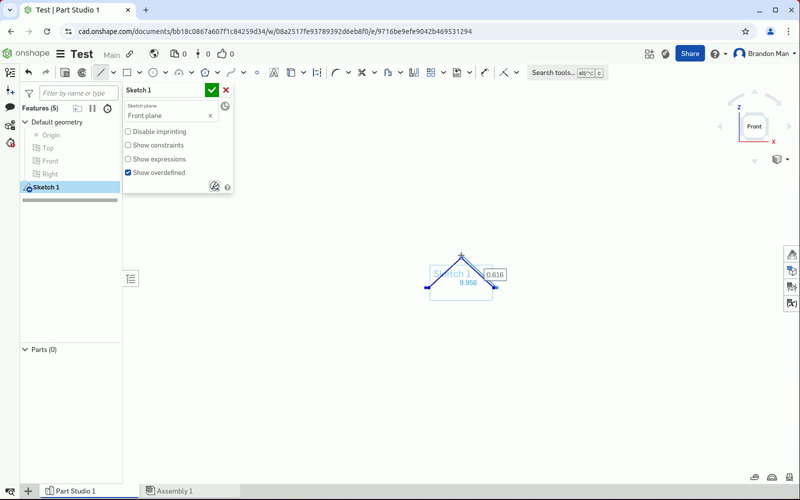
scroll(6)
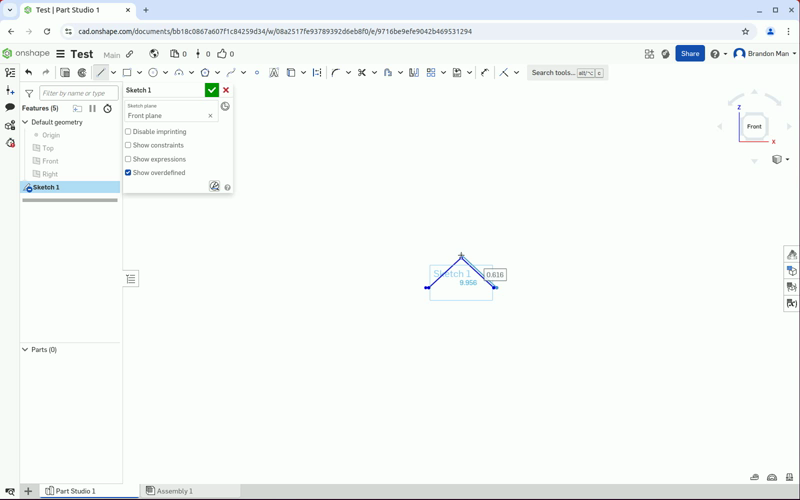
scroll(6)
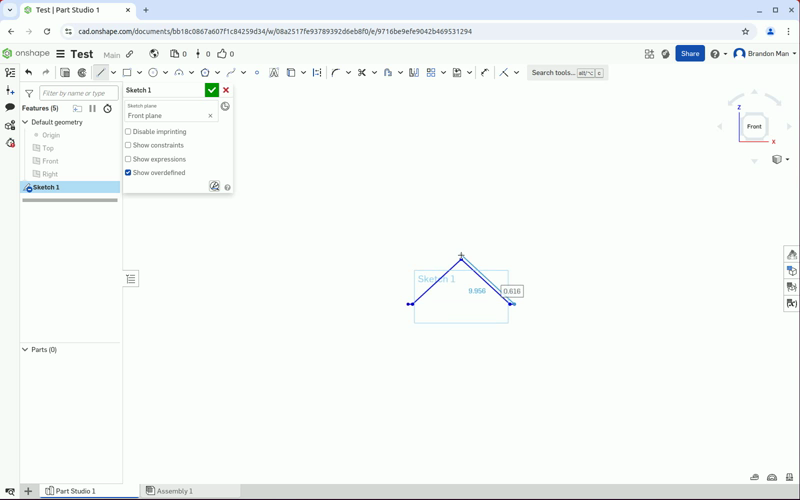
scroll(6)
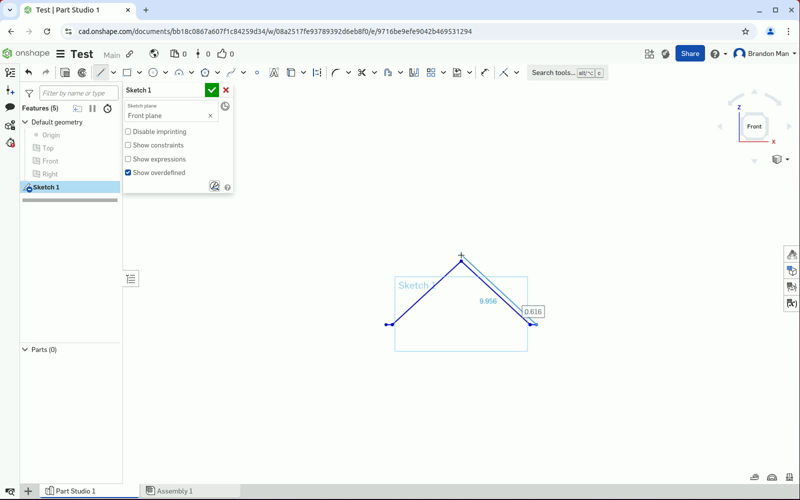
scroll(6)
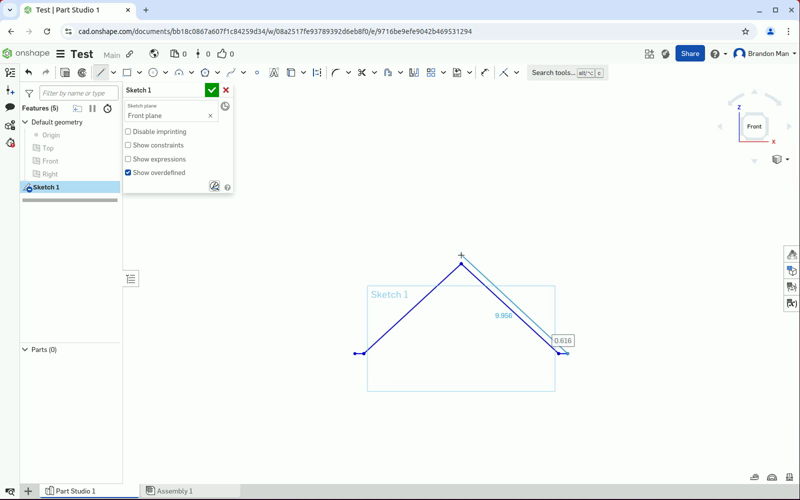
scroll(6)
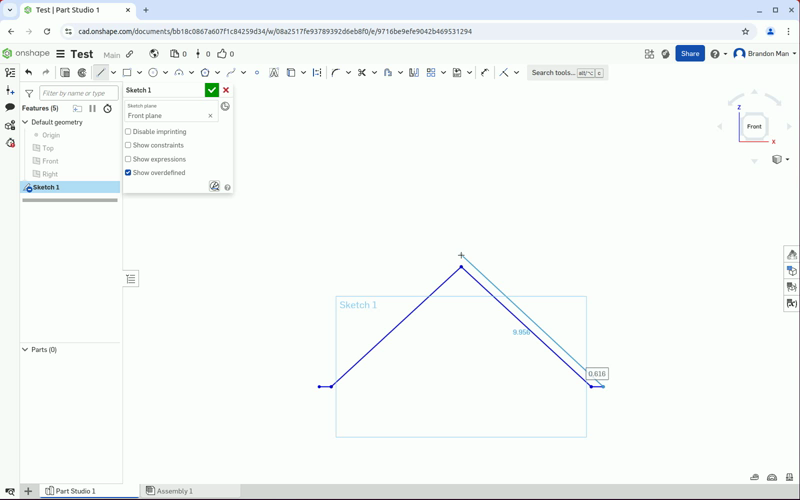
scroll(6)
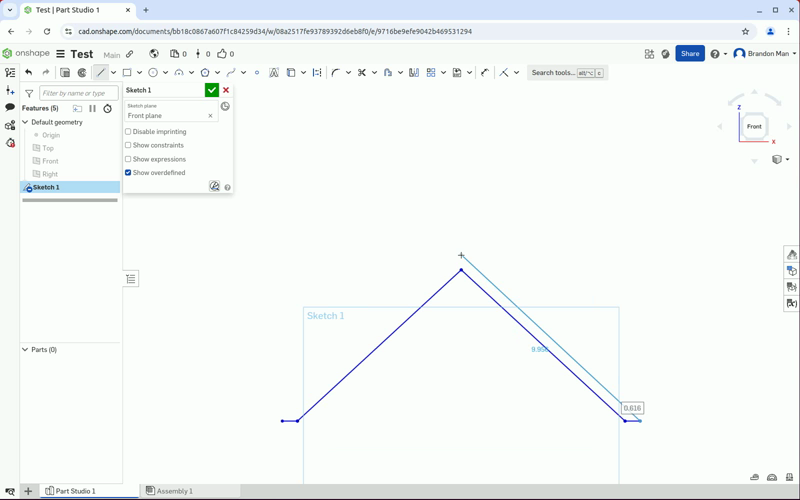
scroll(6)
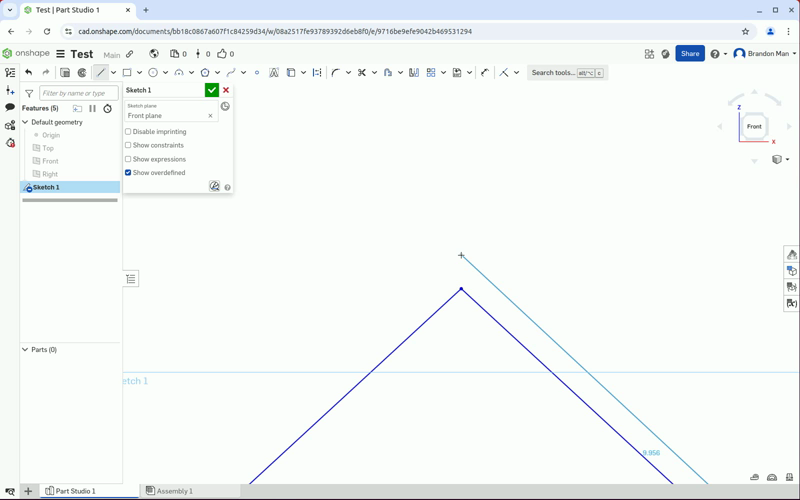
click(461, 254)
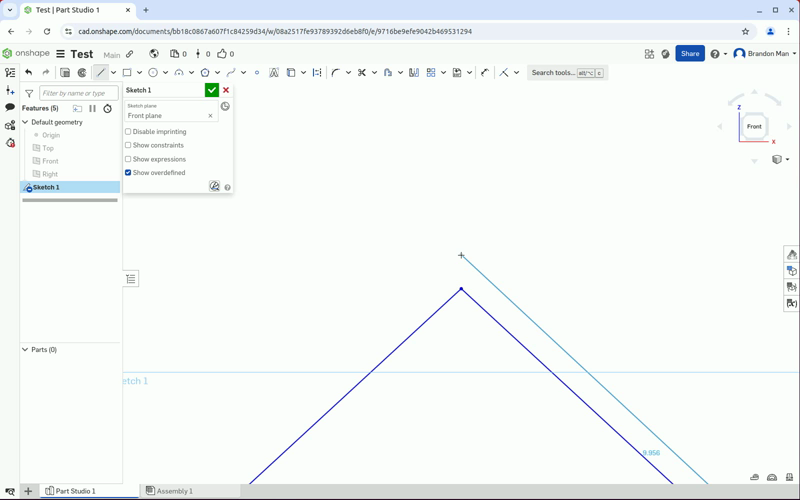
scroll(-6)
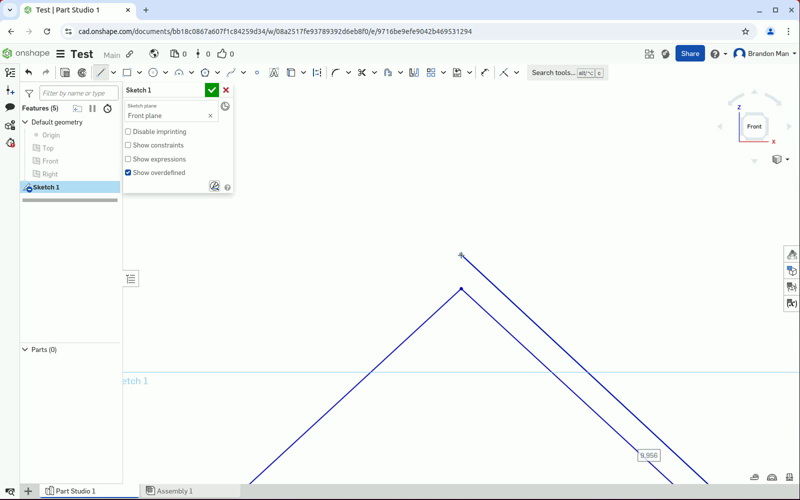
scroll(-6)
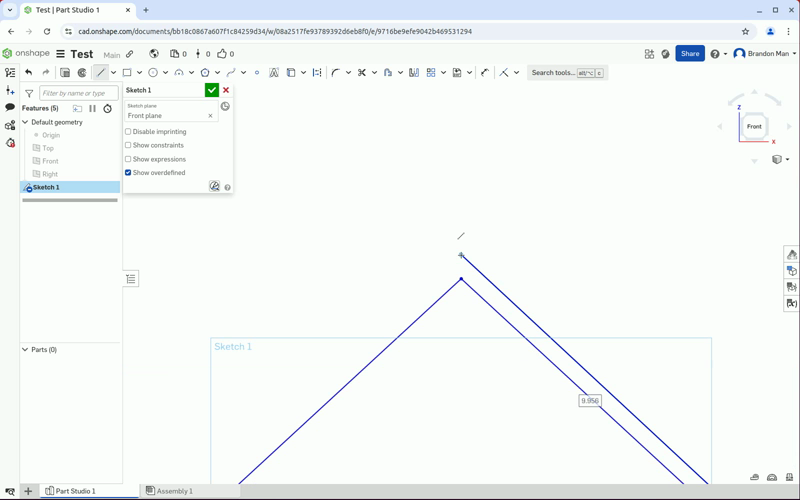
scroll(-6)
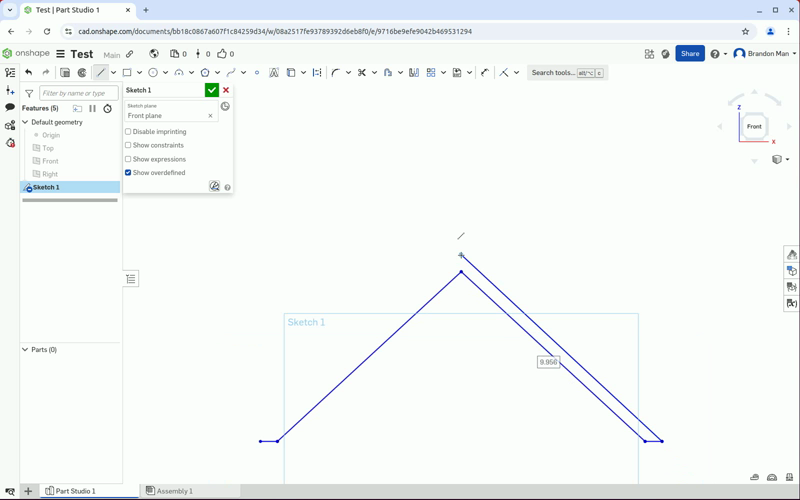
scroll(-6)
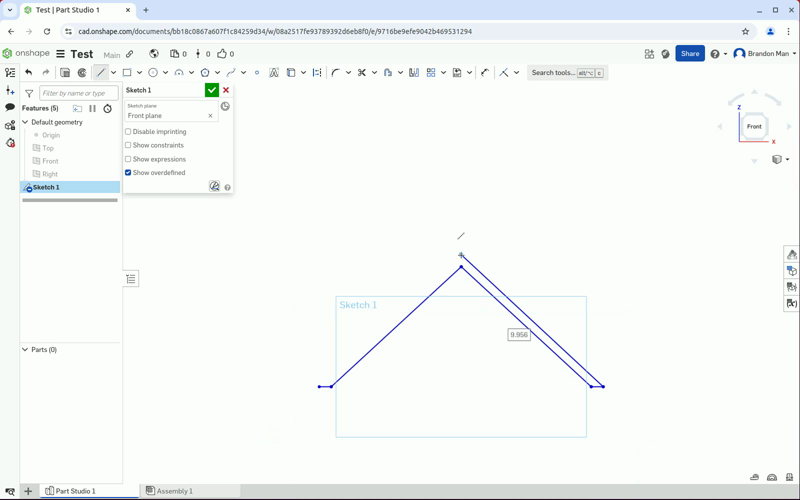
scroll(-6)
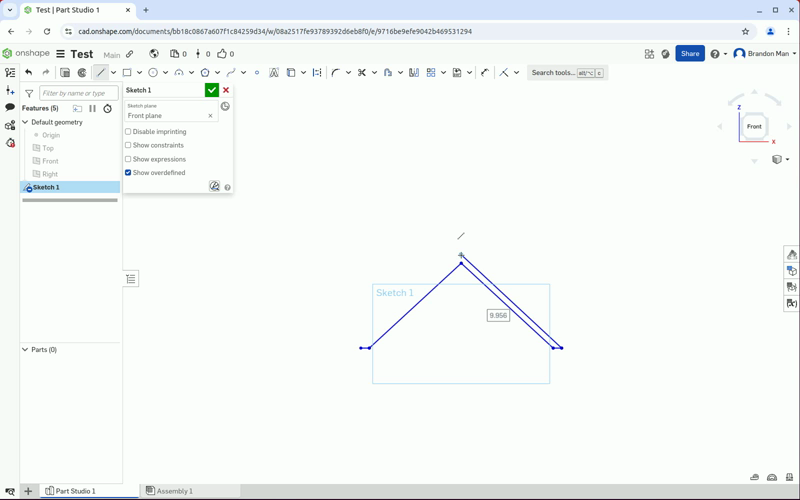
scroll(-6)
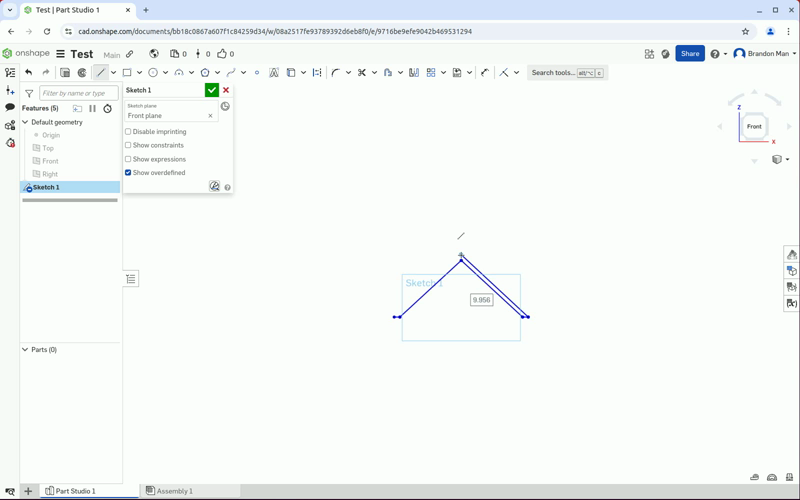
scroll(-6)
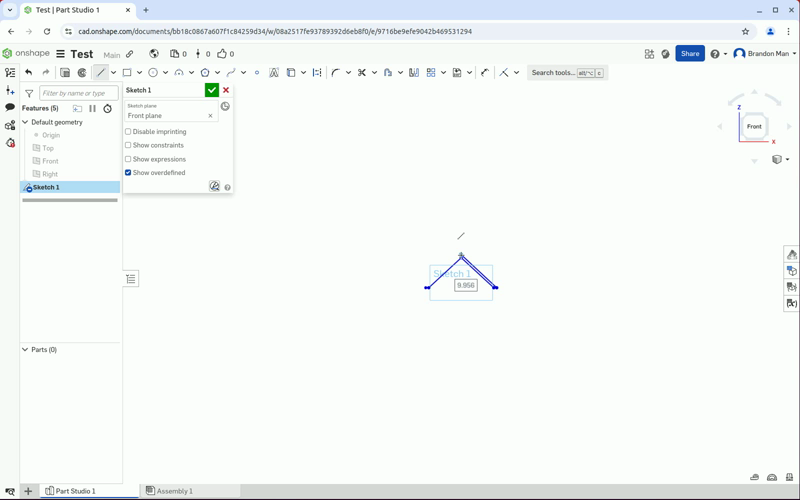
key_up(shift)
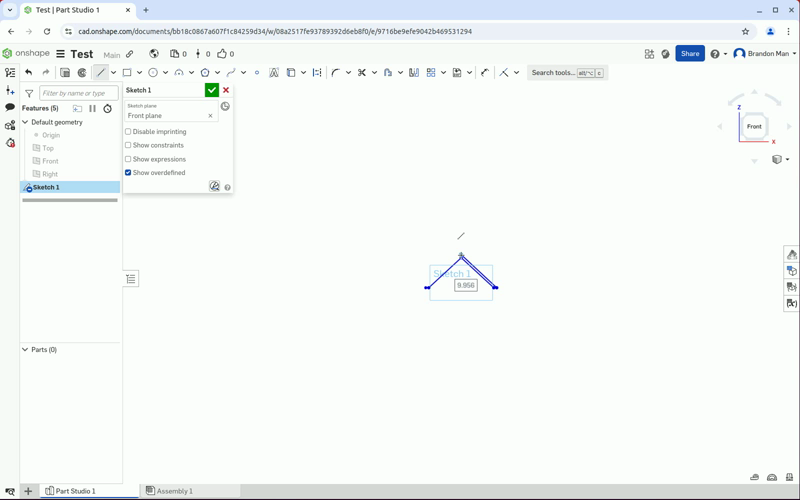
mouse_move(491, 254)
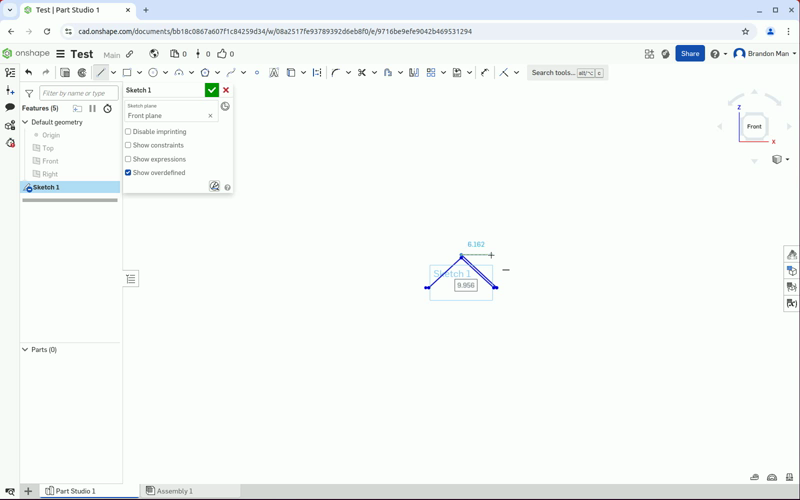
key_down(shift)
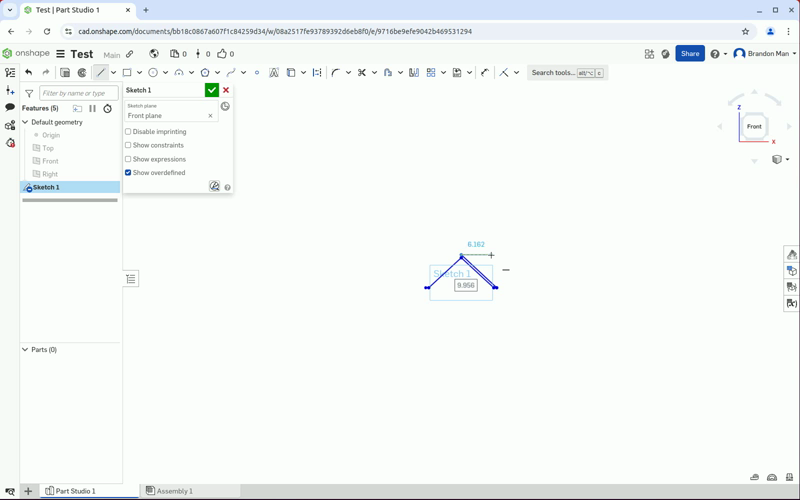
mouse_move(425, 287)
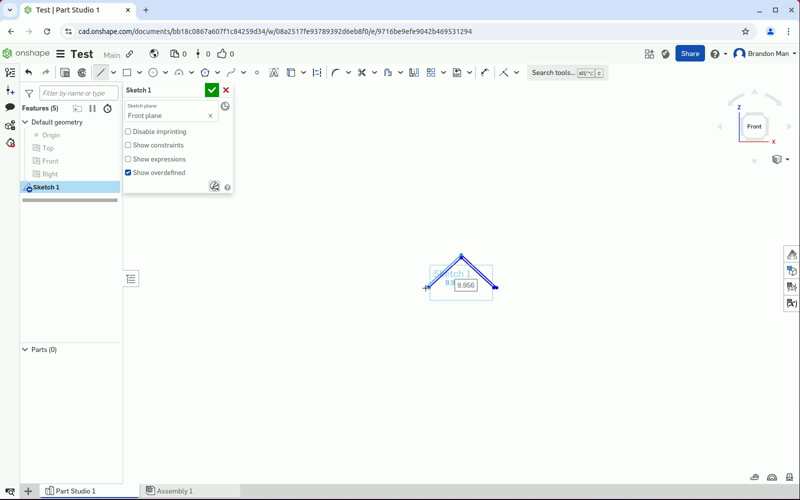
scroll(6)
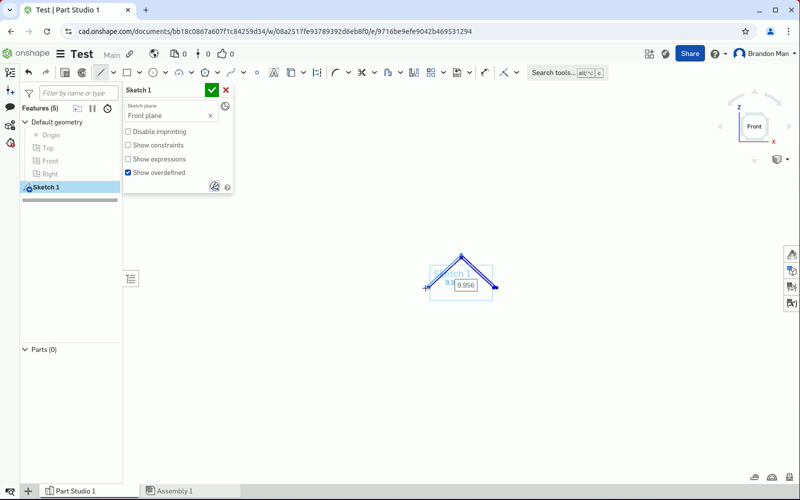
scroll(6)
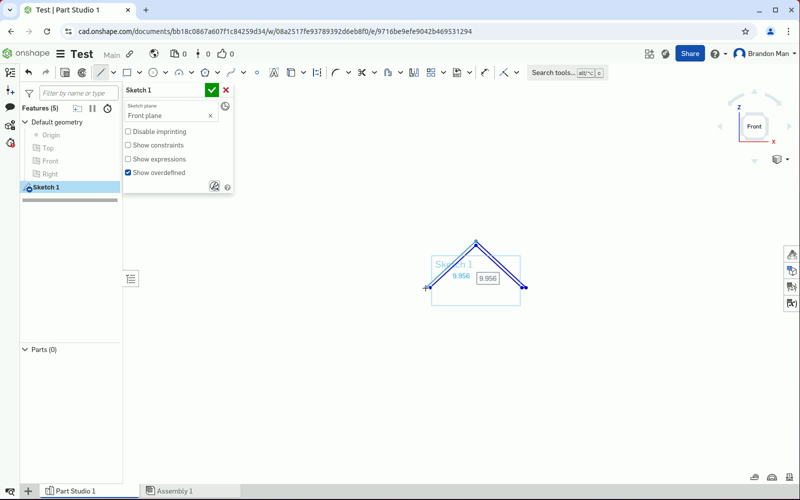
scroll(6)
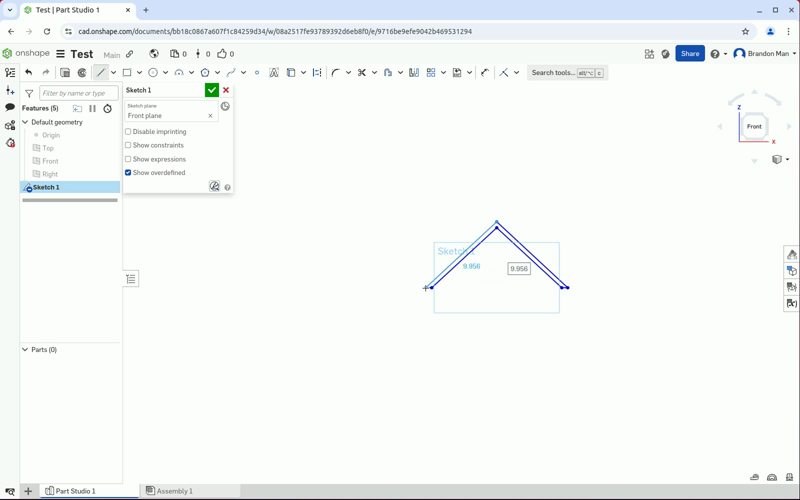
scroll(6)
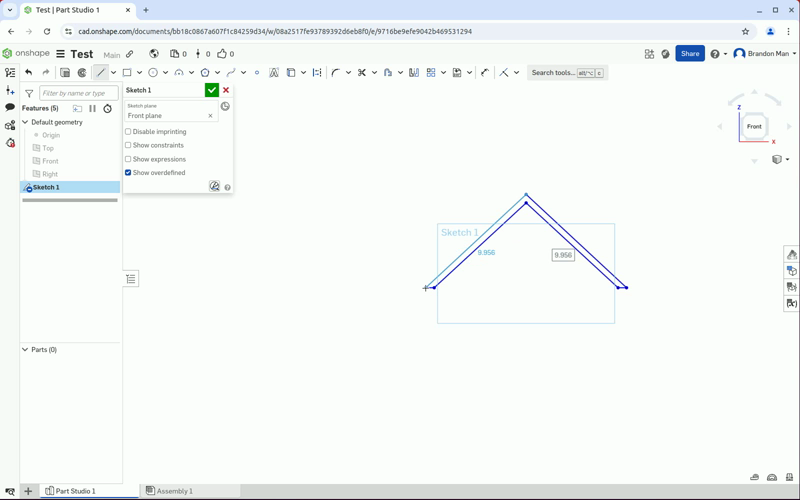
scroll(6)
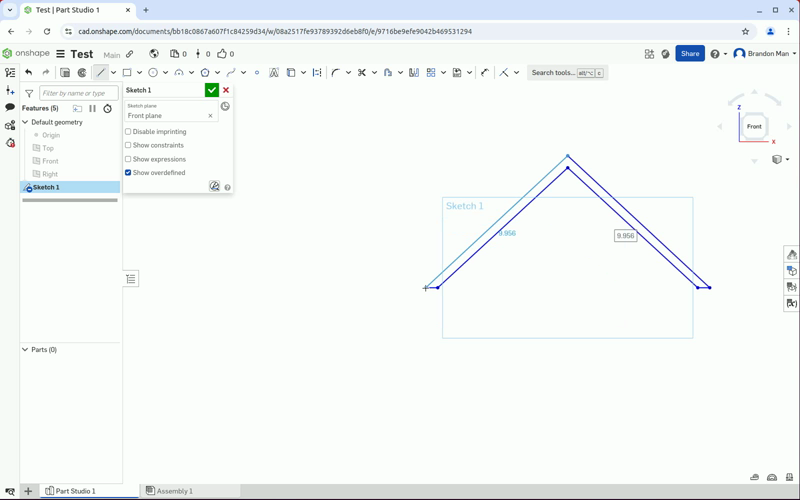
scroll(6)
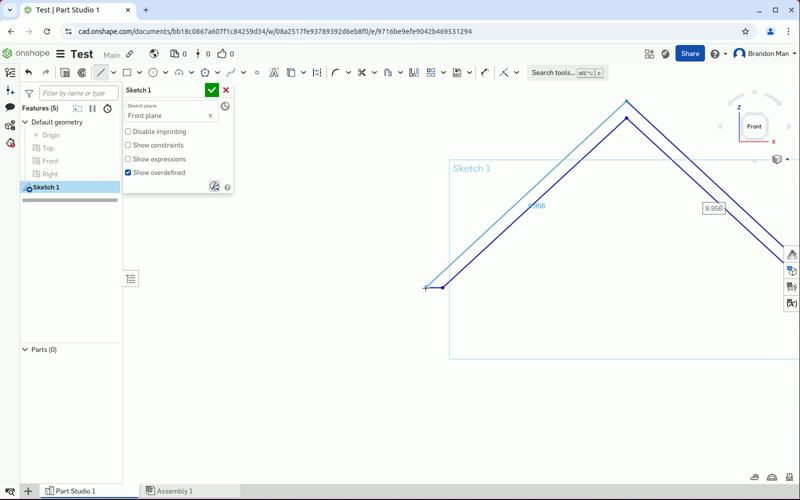
scroll(6)
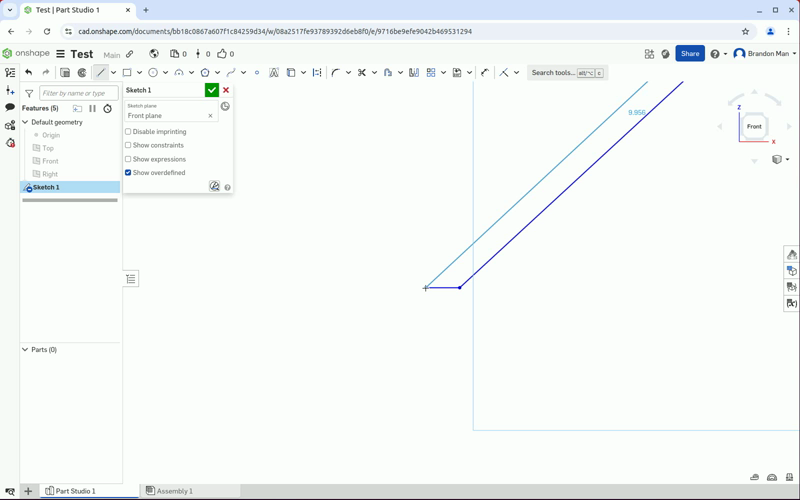
key_up(shift)
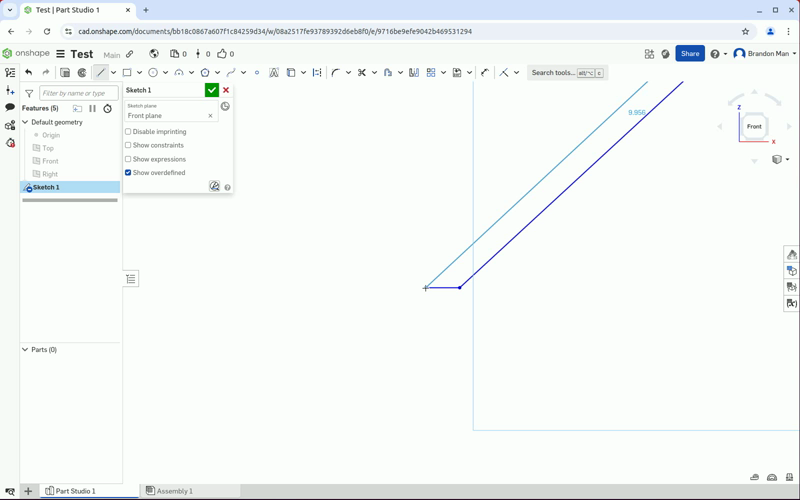
click(425, 287)
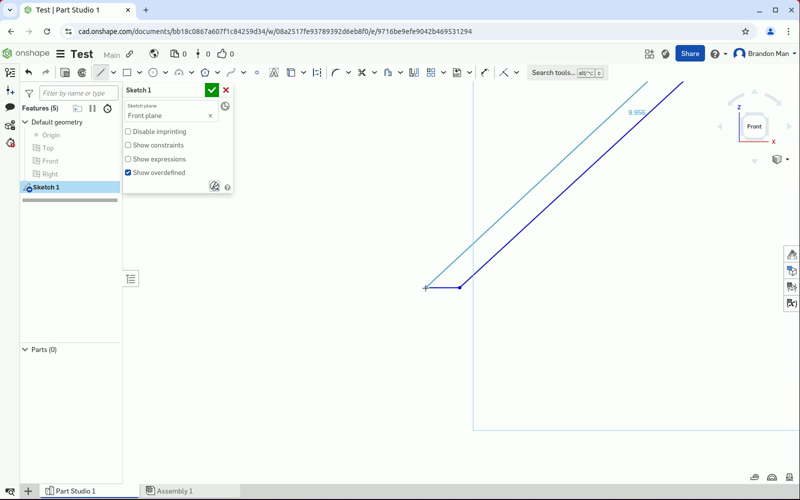
scroll(-6)
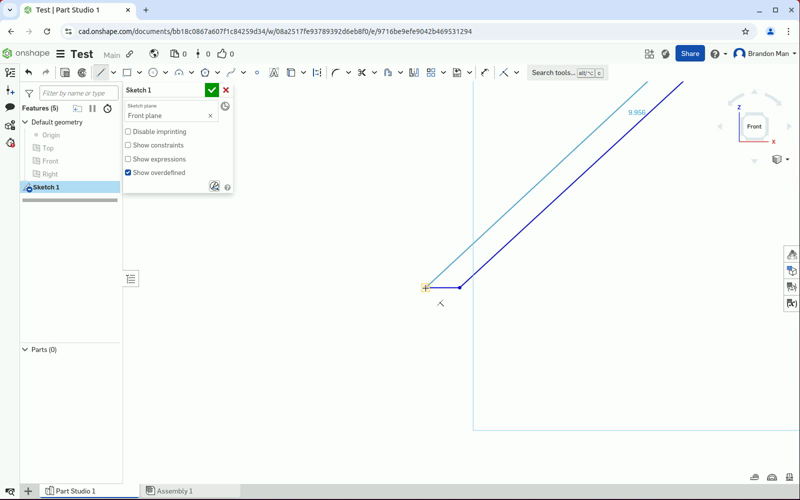
scroll(-6)
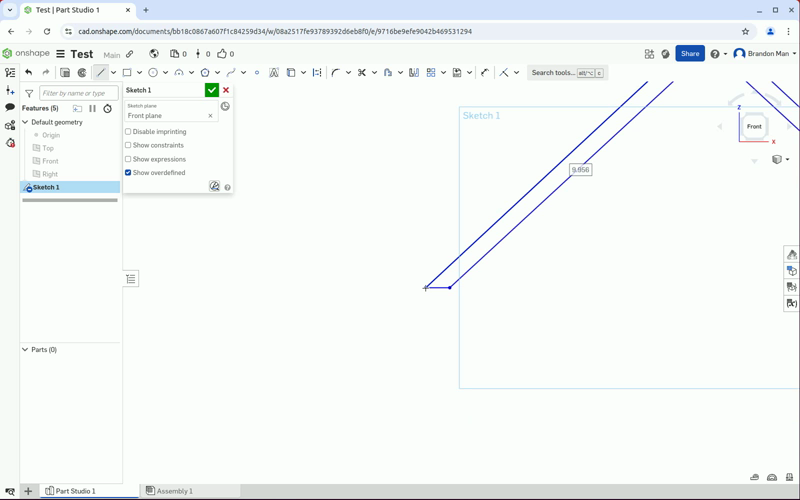
scroll(-6)
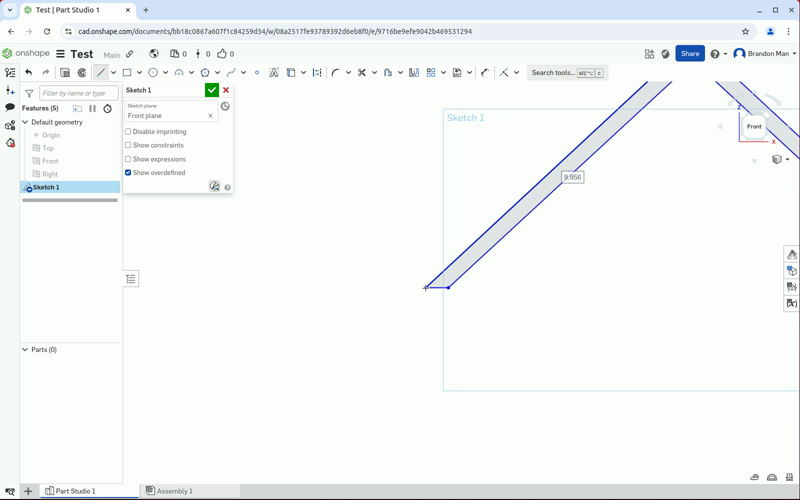
scroll(-6)
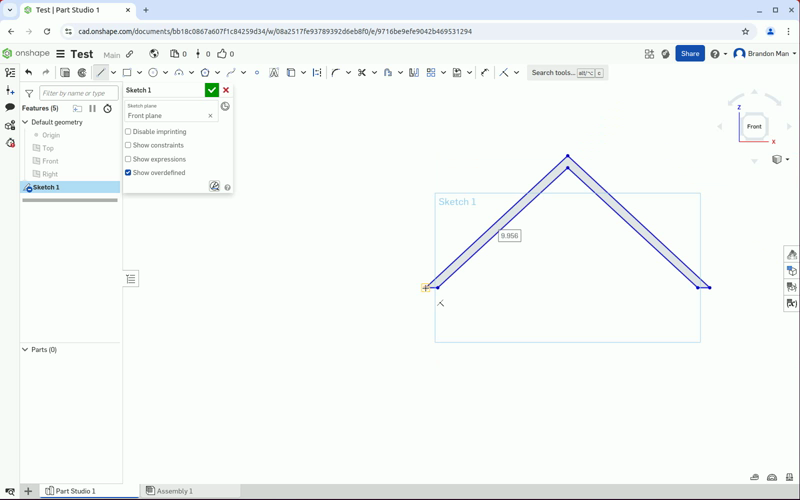
scroll(-6)
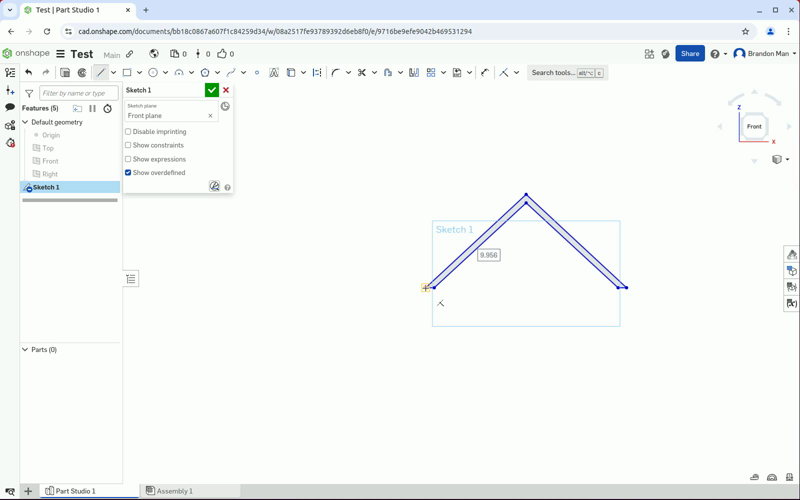
scroll(-6)
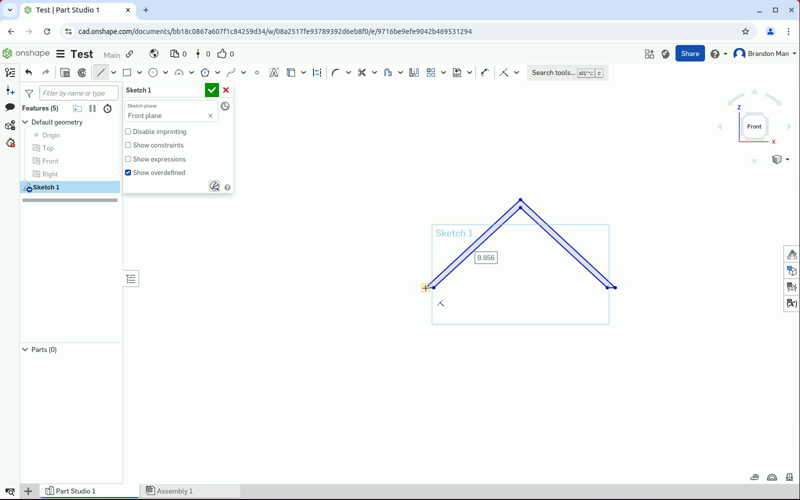
scroll(-6)
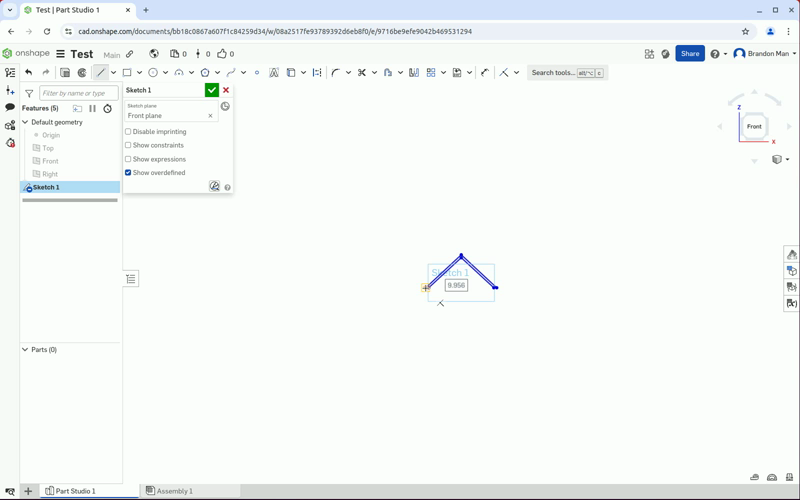
key(esc)
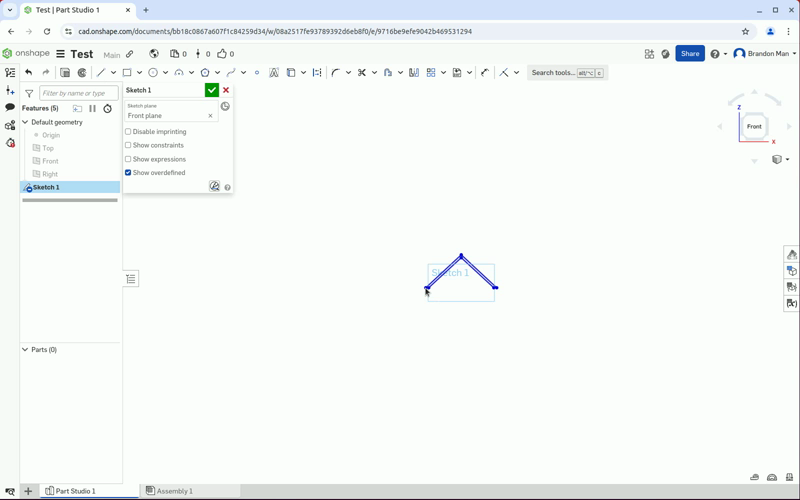
mouse_move(490, 283)
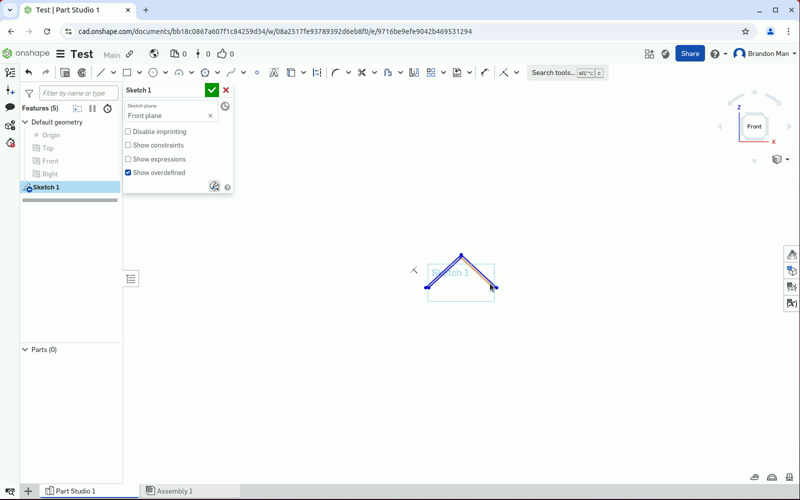
scroll(6)
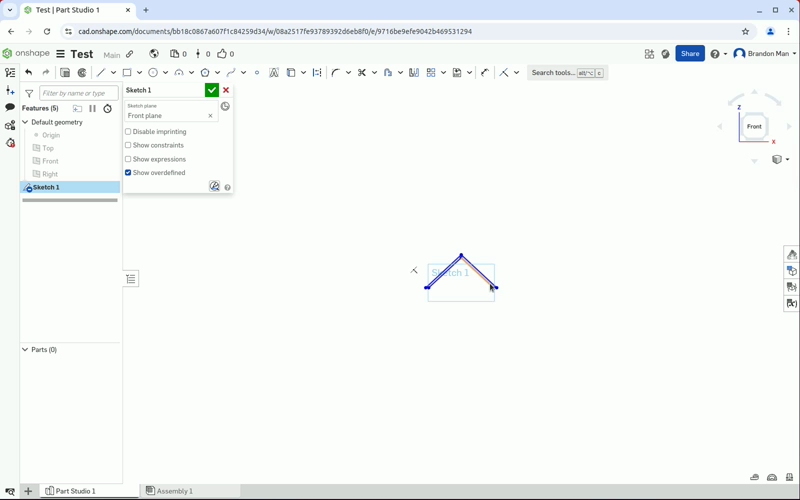
scroll(6)
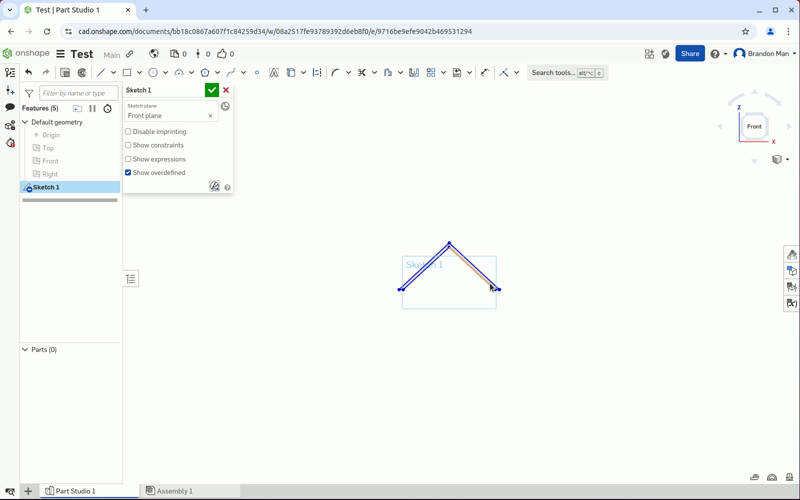
scroll(6)
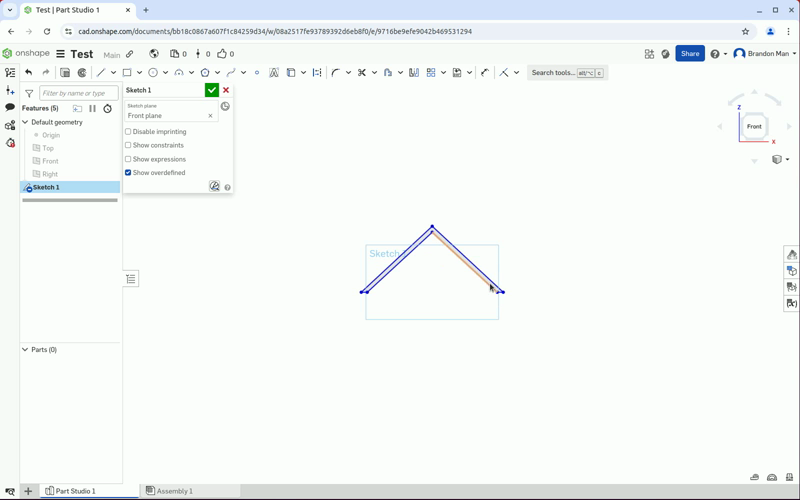
scroll(6)
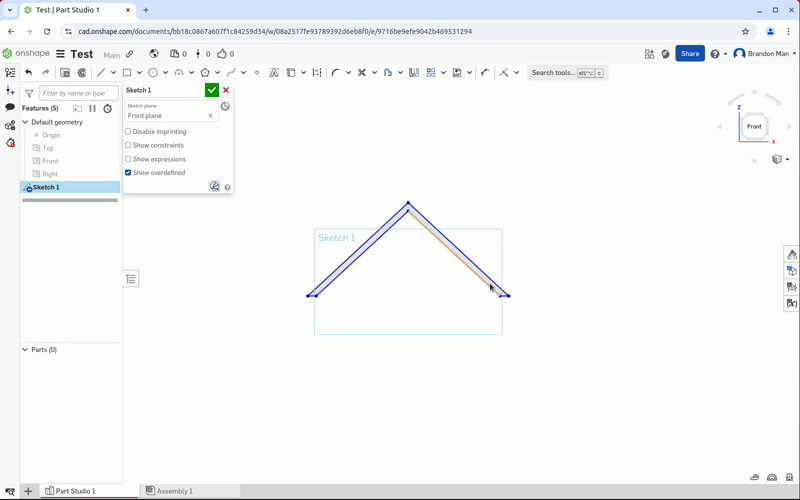
scroll(6)
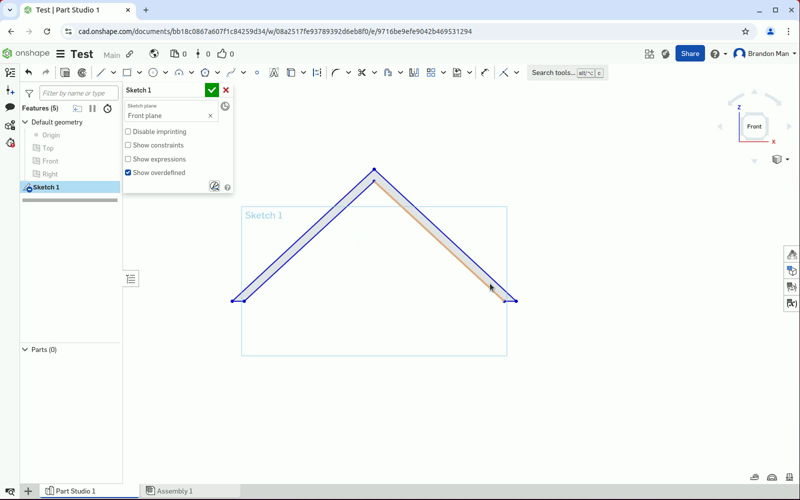
scroll(6)
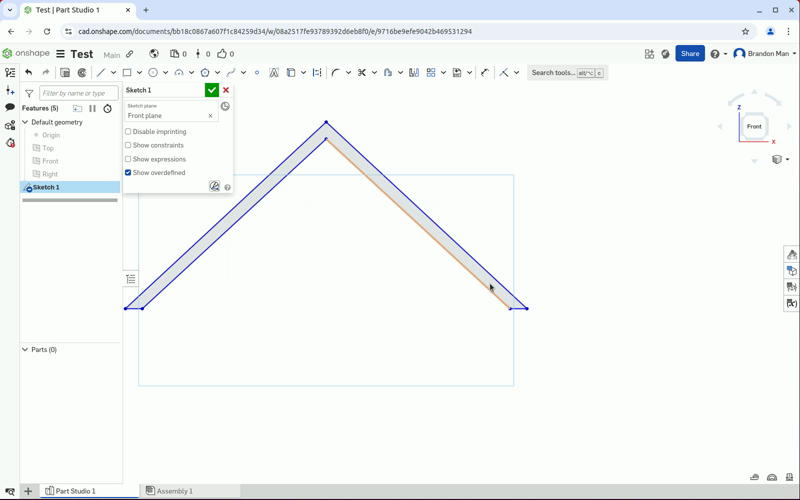
scroll(6)
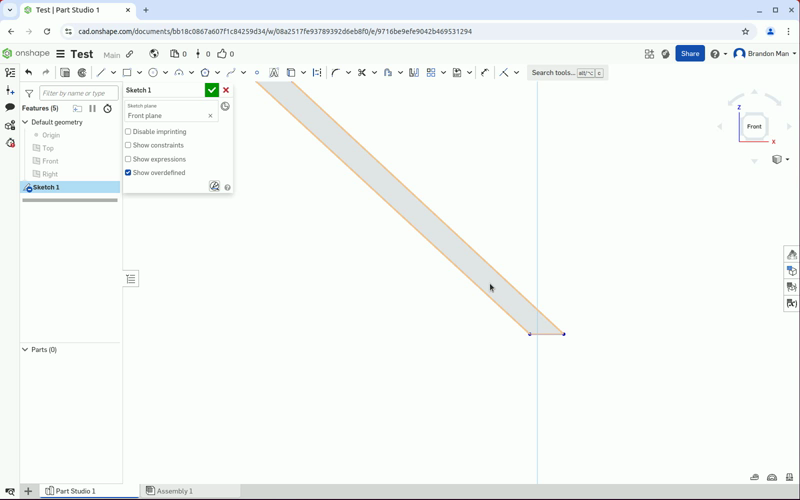
click(490, 283)
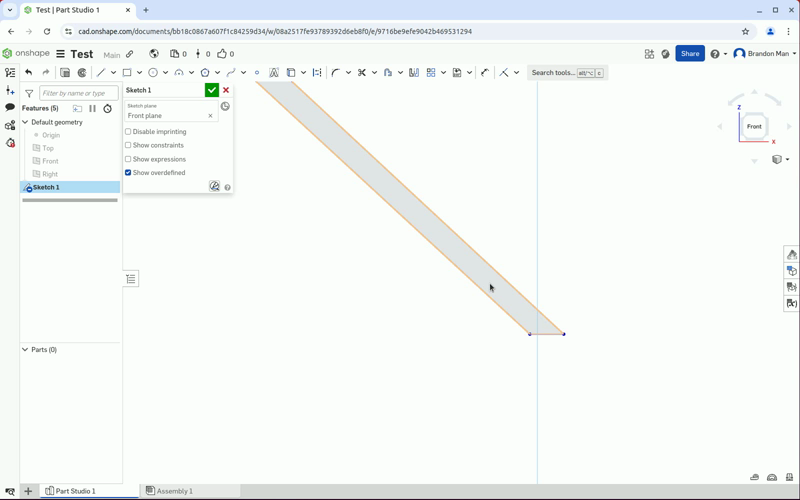
scroll(-6)
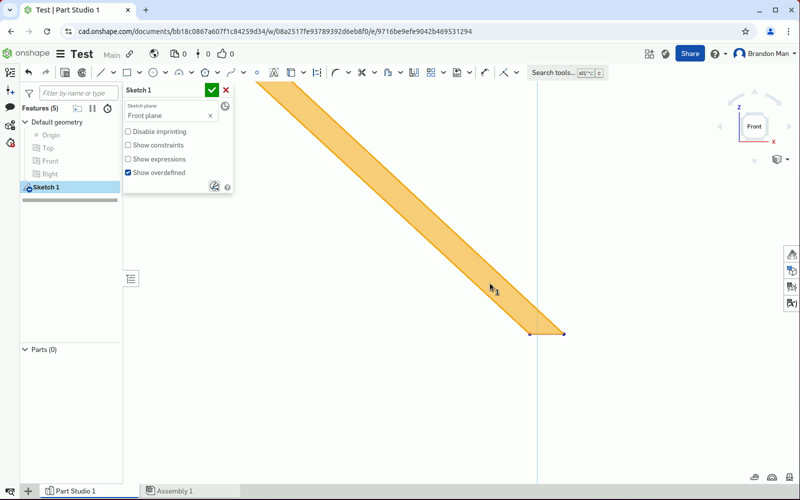
scroll(-6)
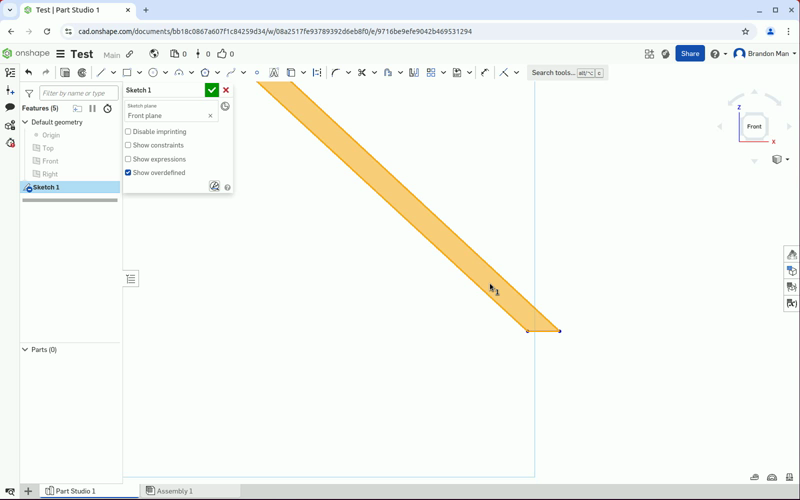
scroll(-6)
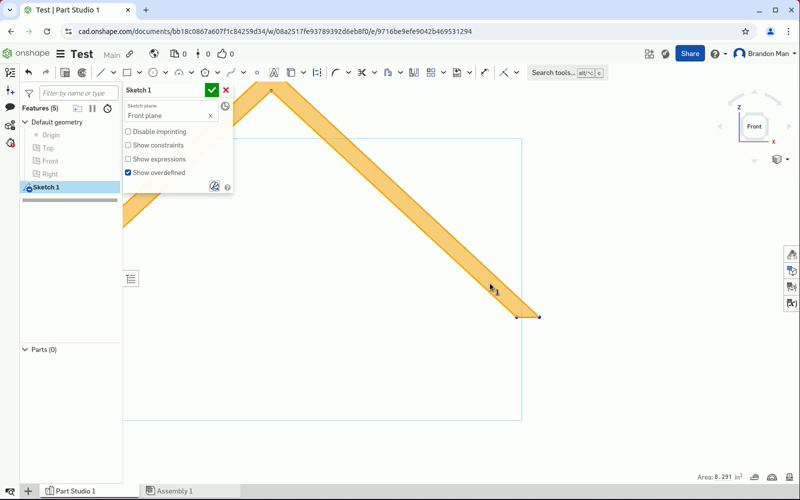
scroll(-6)
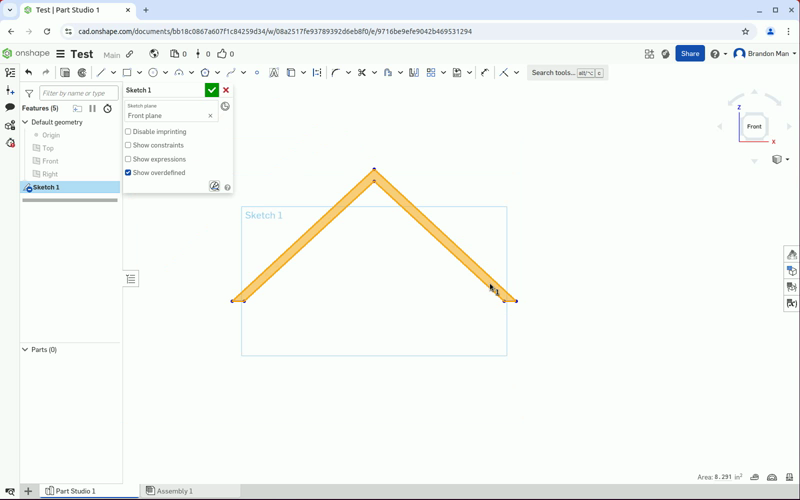
scroll(-6)
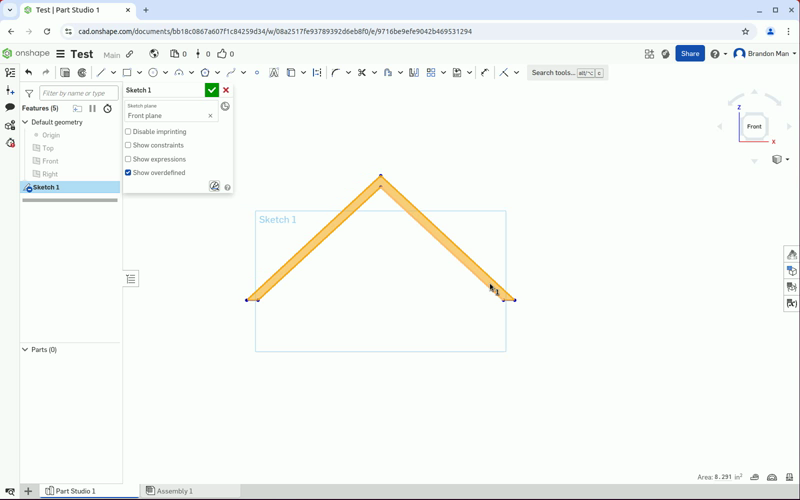
scroll(-6)
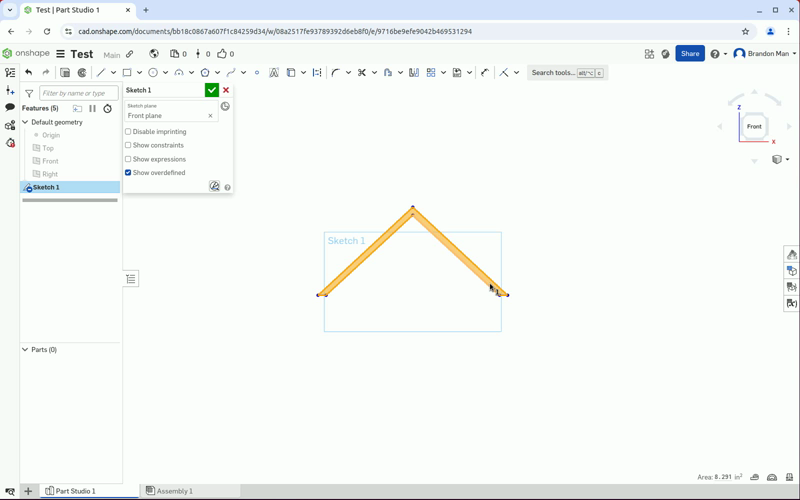
scroll(-6)
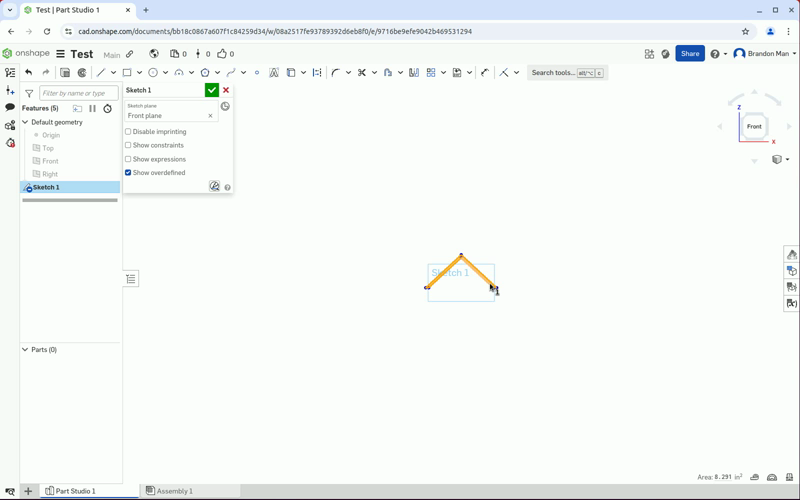
mouse_move(73, 352)
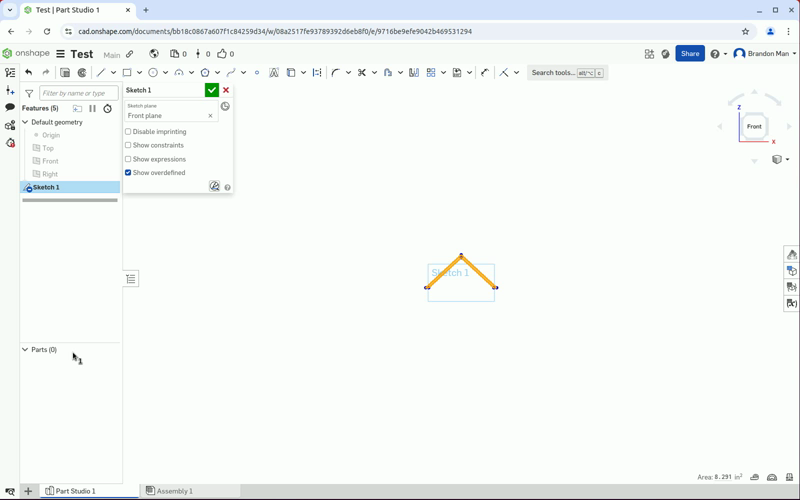
key(shift+y)
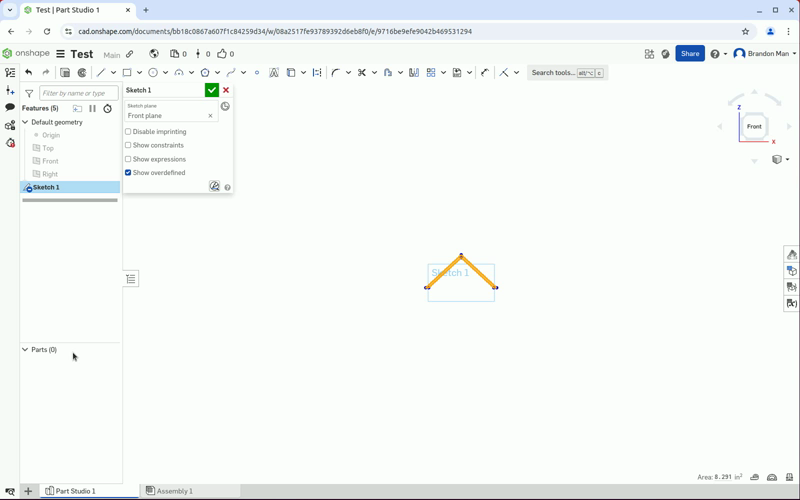
key(shift+e)
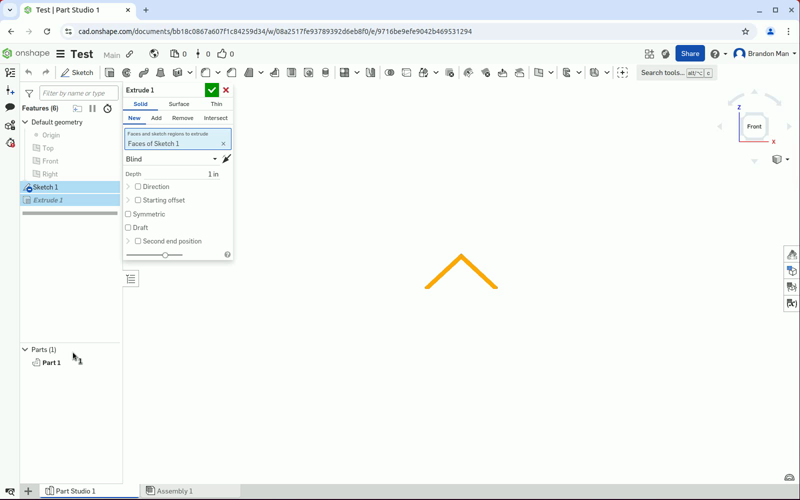
mouse_move(143, 106)
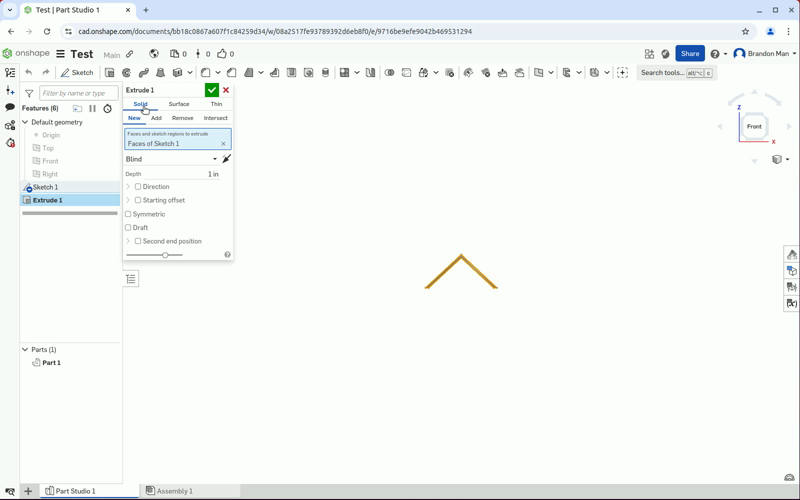
click(143, 106)
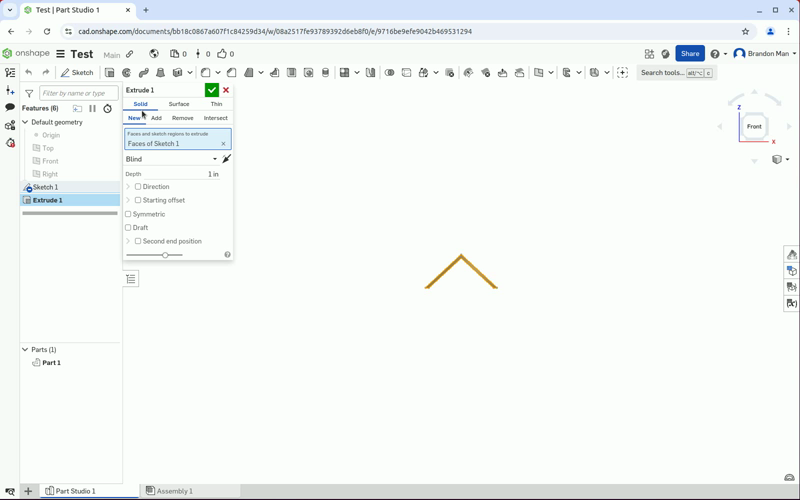
mouse_move(137, 120)
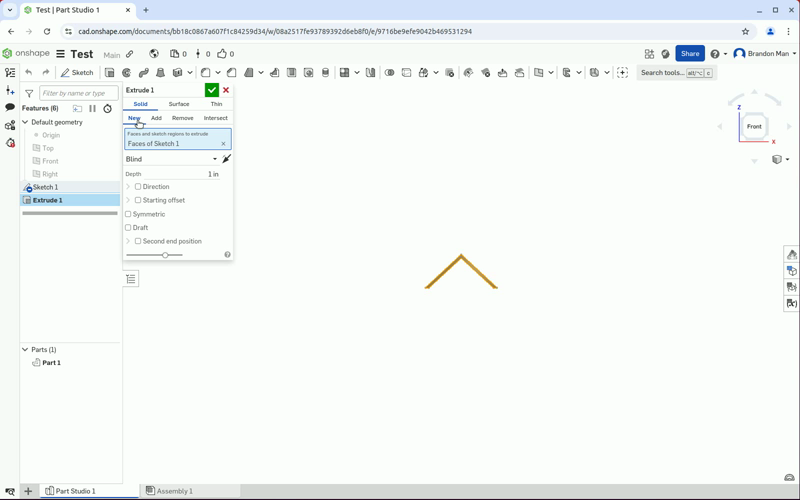
click(137, 120)
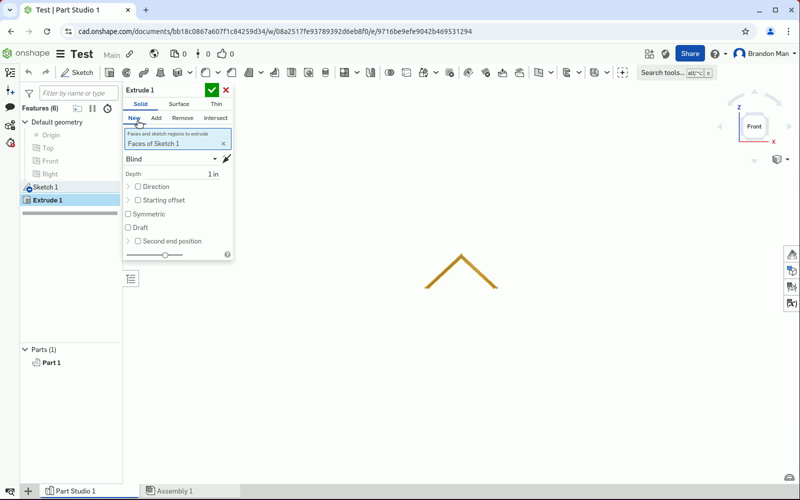
key(tab, 4)
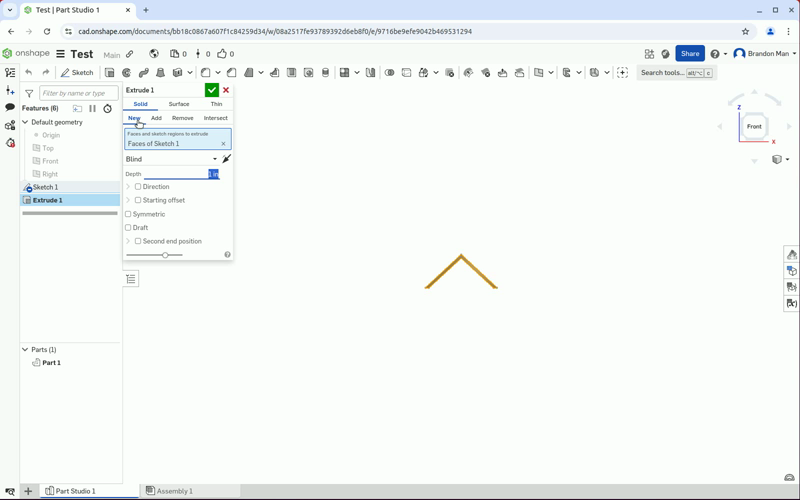
text(23.108)
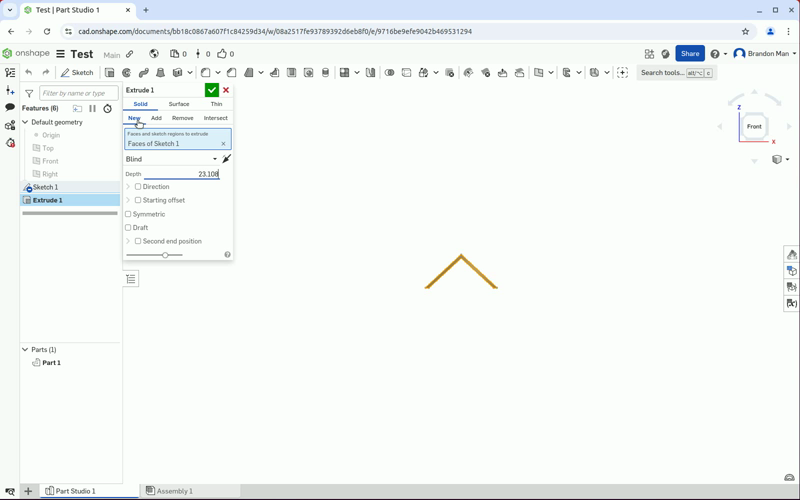
key(enter)
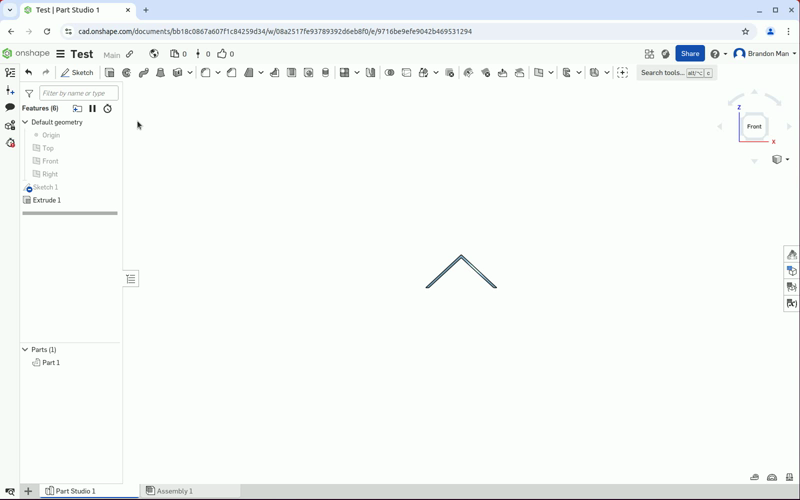
key(shift+h)
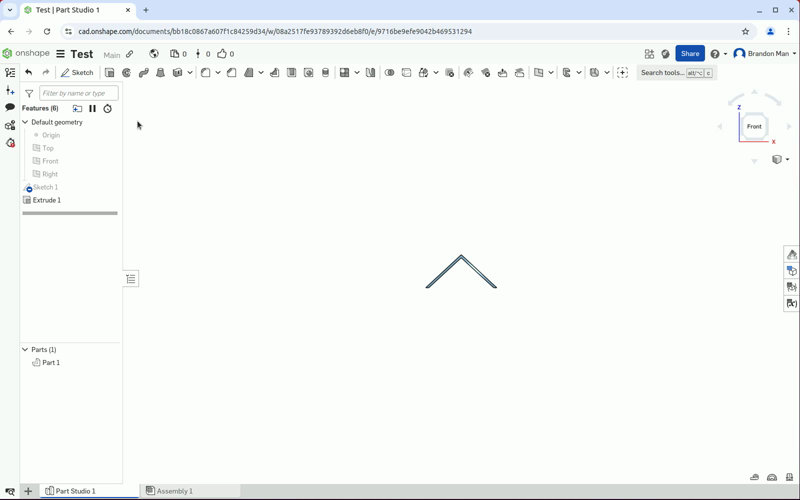
key(shift+h)
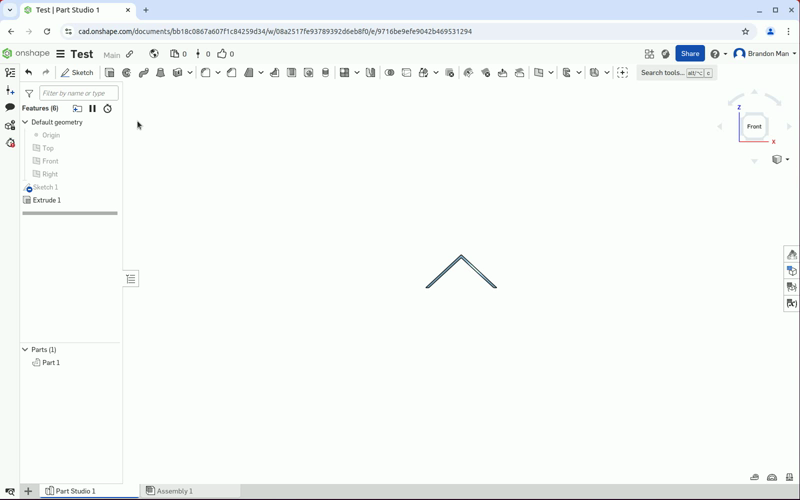
mouse_move(73, 189)
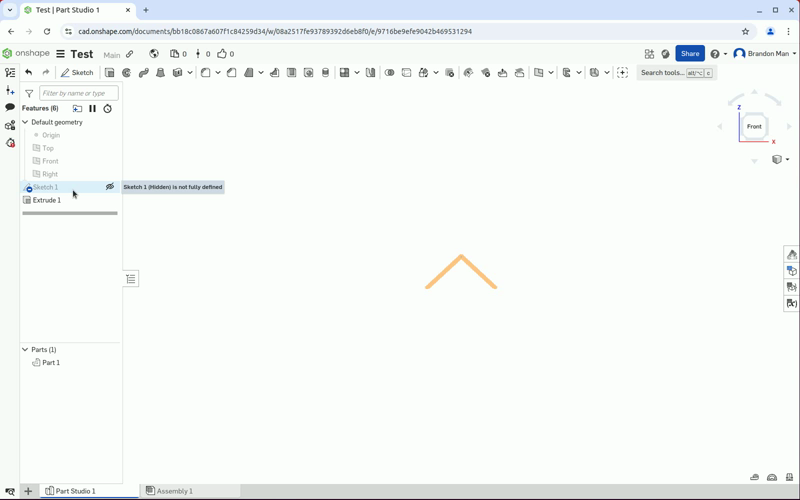
click(73, 189)
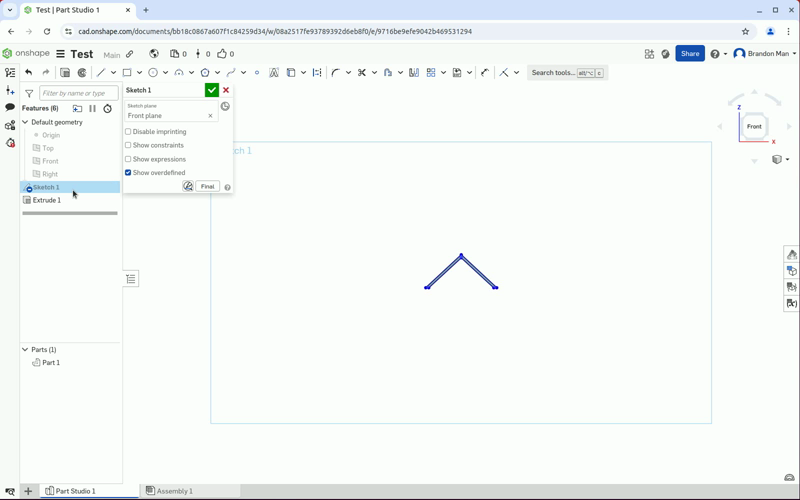
mouse_move(229, 92)
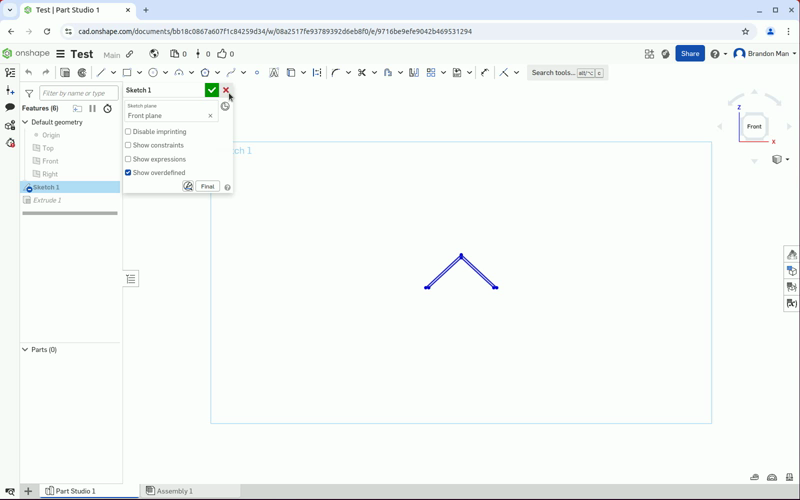
click(229, 92)
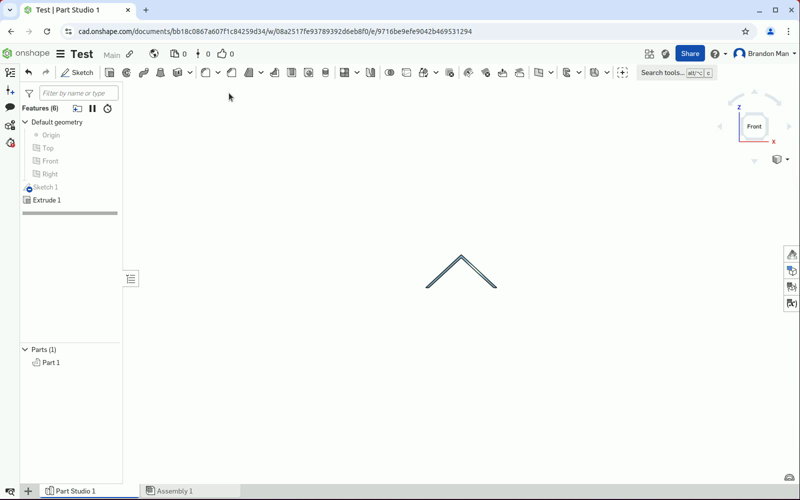
mouse_move(73, 352)
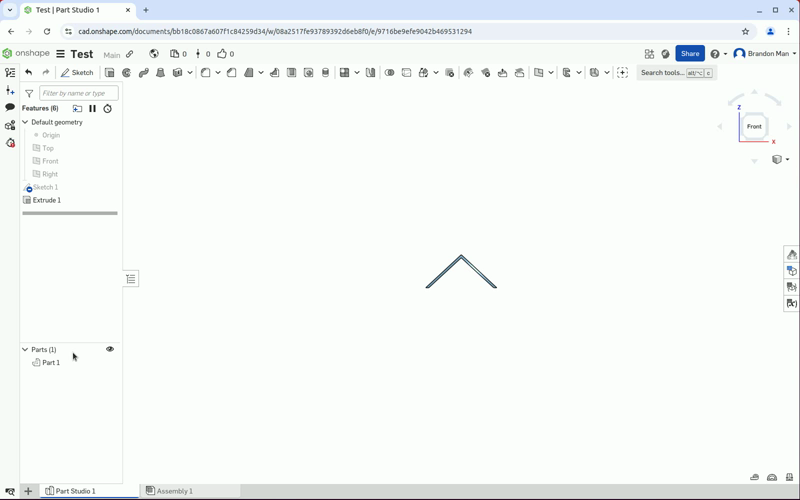
key(y)
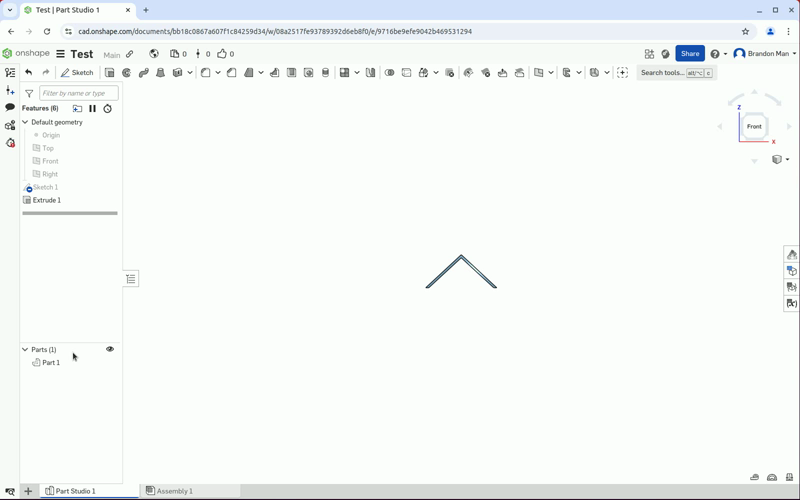
key(shift+p)
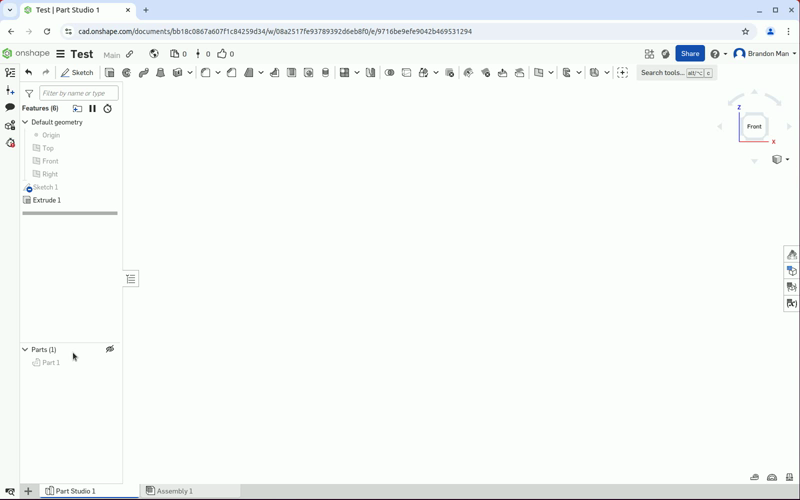
key(space)
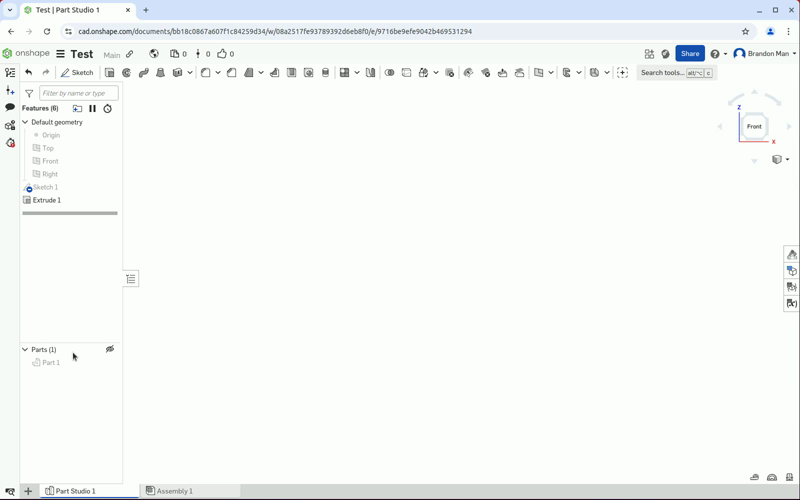
key_down(shift)
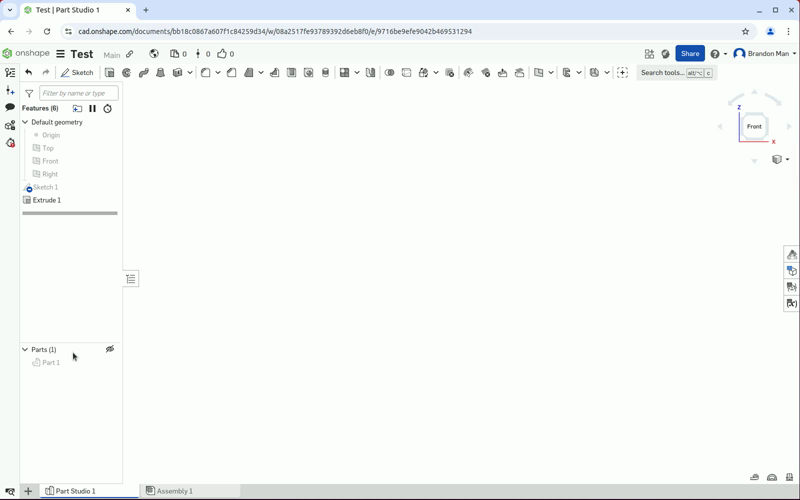
key(left)
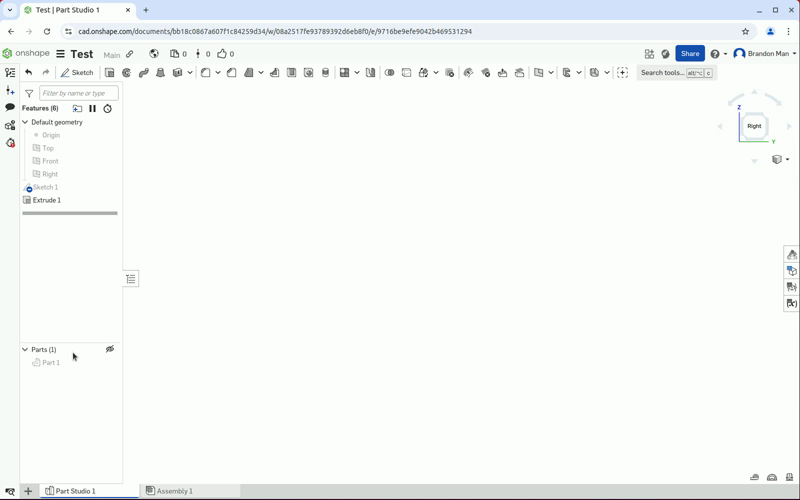
key_up(shift)
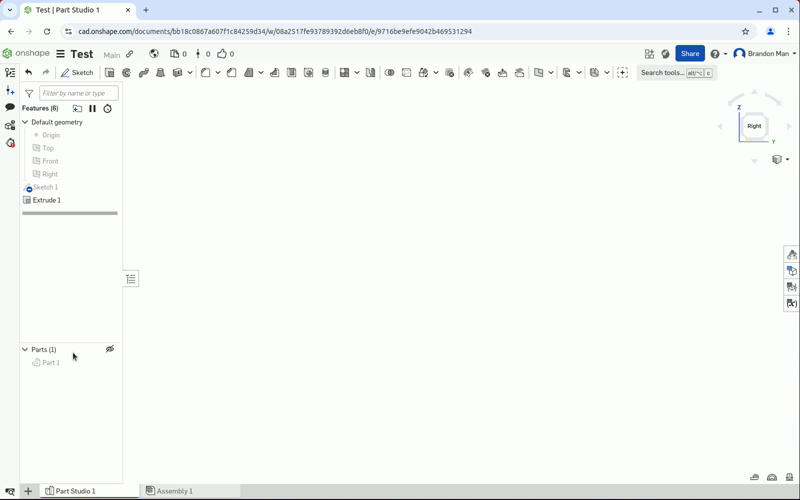
mouse_move(73, 352)
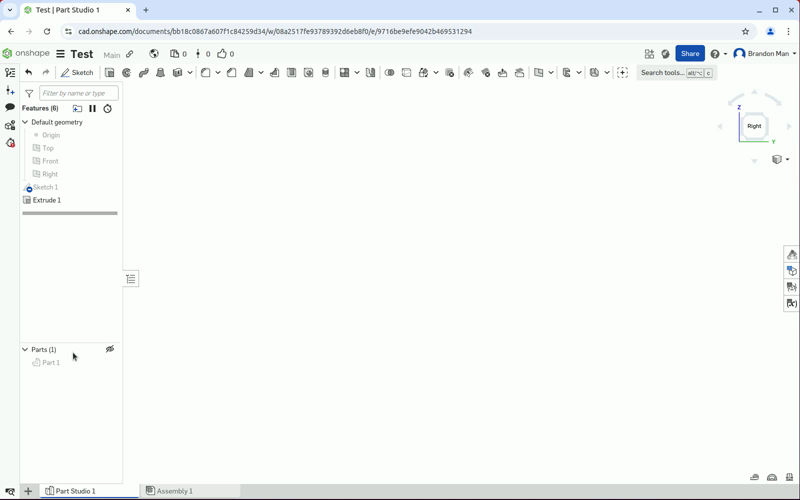
key(shift+y)
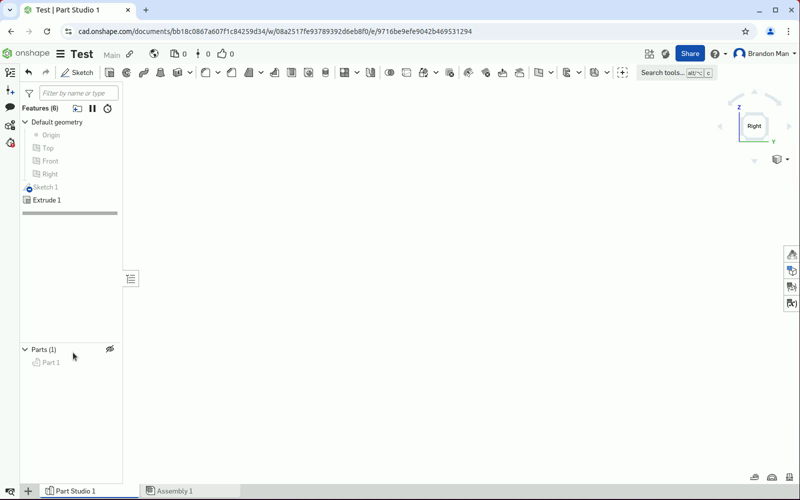
key(shift+s)
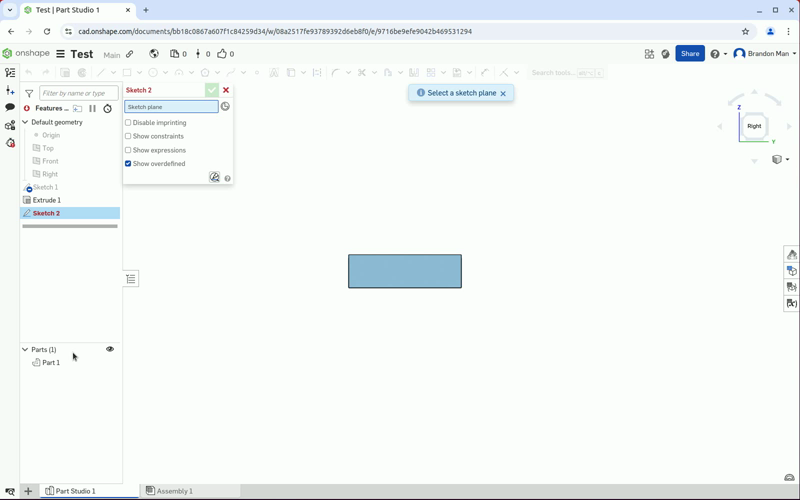
mouse_move(73, 176)
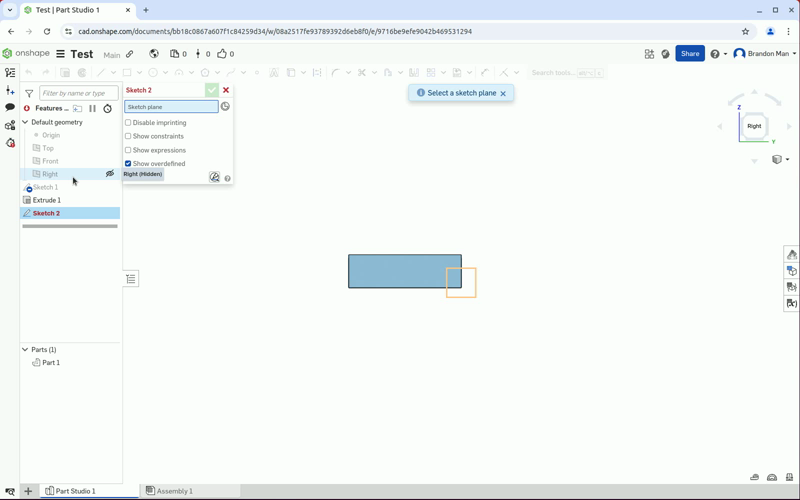
click(73, 176)
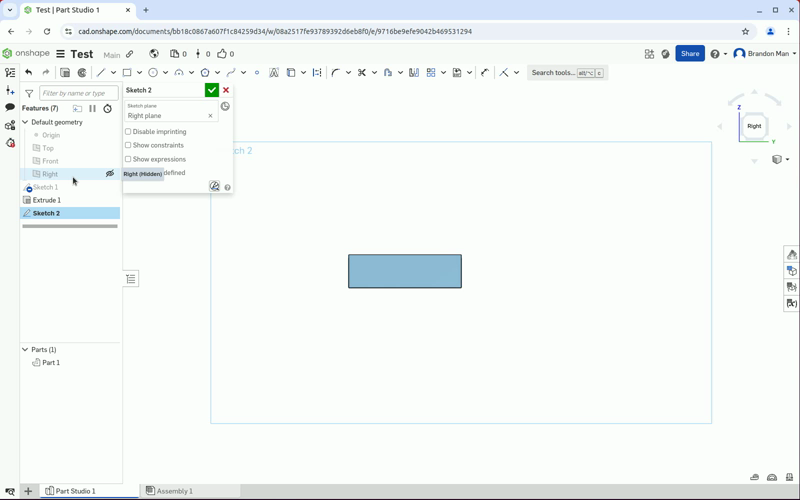
mouse_move(73, 352)
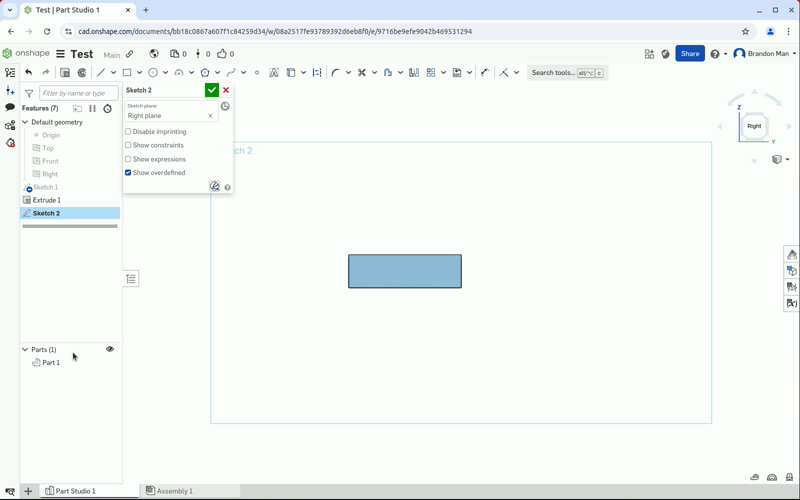
key(y)
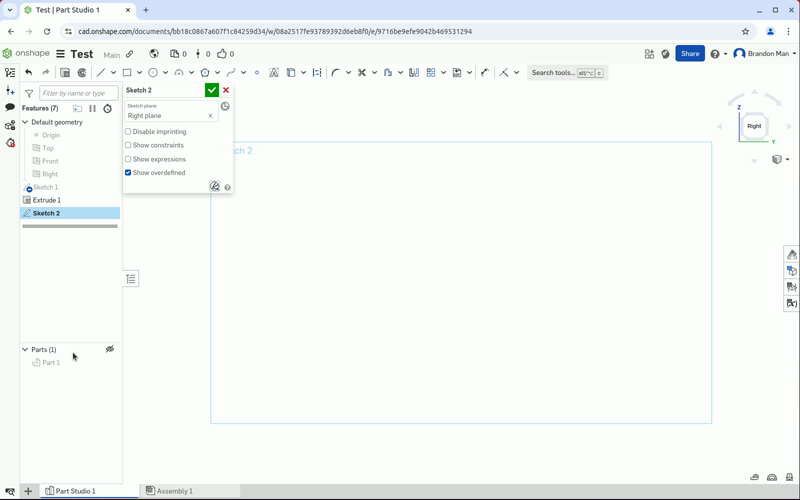
key(l)
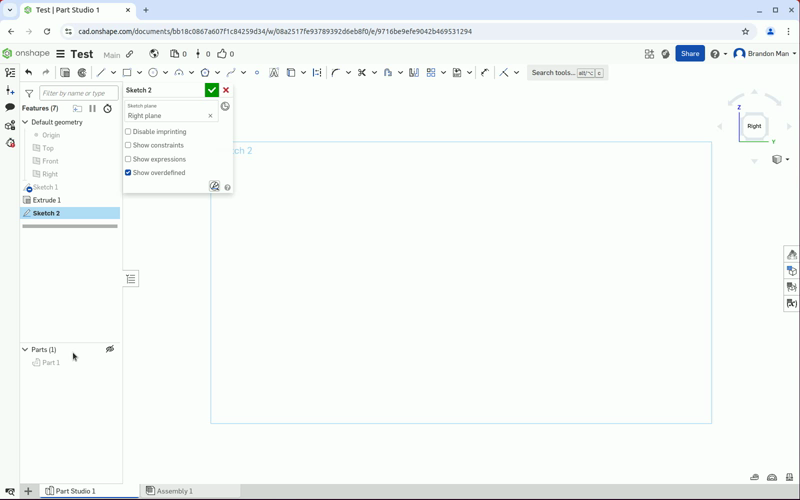
key_down(shift)
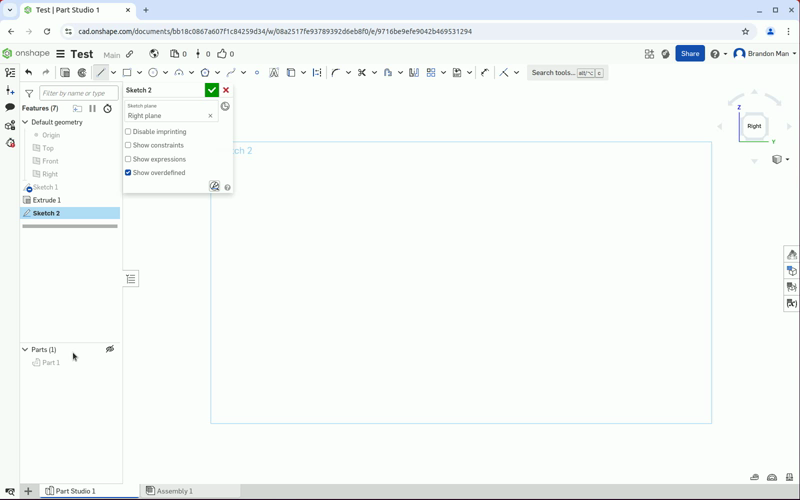
mouse_move(438, 254)
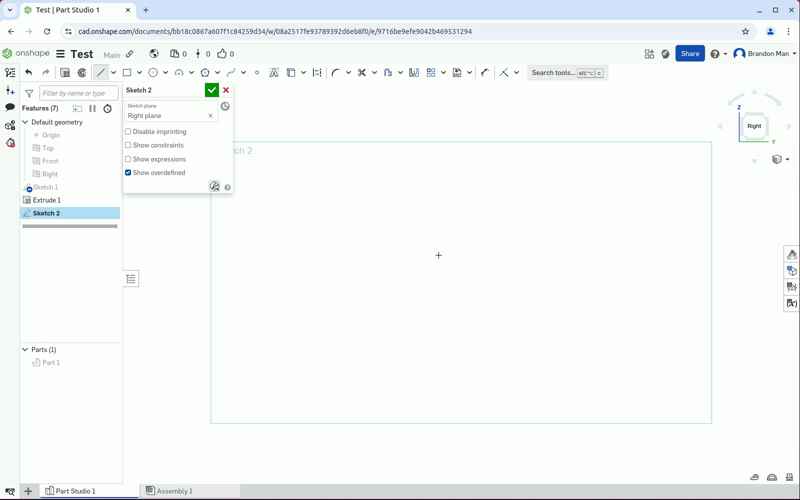
click(438, 254)
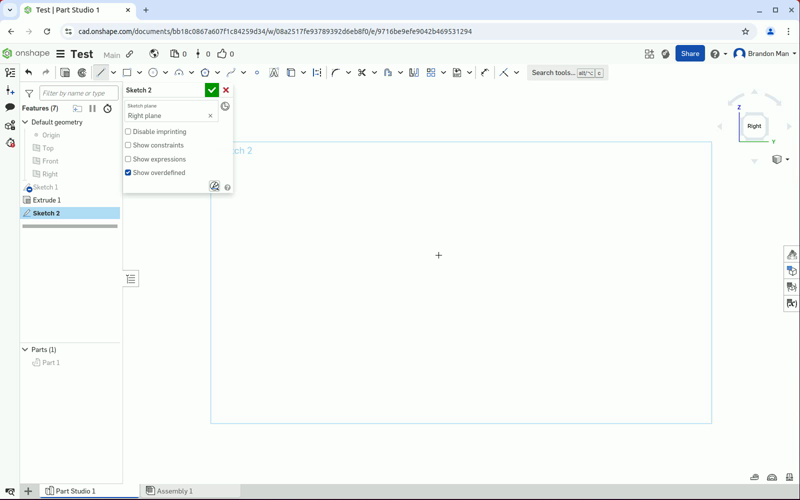
key_up(shift)
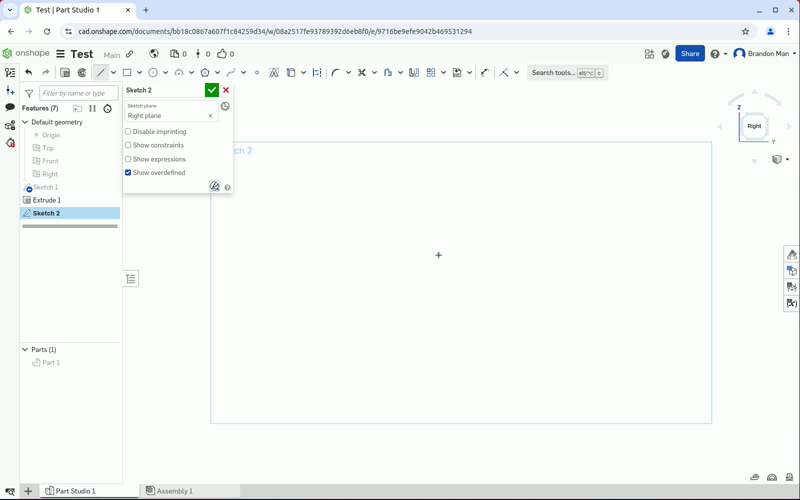
key_down(shift)
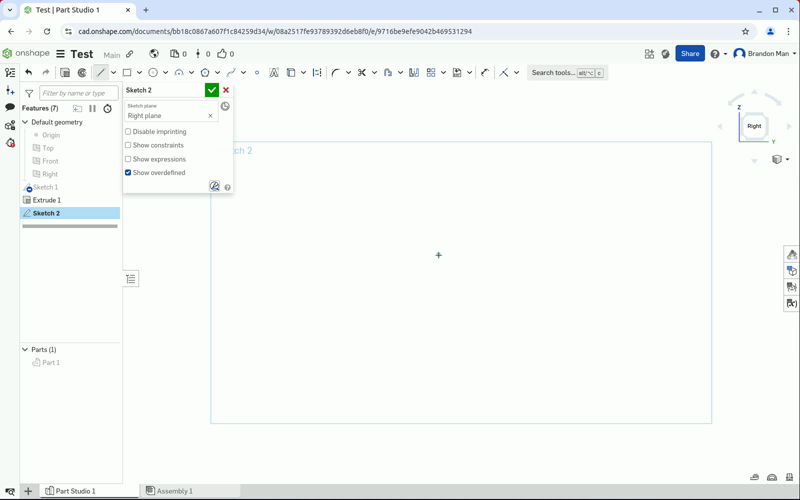
mouse_move(468, 254)
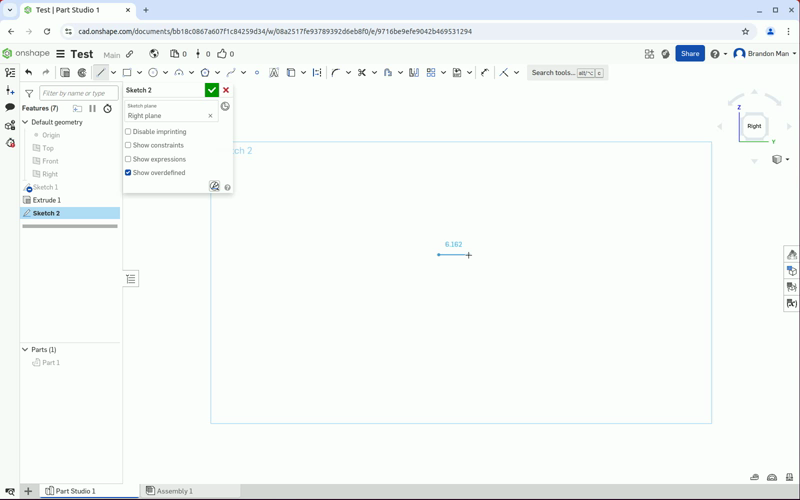
mouse_move(461, 288)
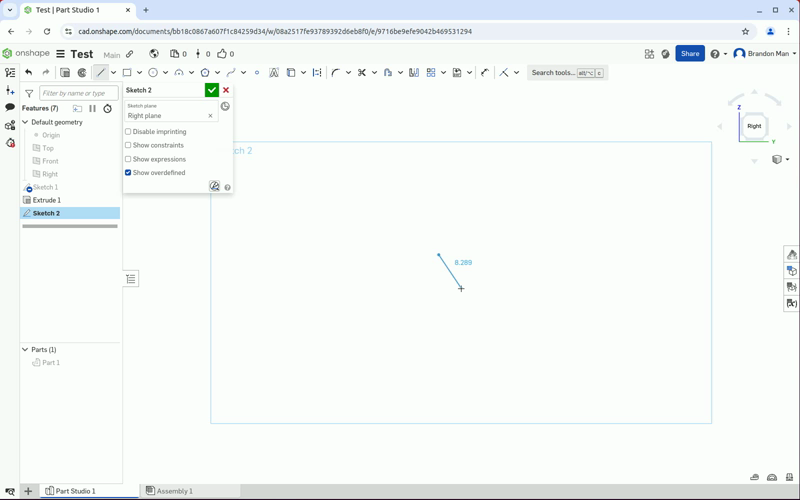
click(461, 288)
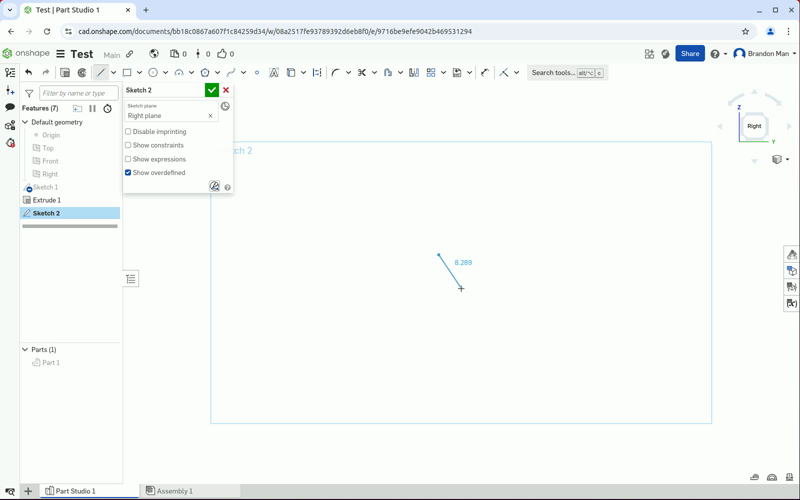
key_up(shift)
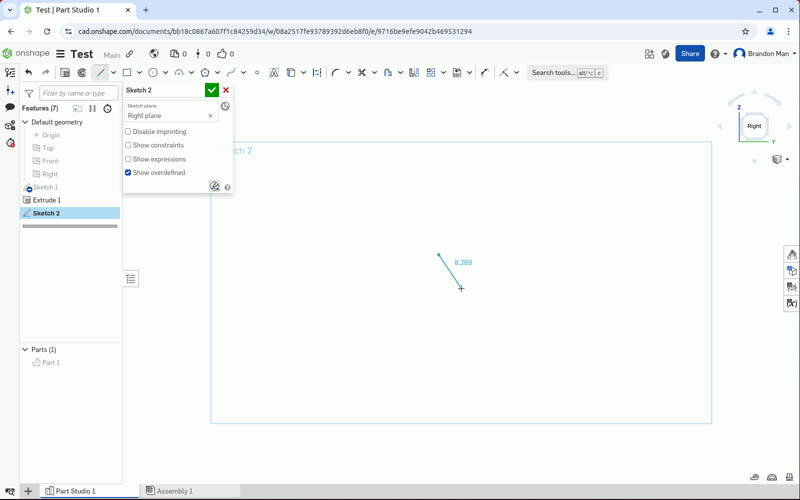
key_down(shift)
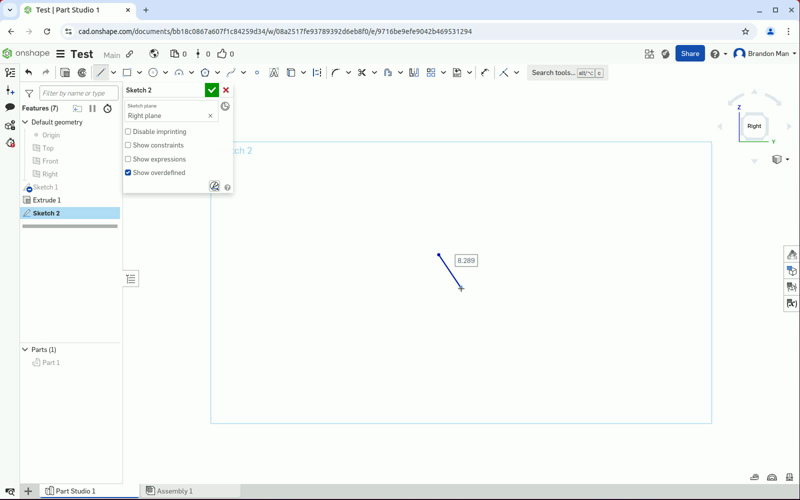
mouse_move(491, 288)
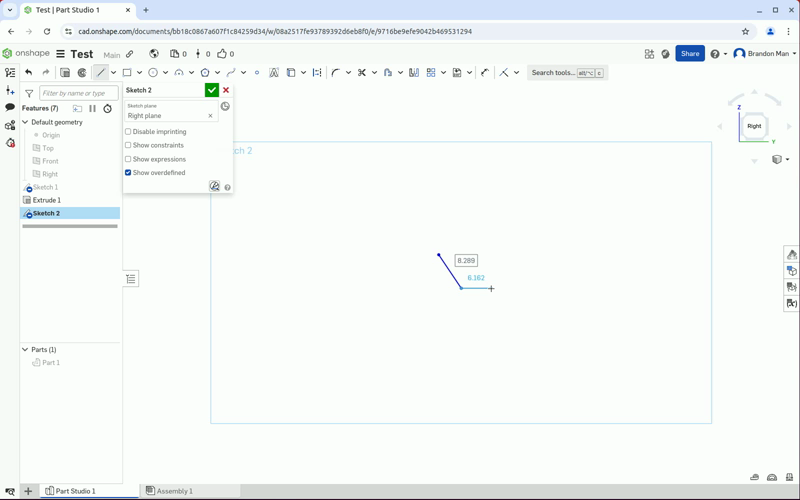
mouse_move(461, 254)
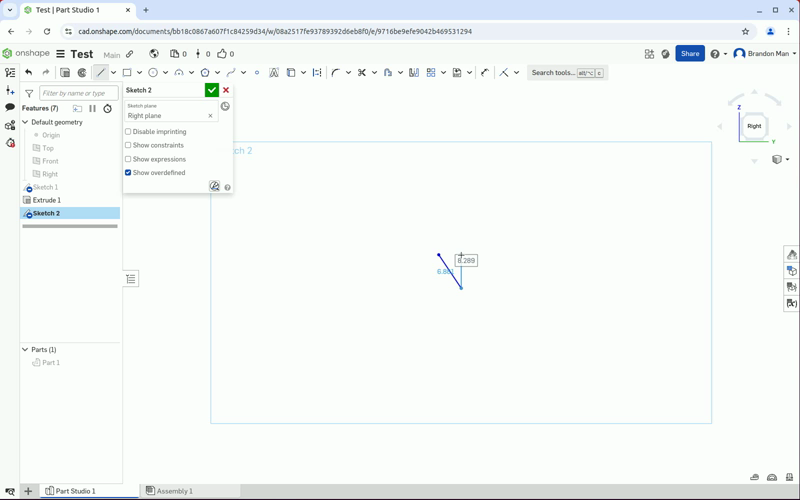
click(461, 254)
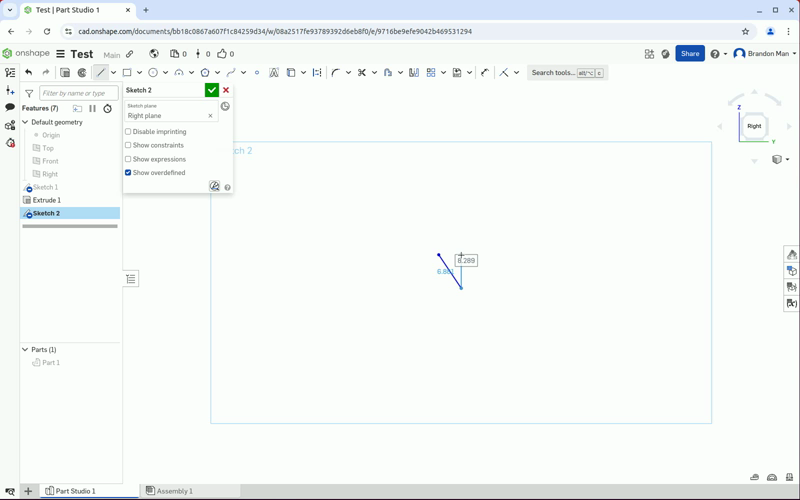
key_up(shift)
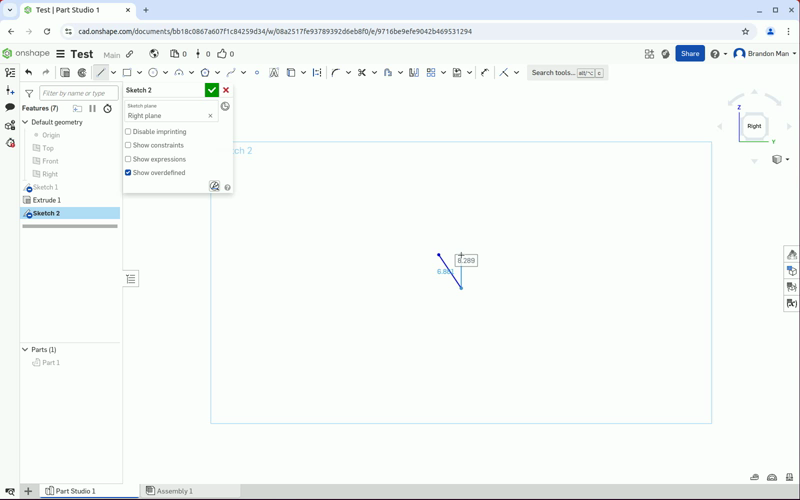
mouse_move(491, 254)
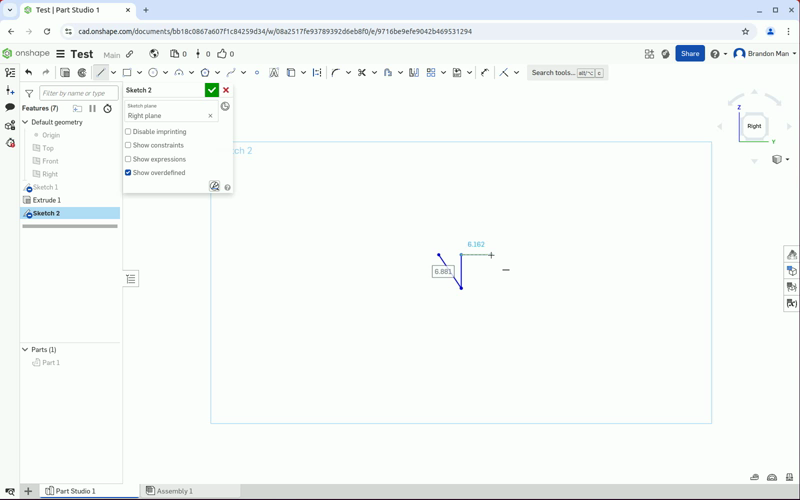
key_down(shift)
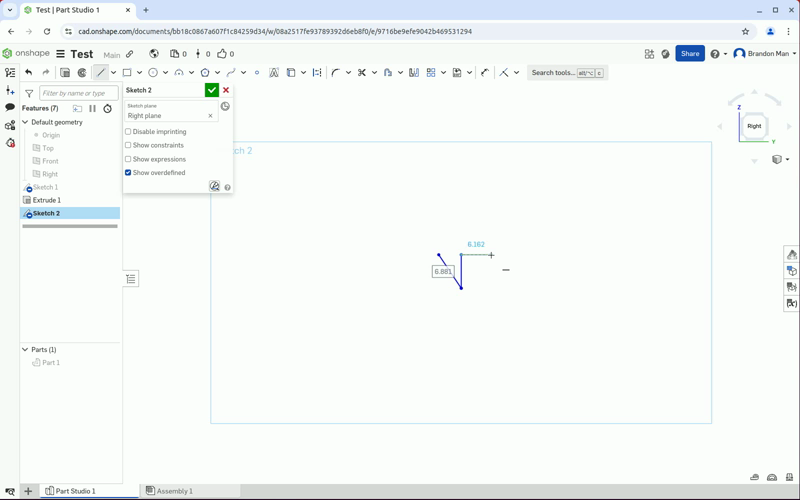
mouse_move(438, 254)
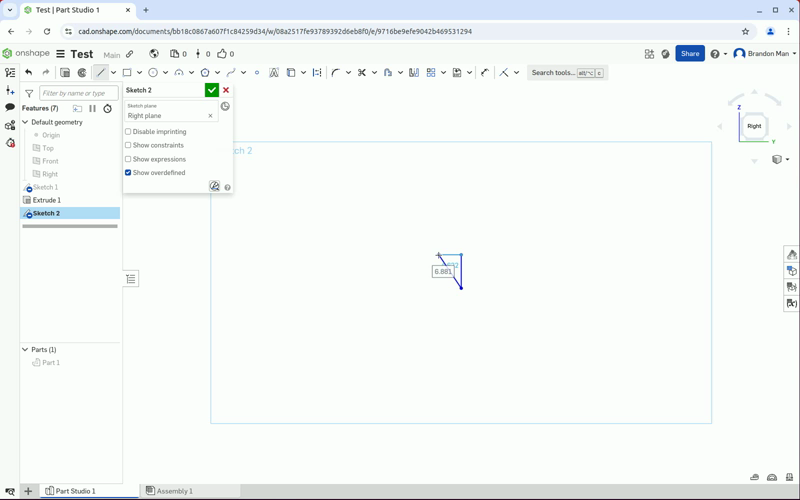
key_up(shift)
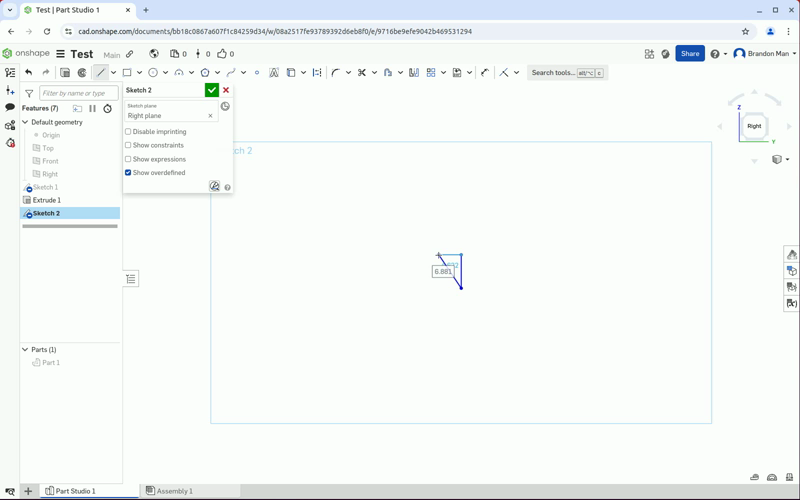
click(438, 254)
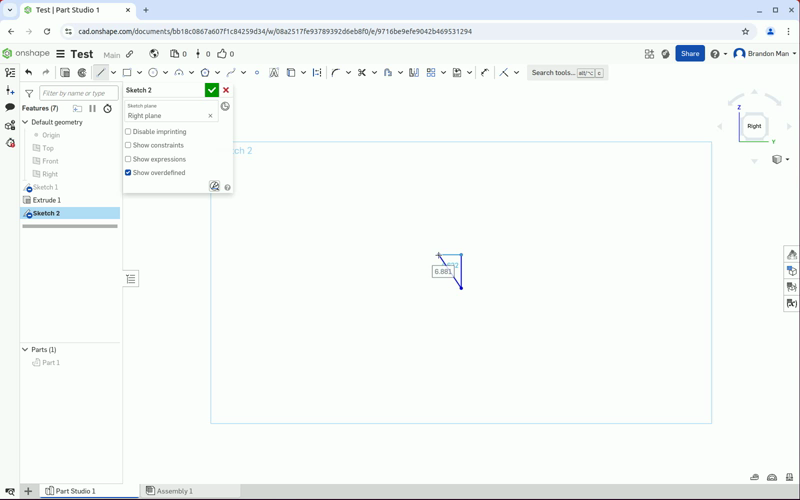
key(esc)
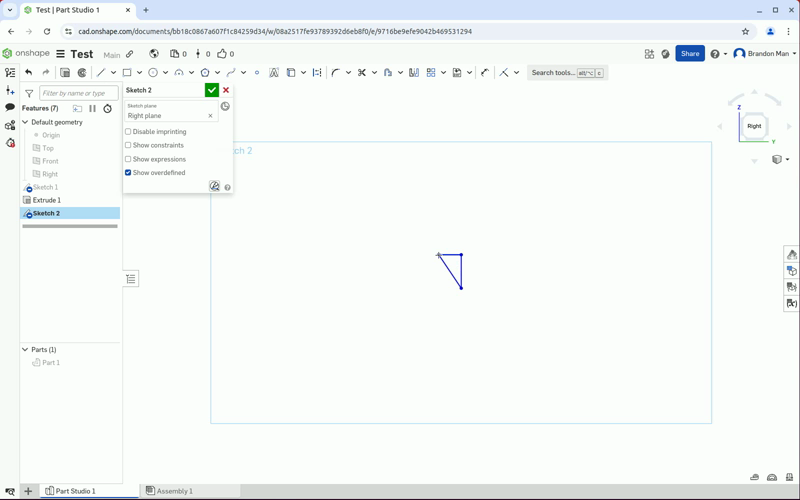
mouse_move(460, 286)
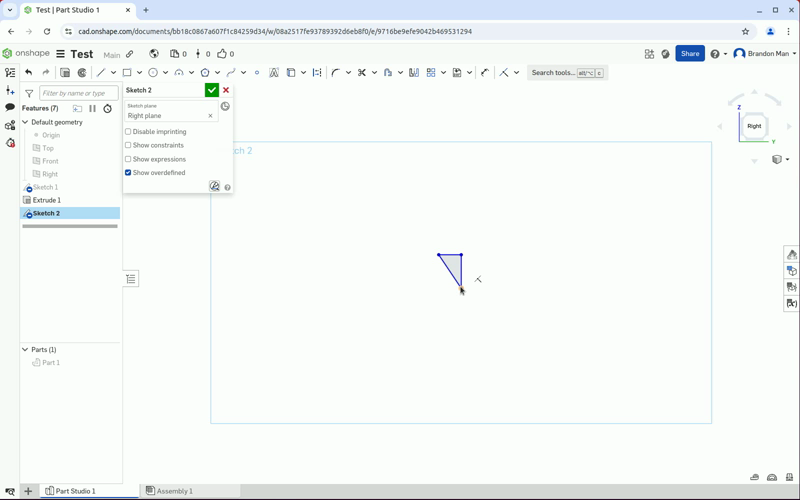
scroll(6)
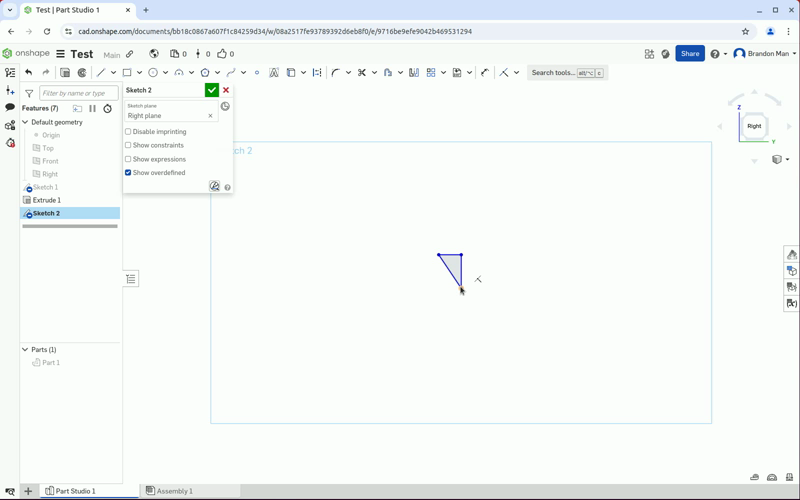
scroll(6)
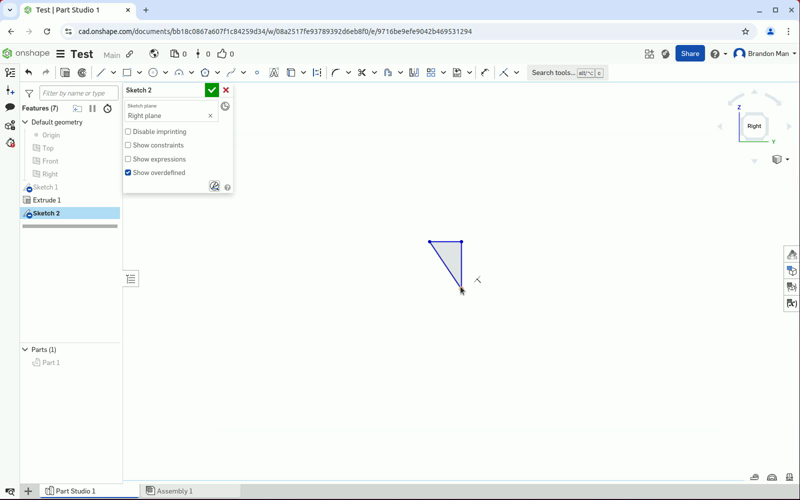
scroll(6)
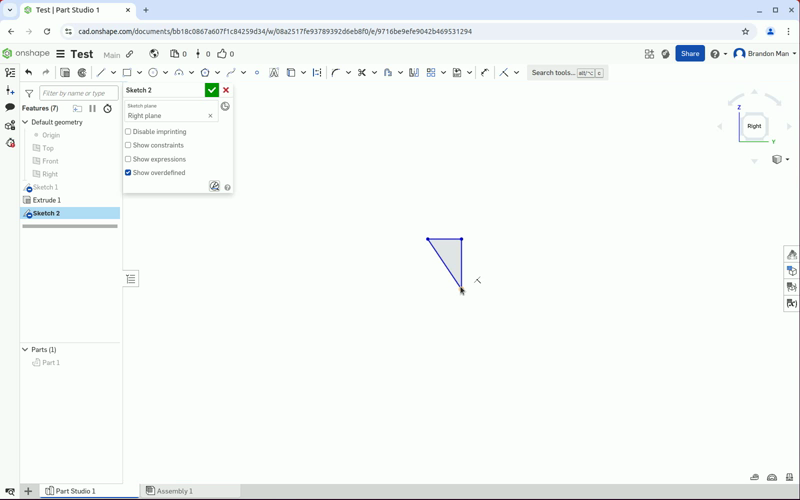
scroll(6)
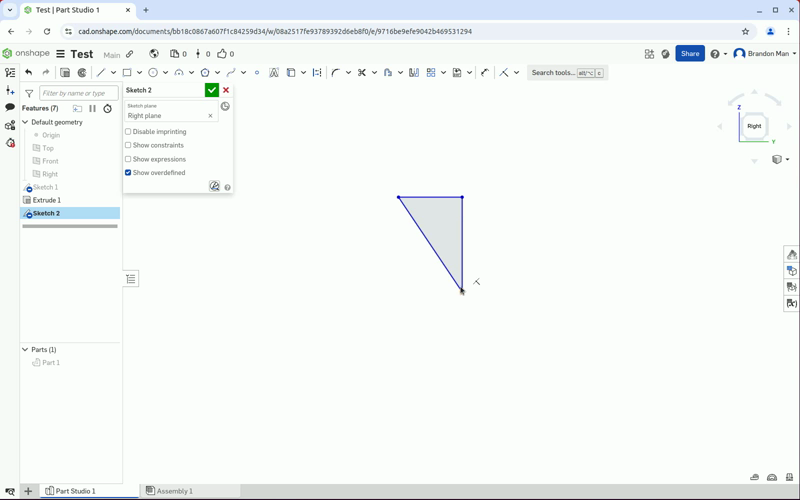
scroll(6)
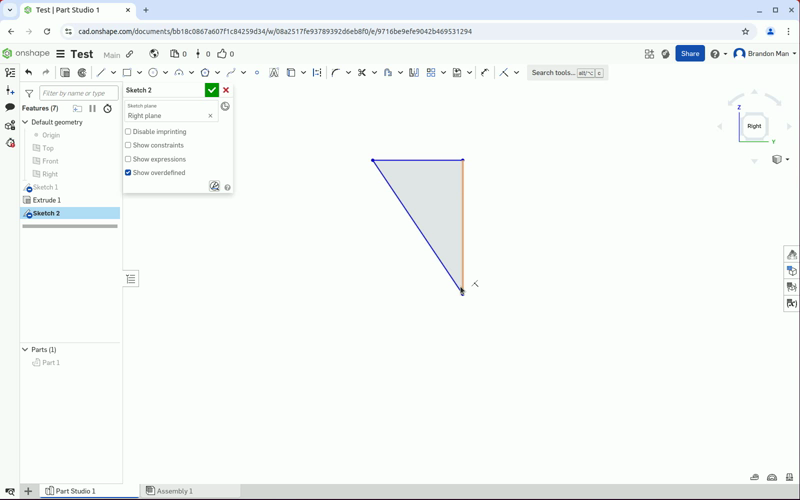
scroll(6)
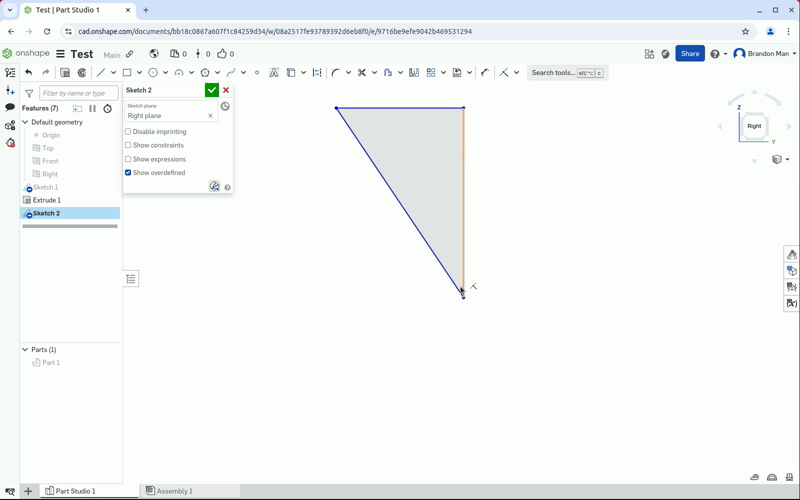
scroll(6)
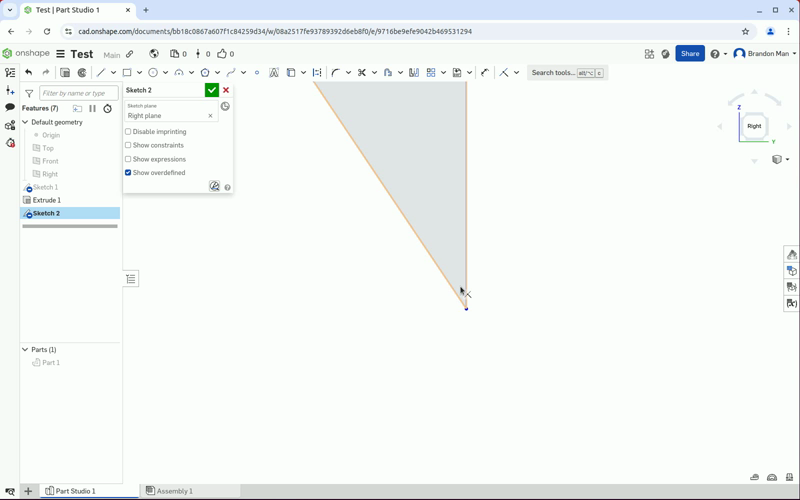
click(460, 286)
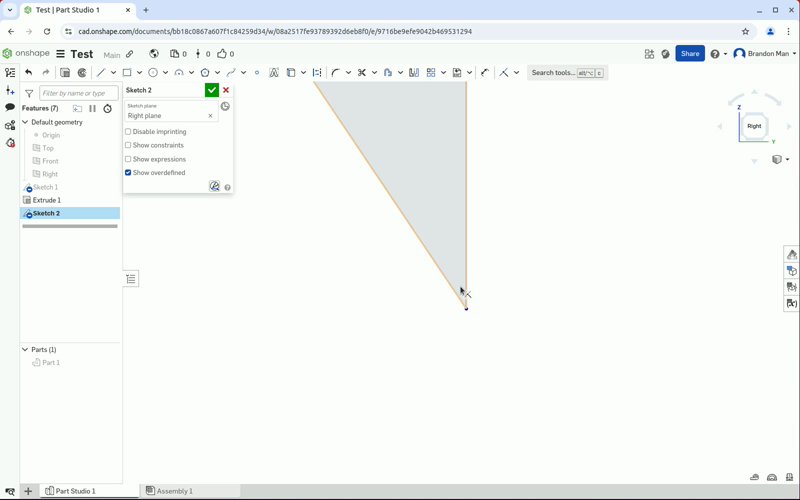
scroll(-6)
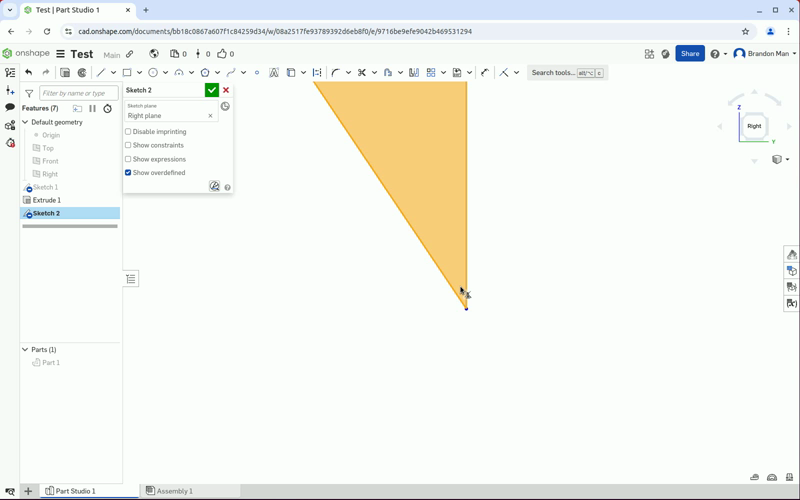
scroll(-6)
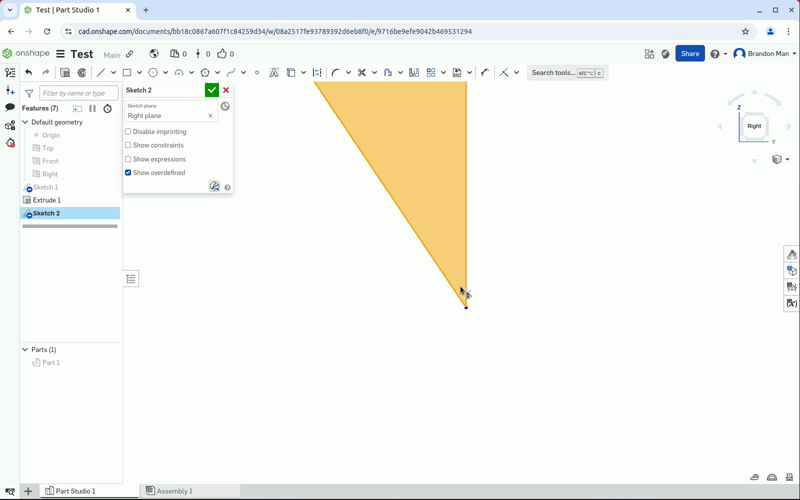
scroll(-6)
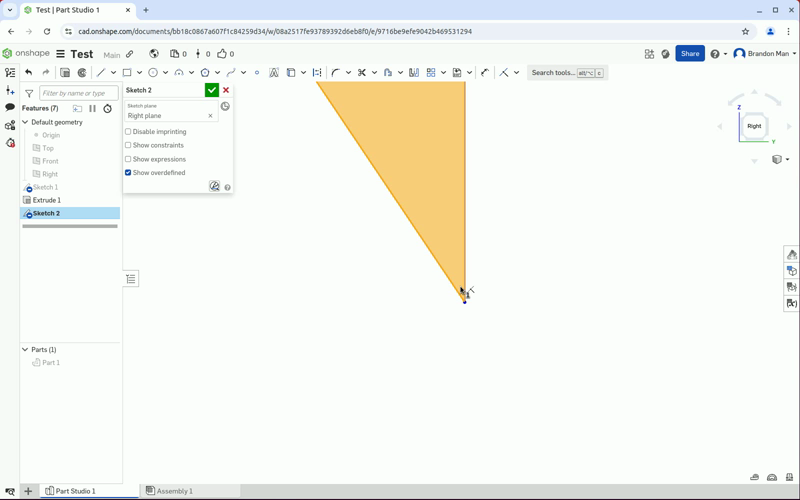
scroll(-6)
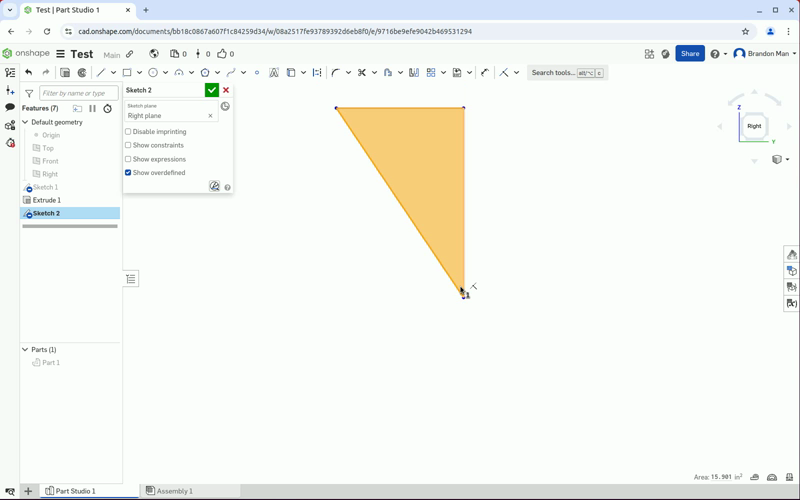
scroll(-6)
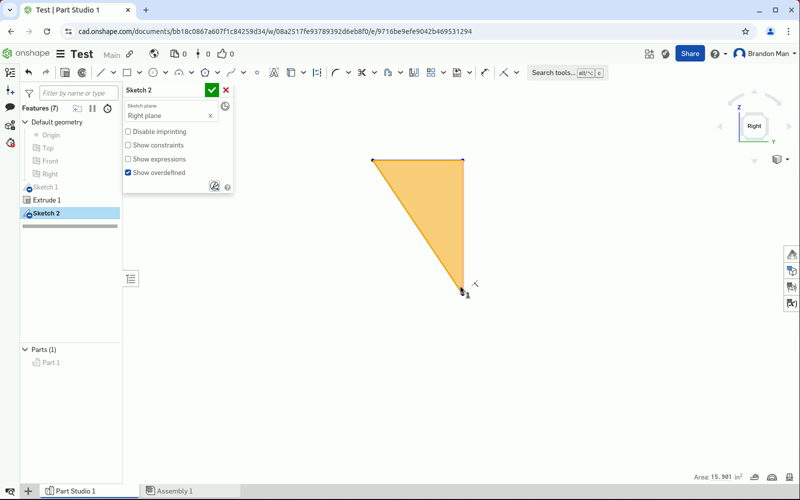
scroll(-6)
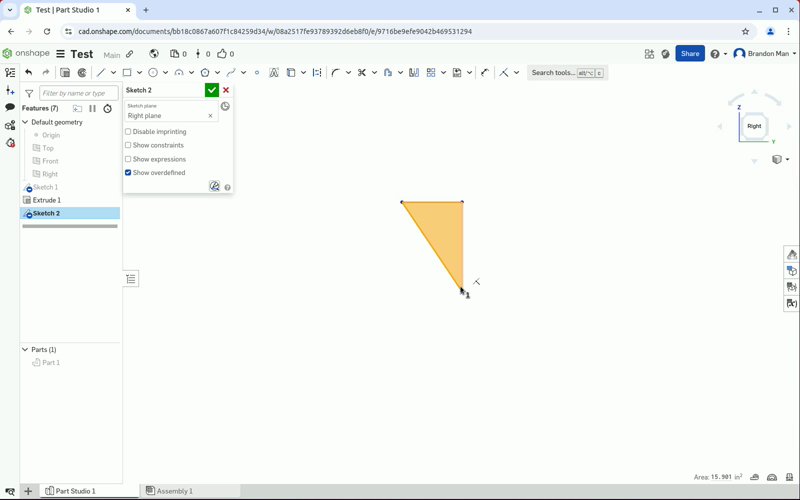
scroll(-6)
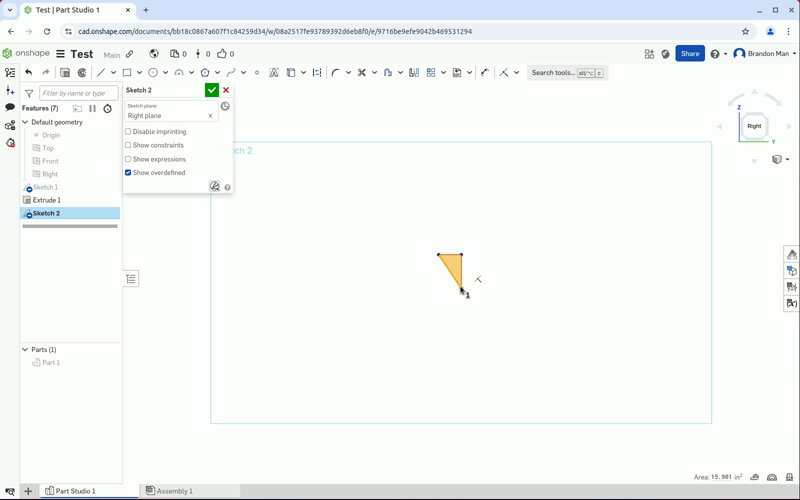
mouse_move(73, 352)
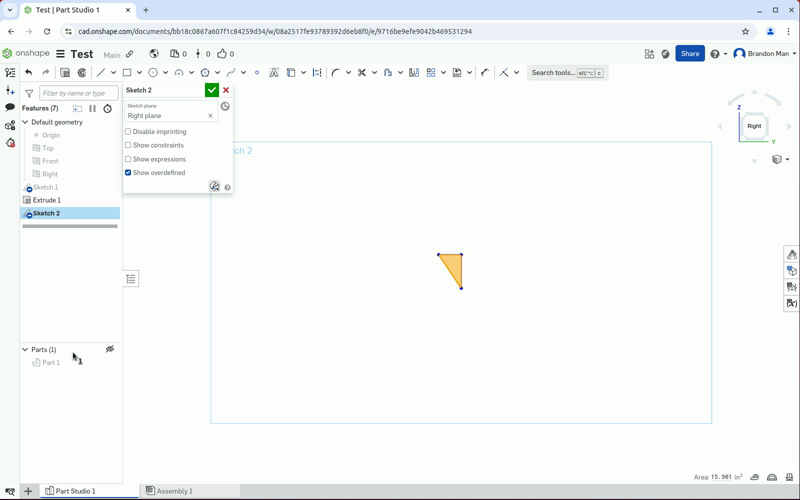
key(shift+y)
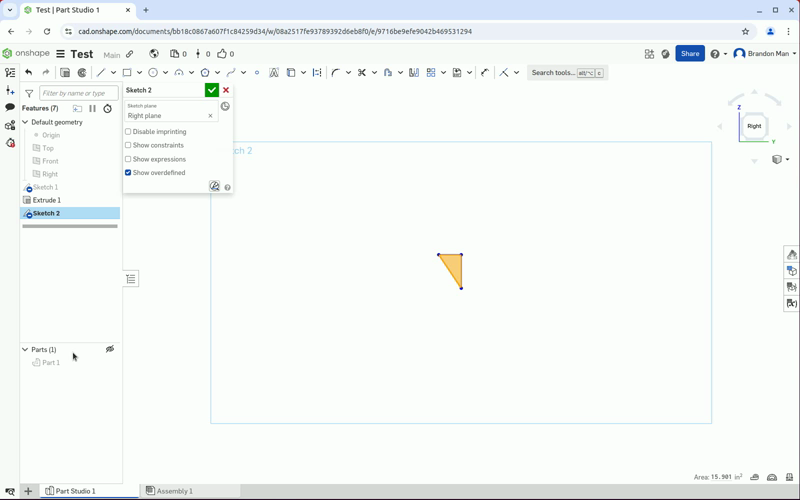
key(shift+e)
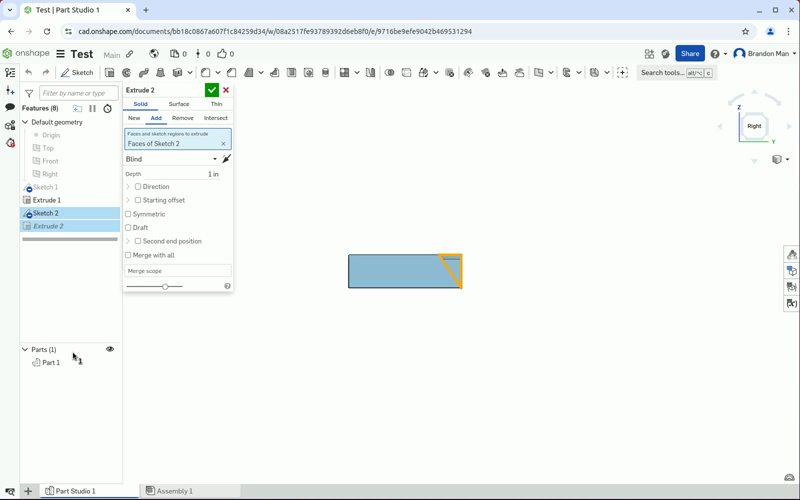
mouse_move(143, 106)
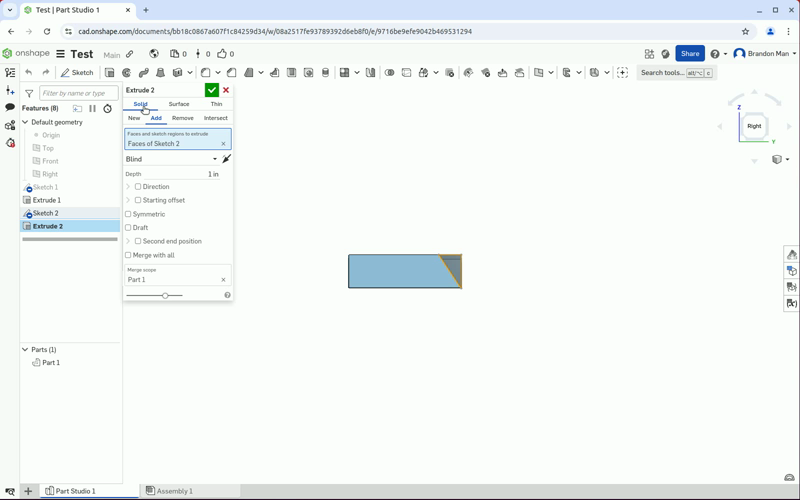
click(143, 106)
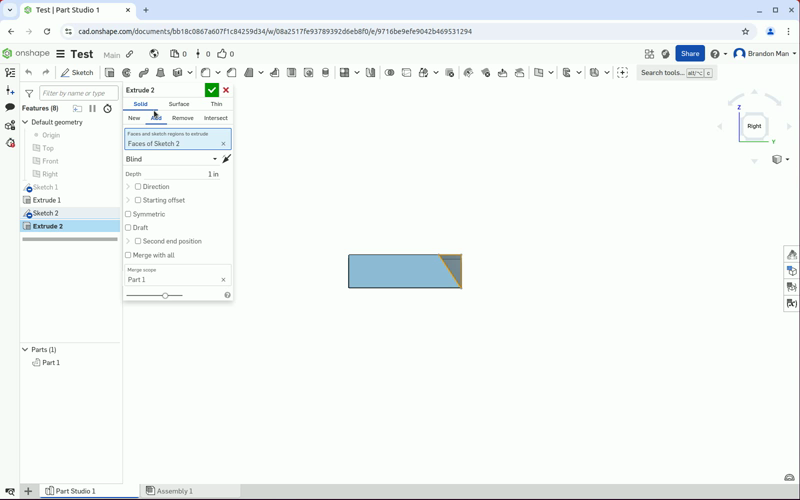
mouse_move(186, 120)
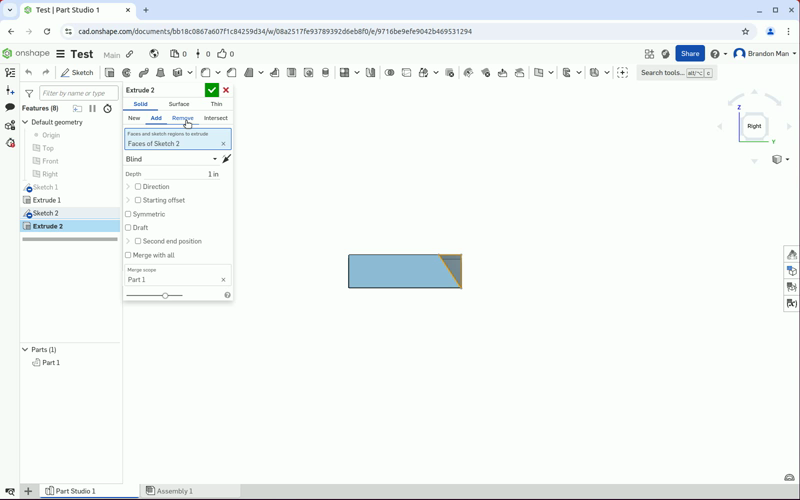
click(186, 120)
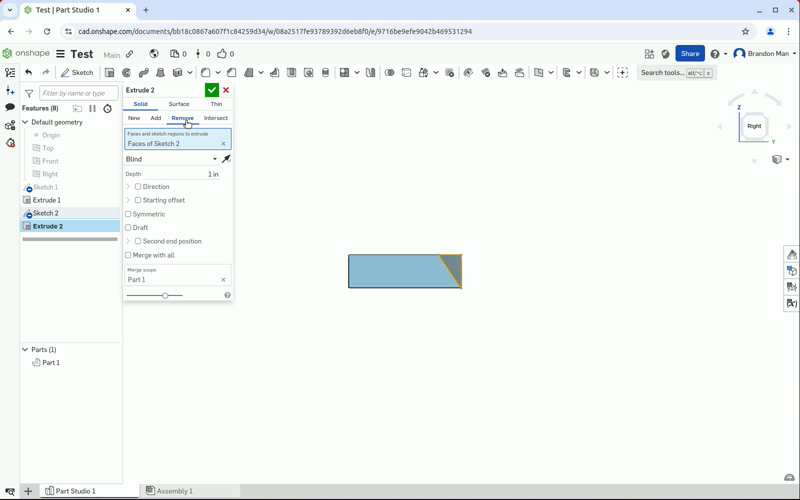
key(tab, 4)
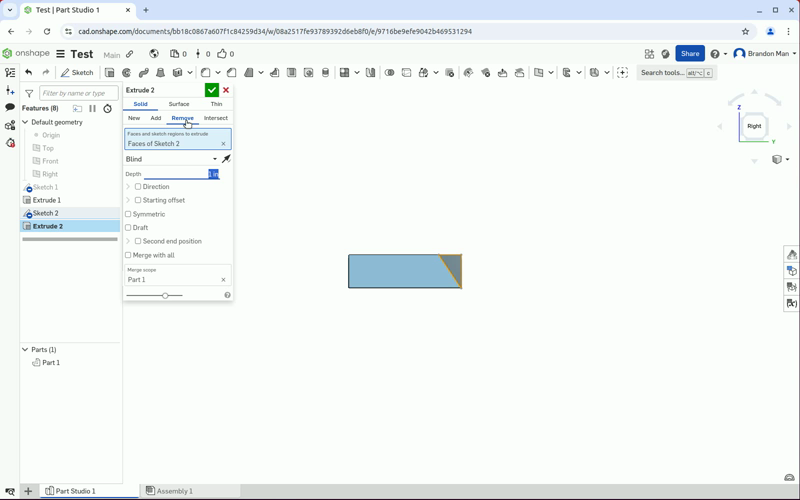
text(14.202)
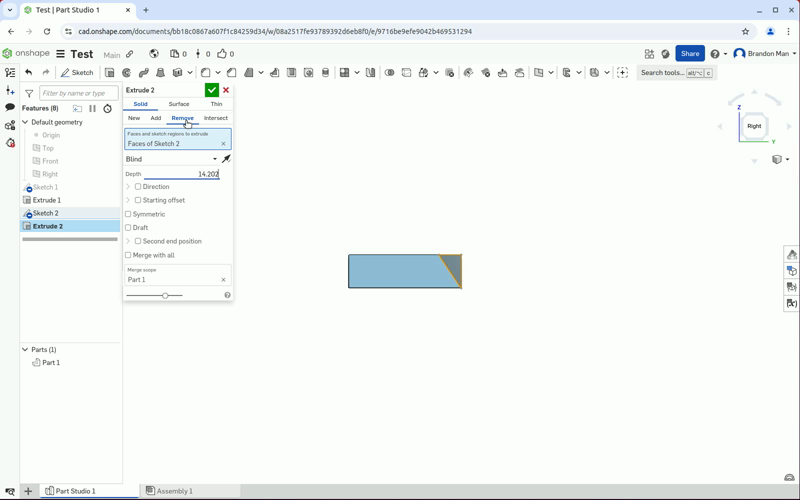
key(tab, 3)
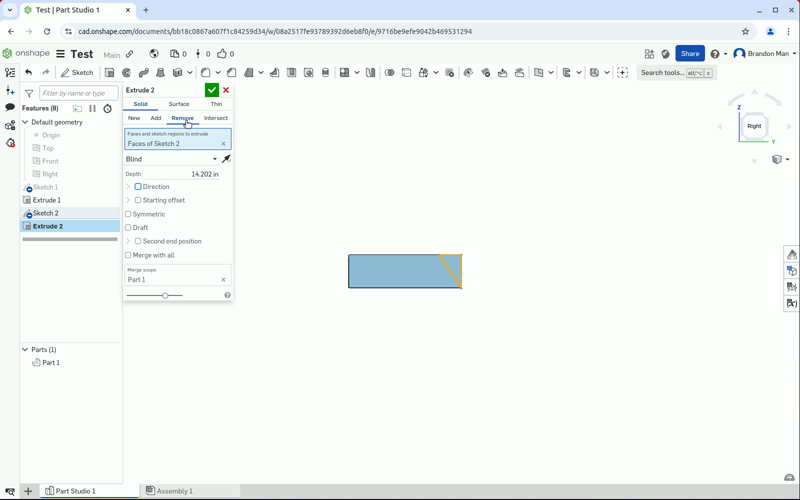
key(tab, 2)
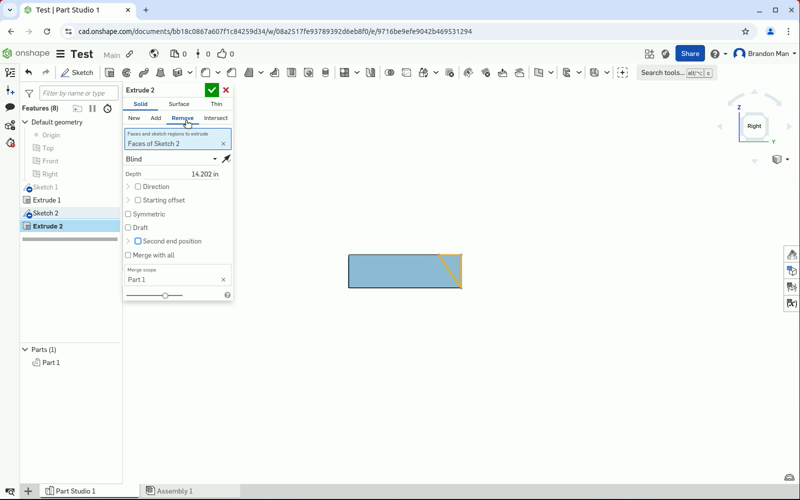
key(space)
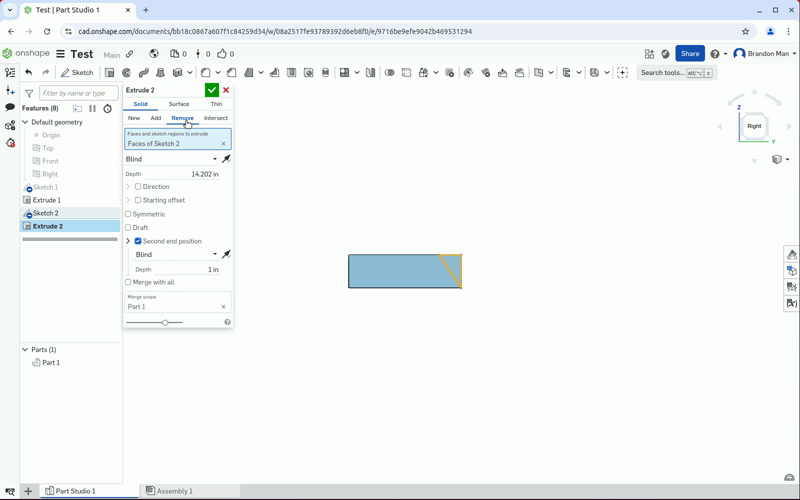
key(tab, 3)
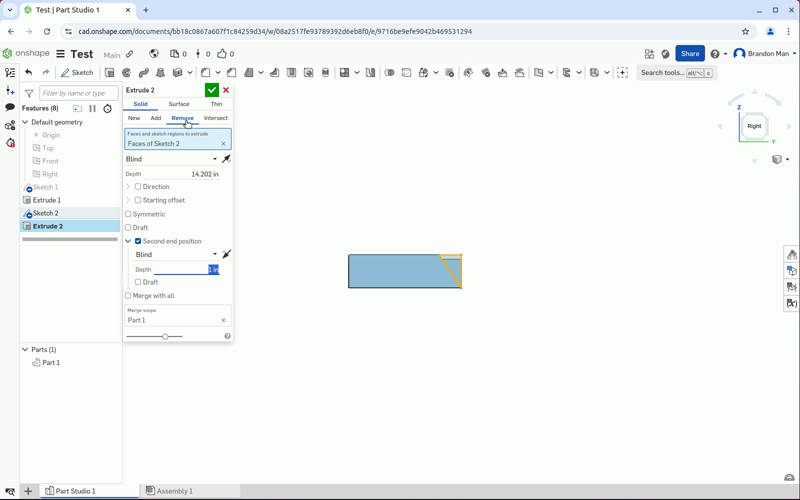
text(12.517)
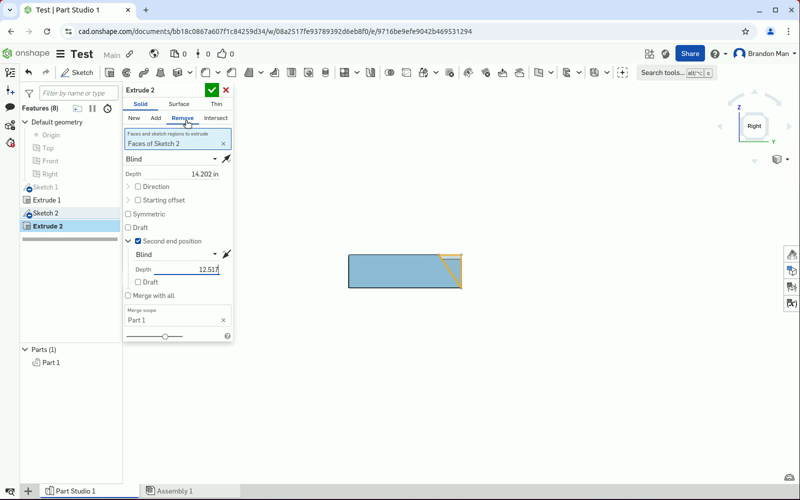
key(tab, 2)
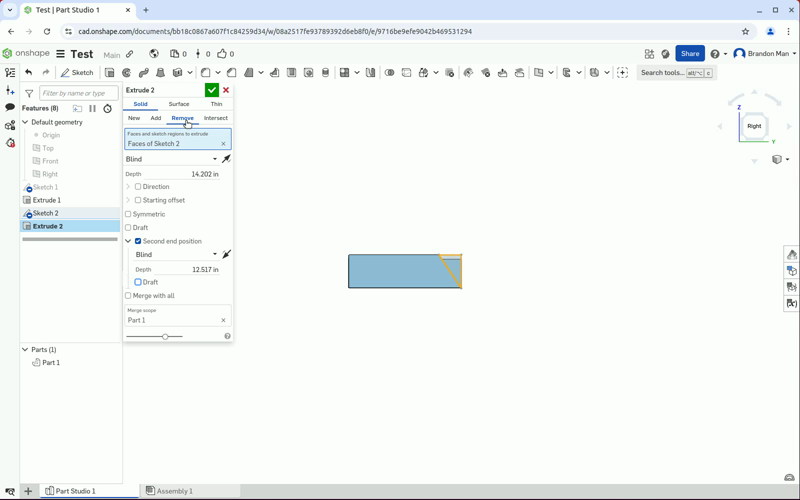
key(space)
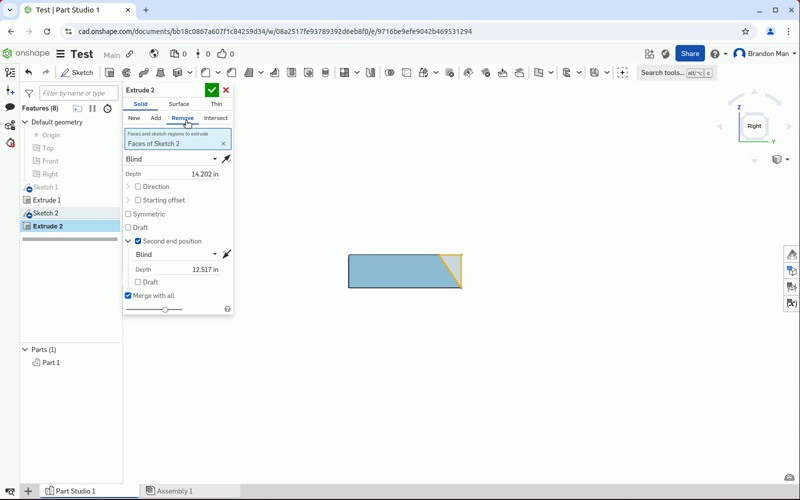
key(enter)
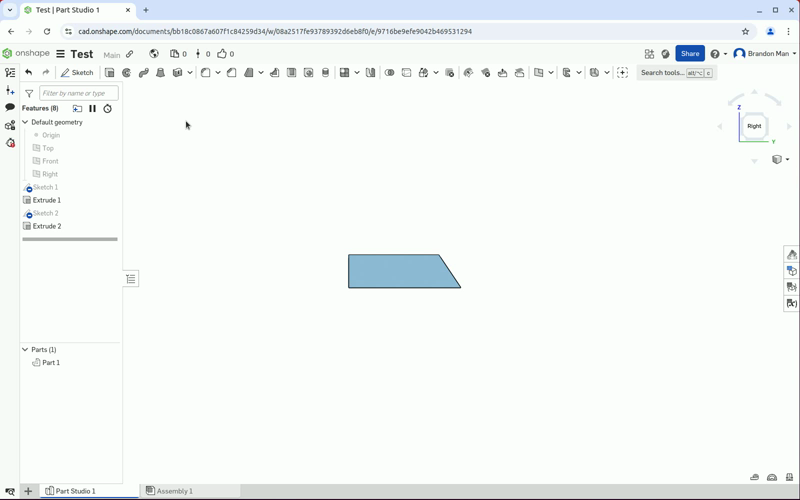
key(shift+h)
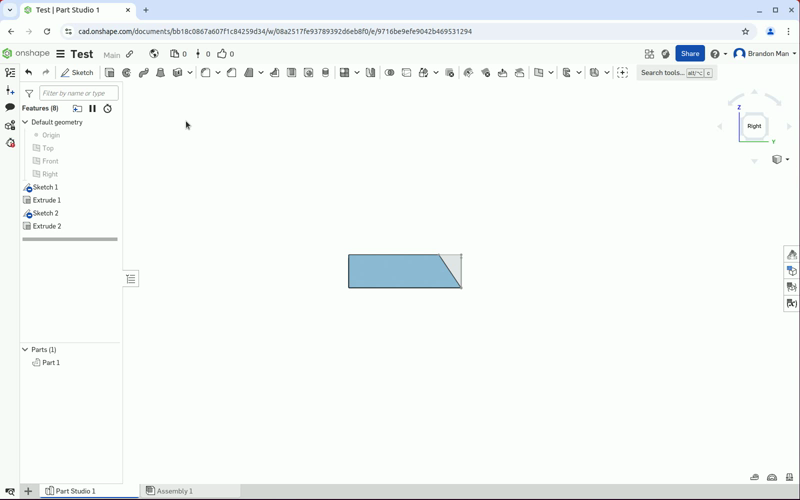
key(shift+h)
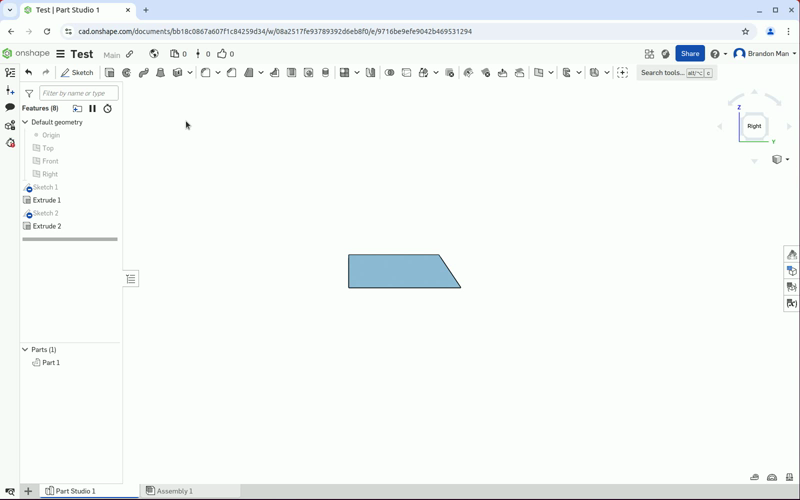
mouse_move(73, 189)
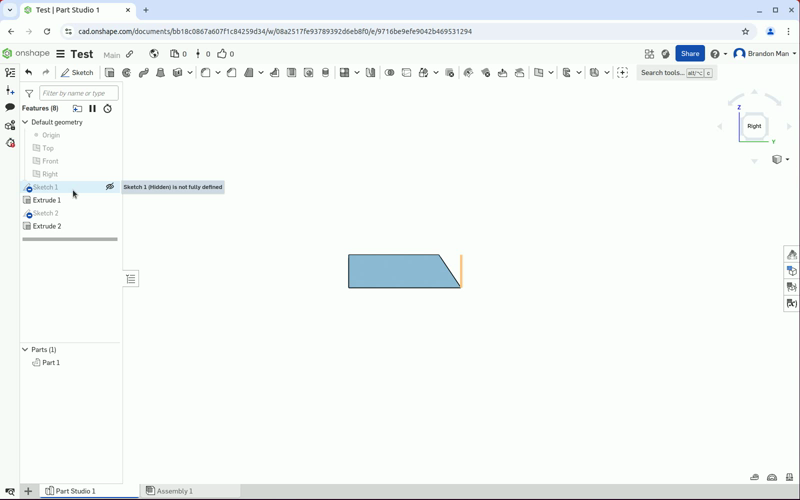
click(73, 189)
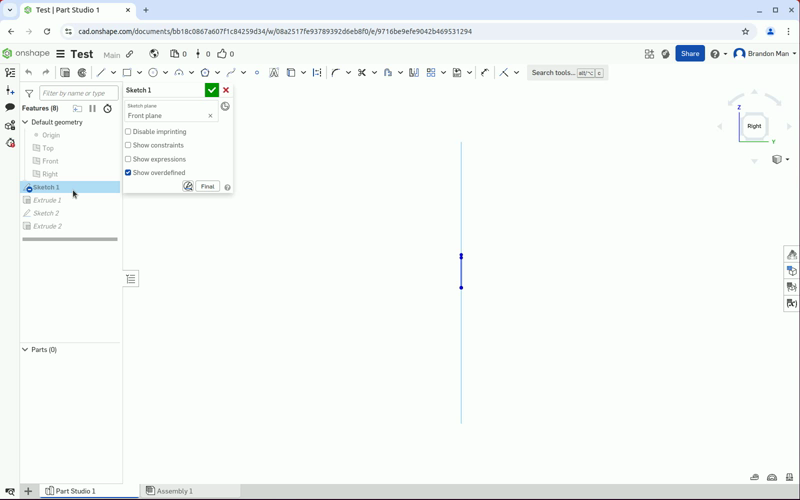
mouse_move(229, 92)
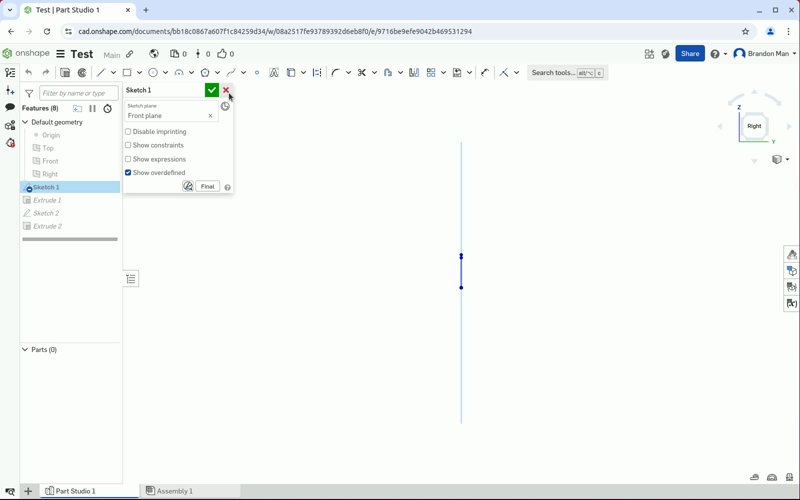
click(229, 92)
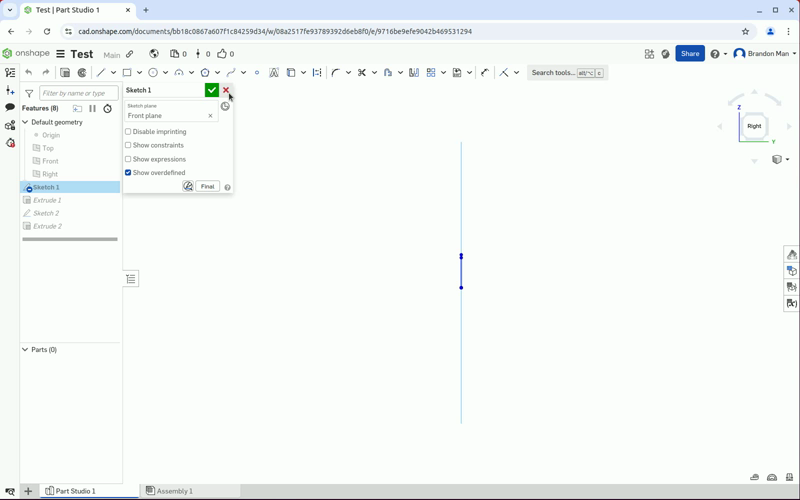
key(shift+s)
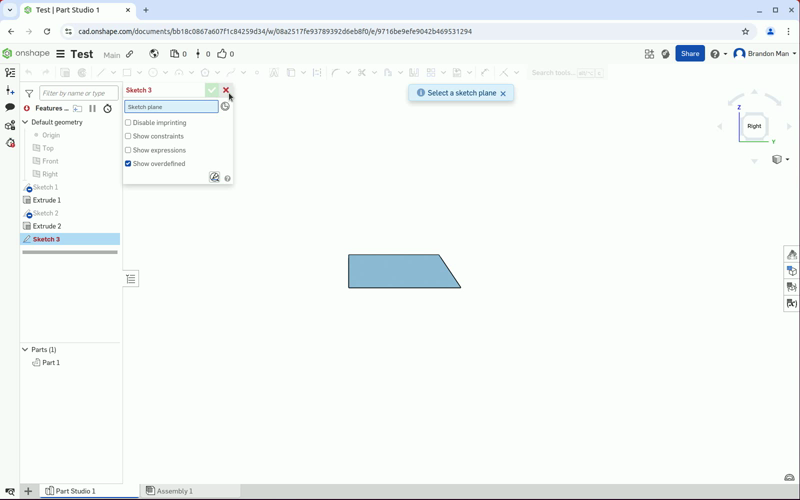
mouse_move(73, 176)
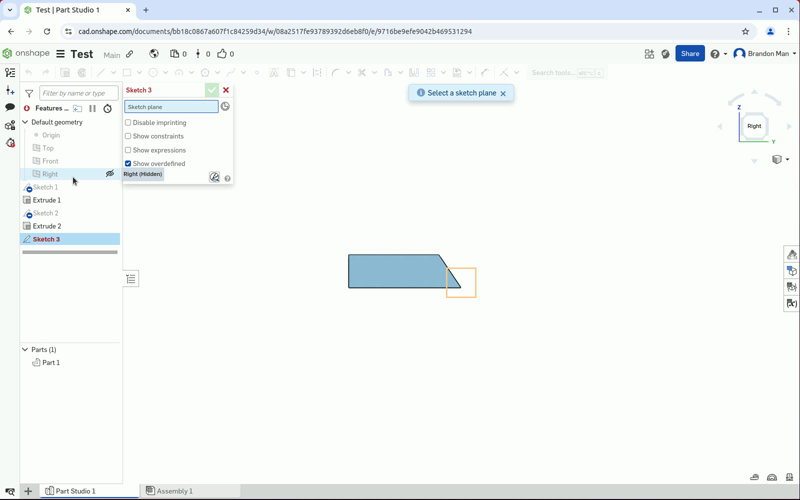
click(73, 176)
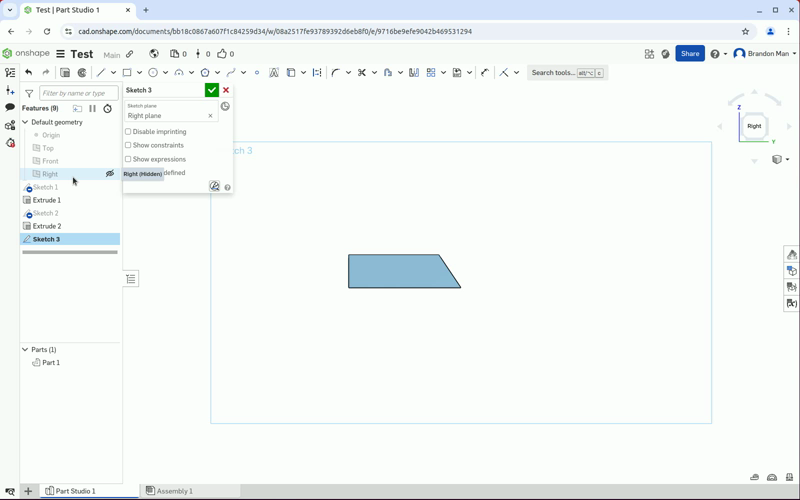
mouse_move(73, 352)
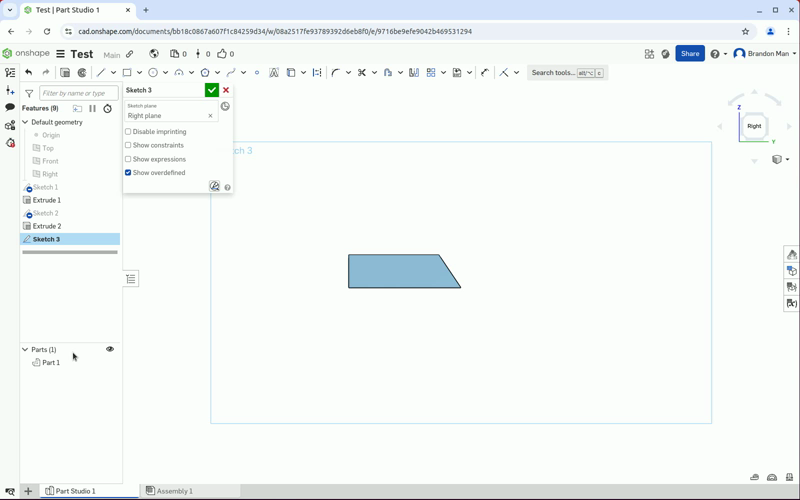
key(y)
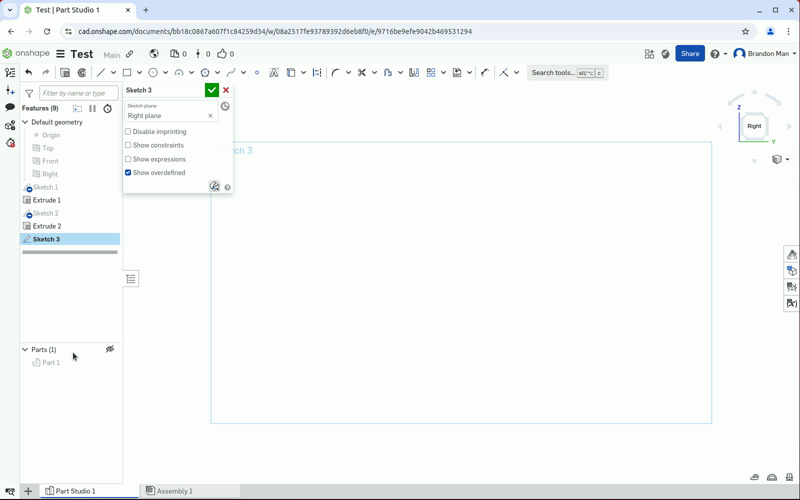
key(l)
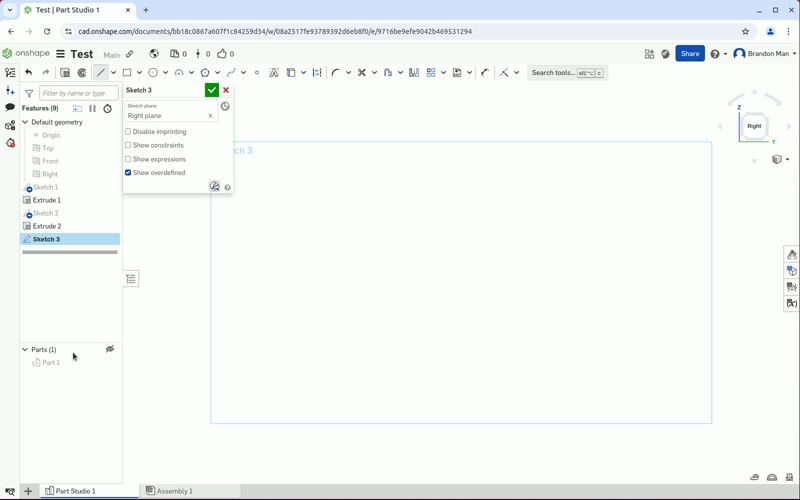
key_down(shift)
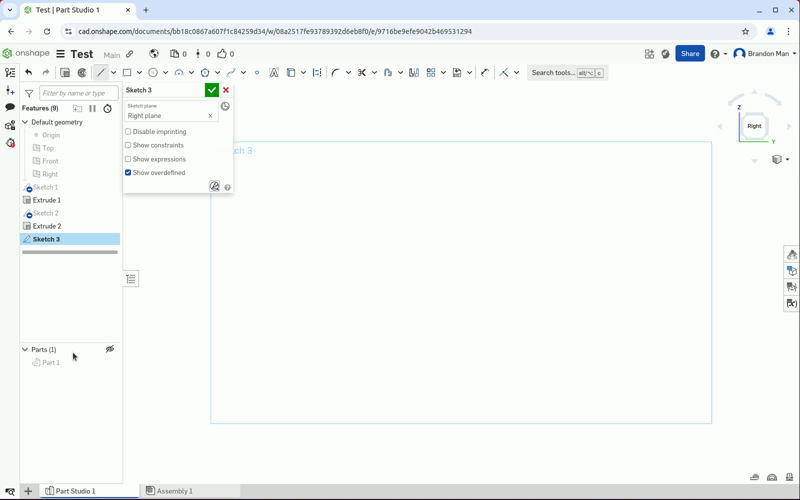
mouse_move(348, 287)
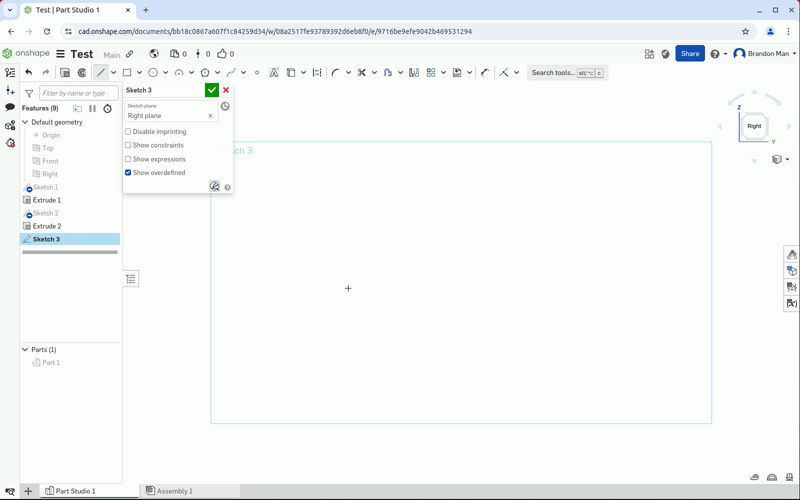
click(348, 287)
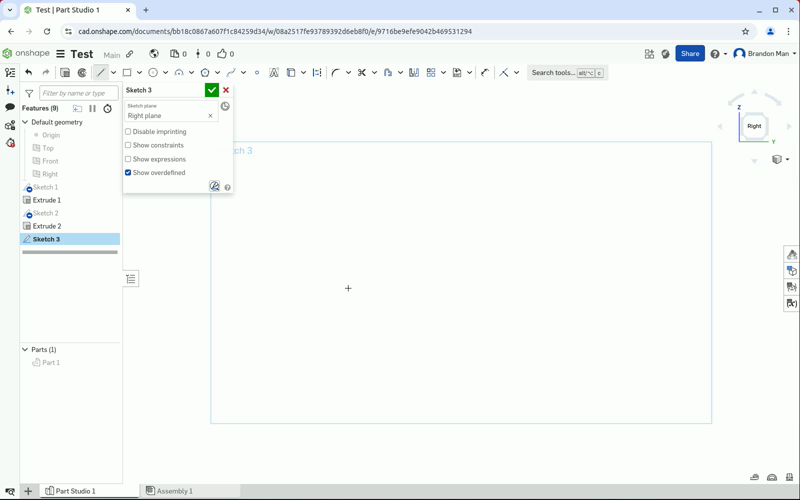
key_up(shift)
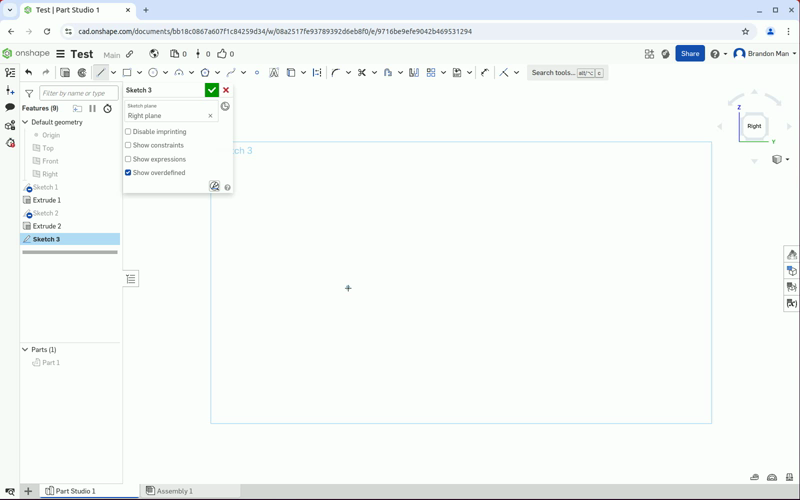
key_down(shift)
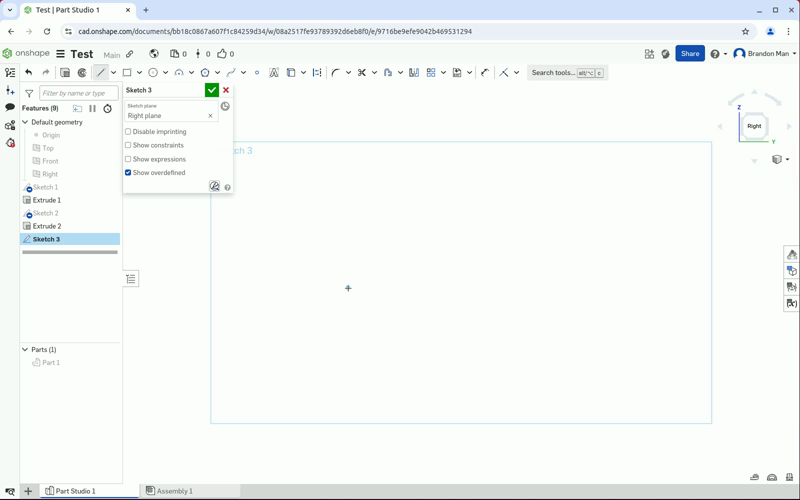
mouse_move(378, 287)
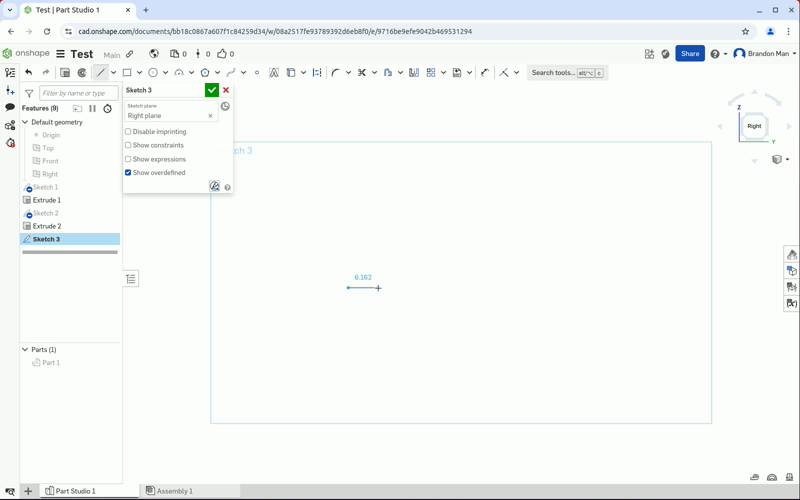
mouse_move(371, 253)
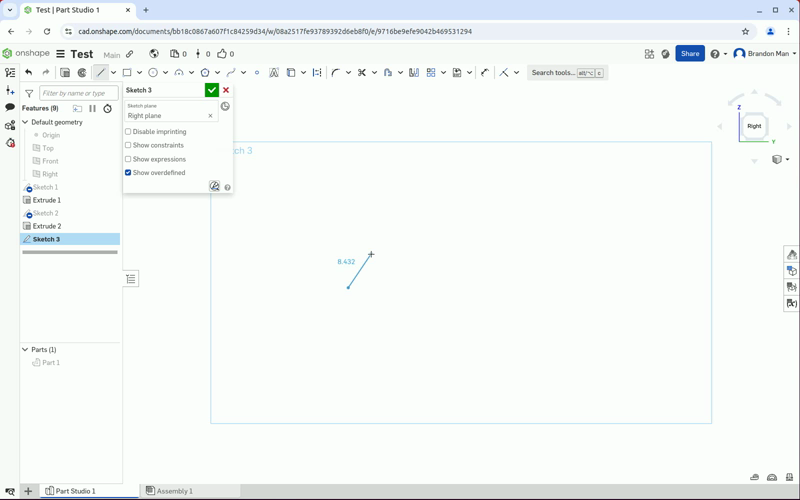
click(371, 253)
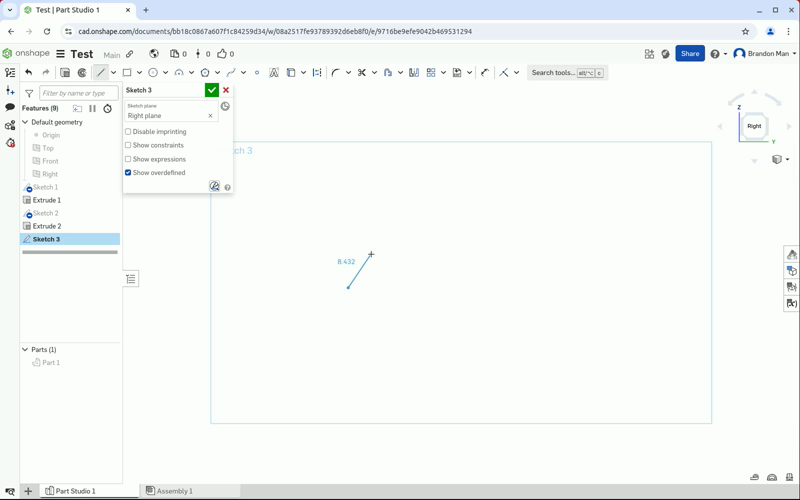
key_up(shift)
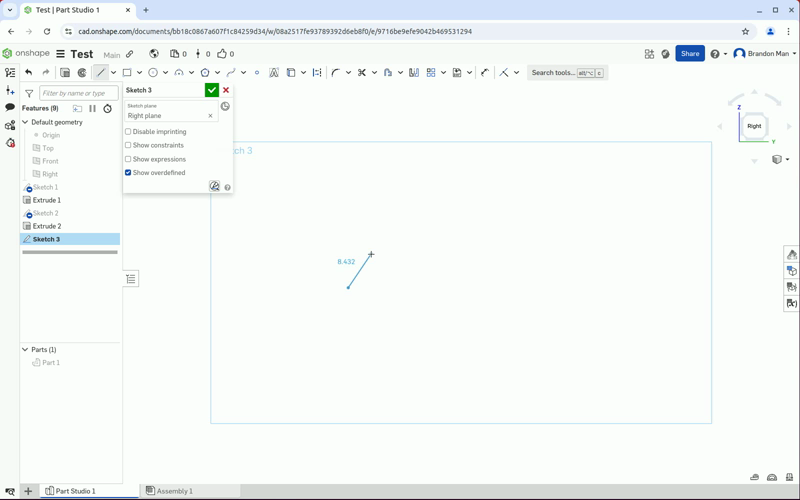
key_down(shift)
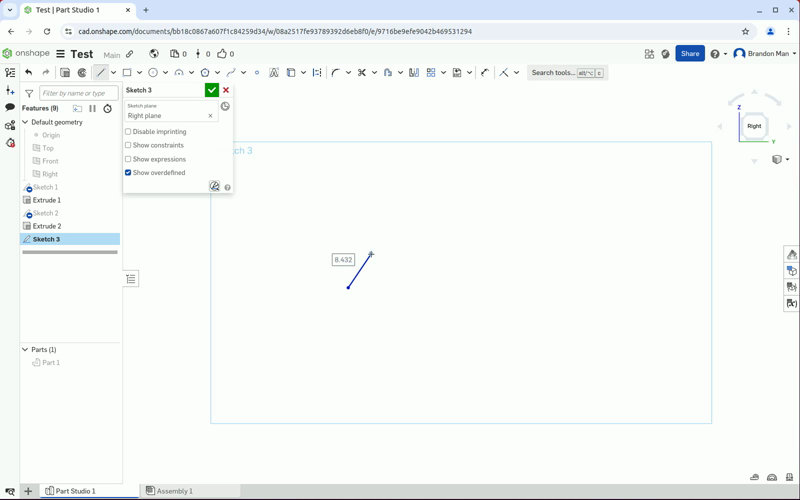
mouse_move(401, 253)
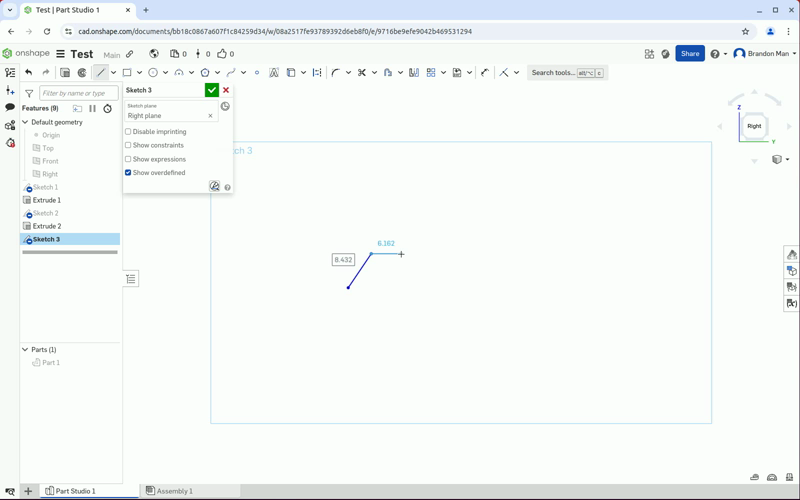
mouse_move(348, 253)
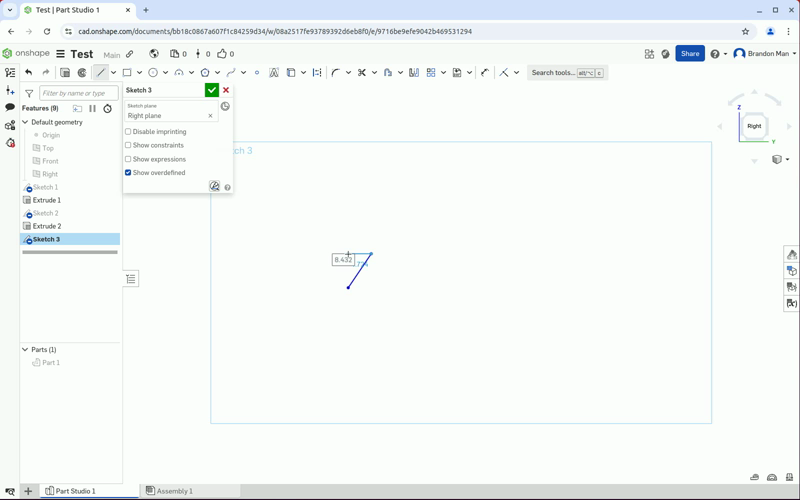
click(348, 253)
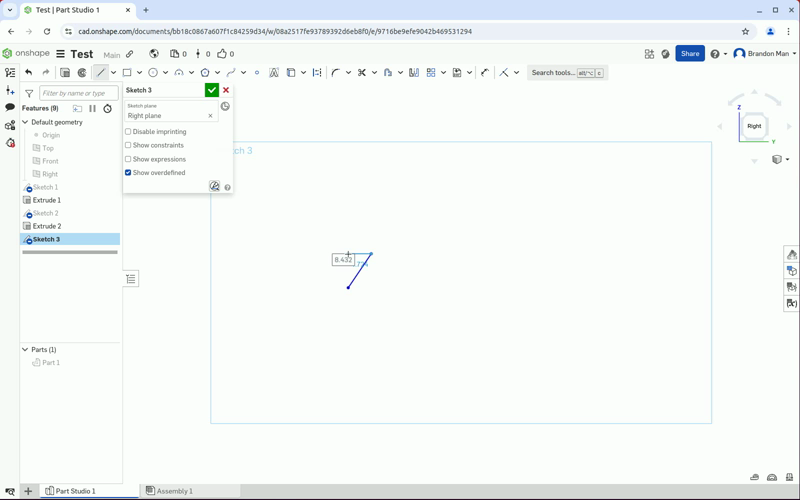
key_up(shift)
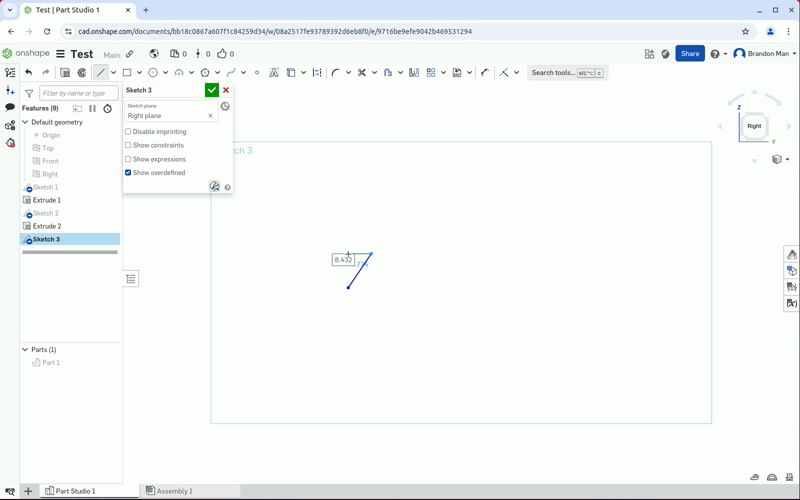
mouse_move(378, 253)
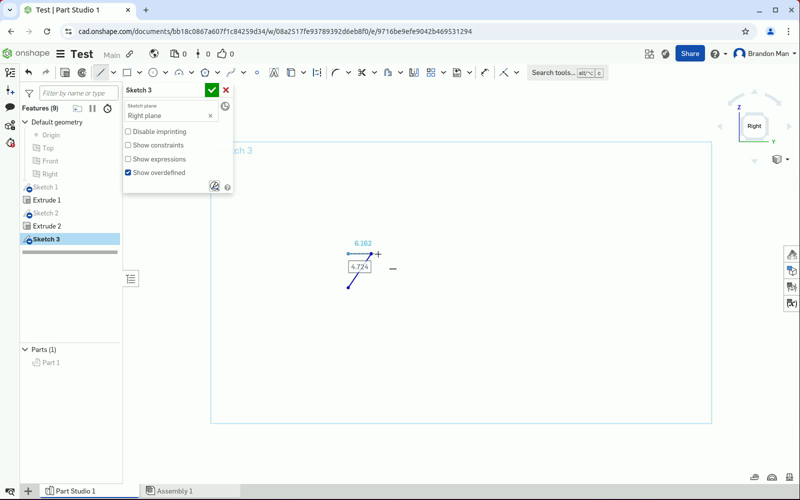
key_down(shift)
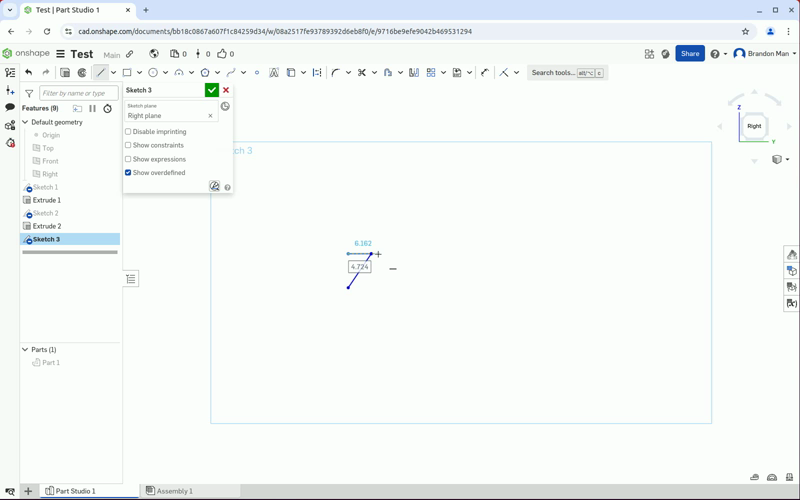
mouse_move(348, 287)
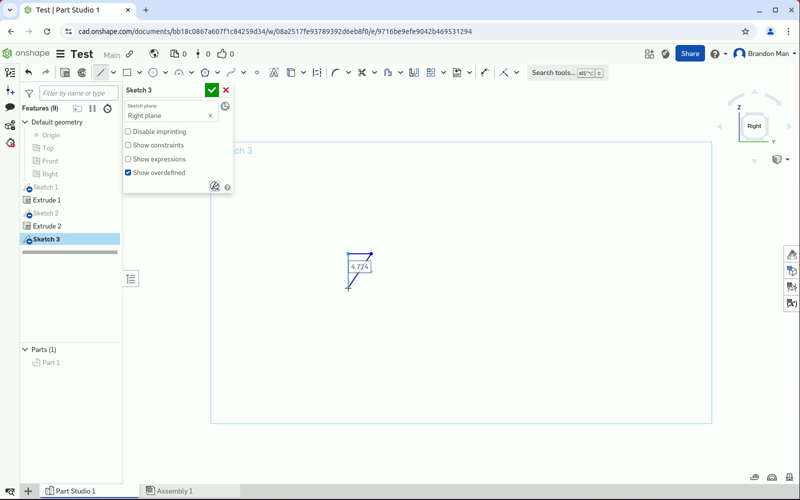
key_up(shift)
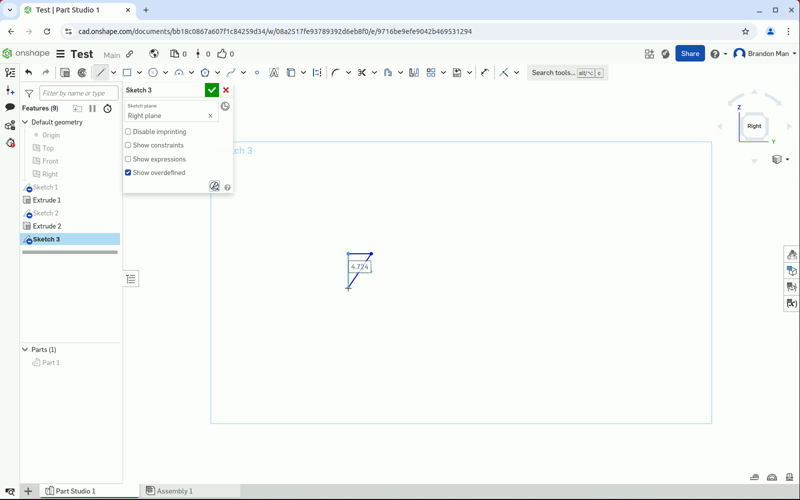
click(348, 287)
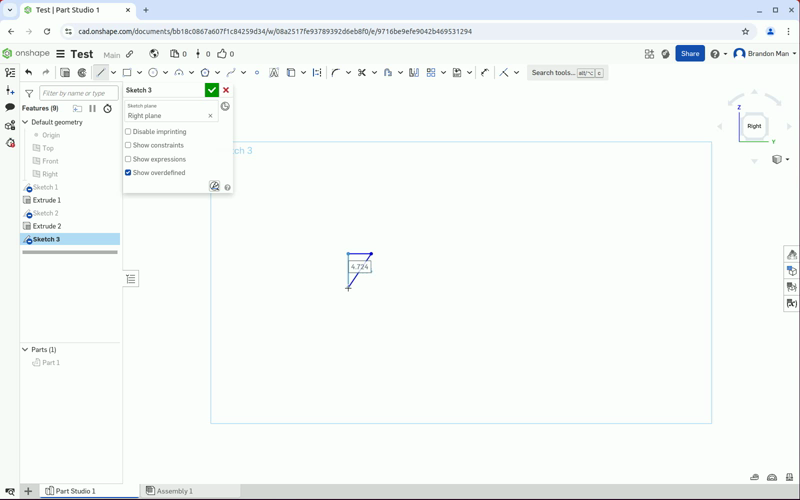
key(esc)
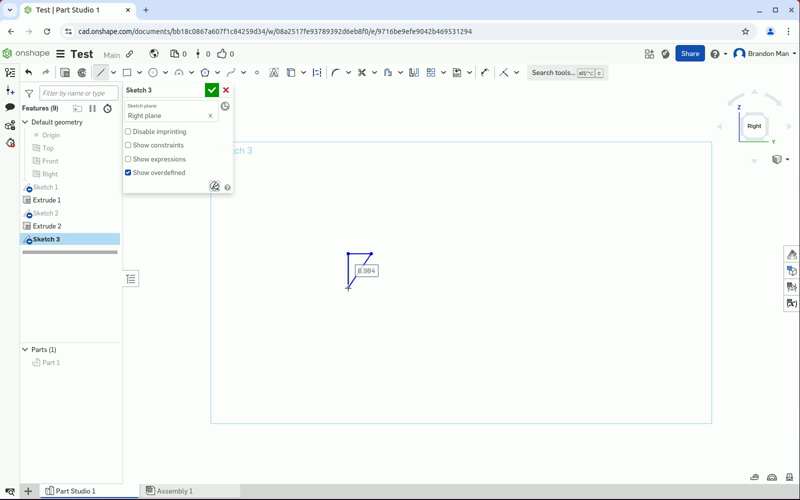
mouse_move(361, 263)
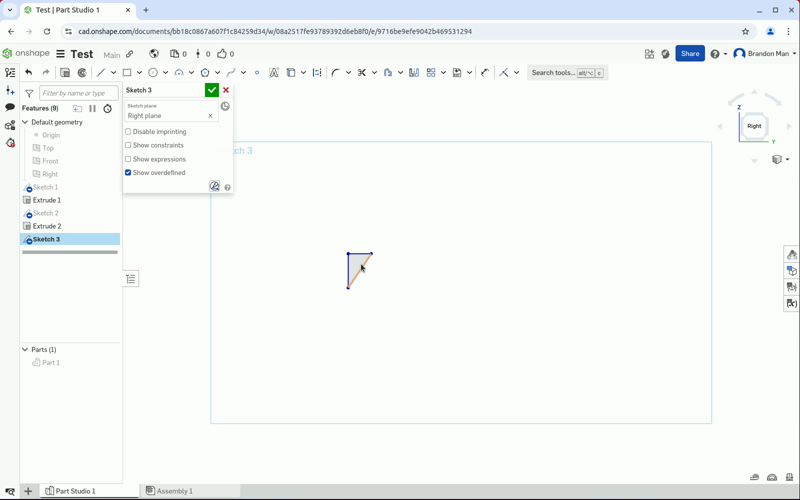
scroll(6)
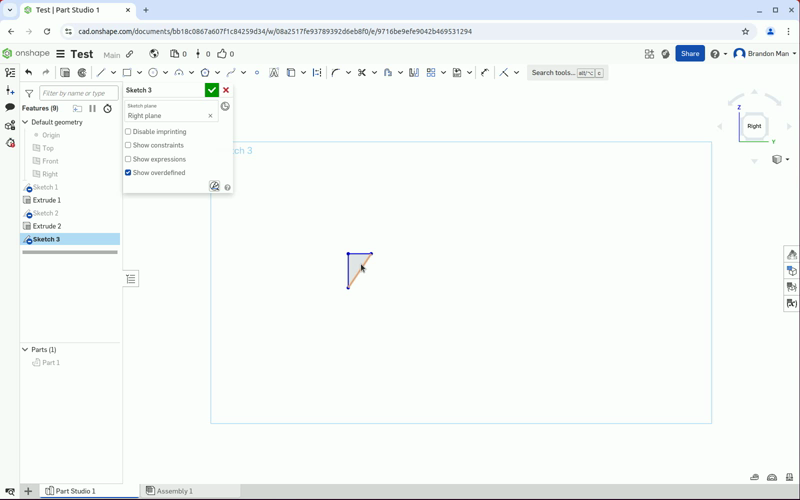
scroll(6)
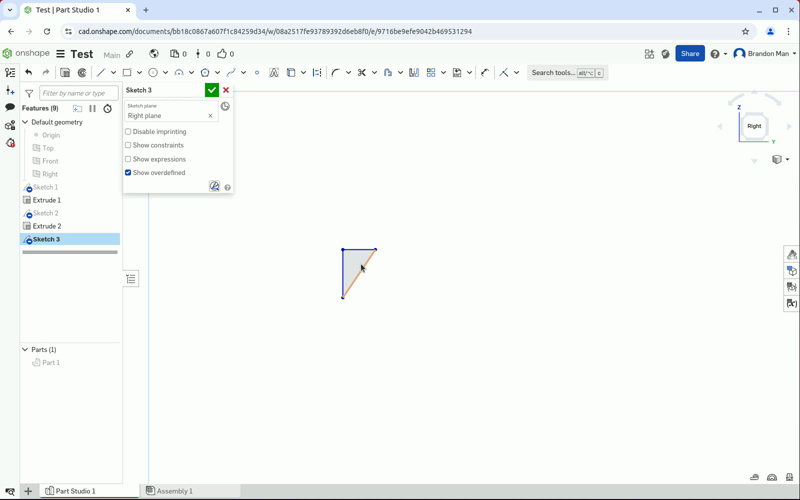
scroll(6)
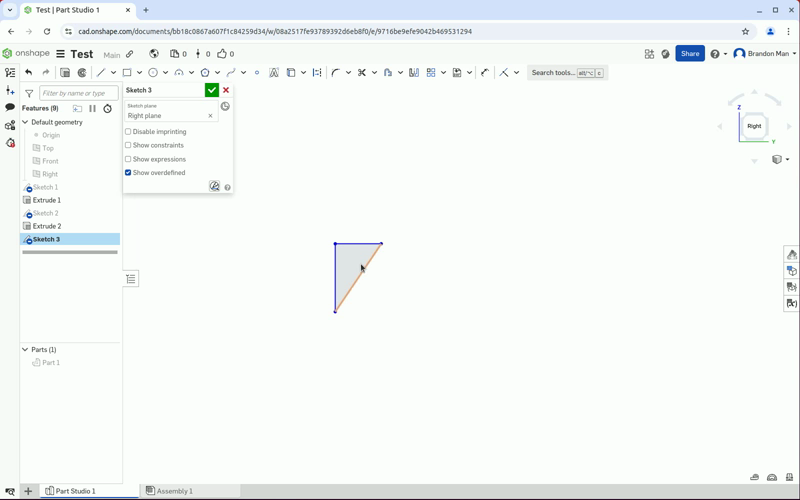
scroll(6)
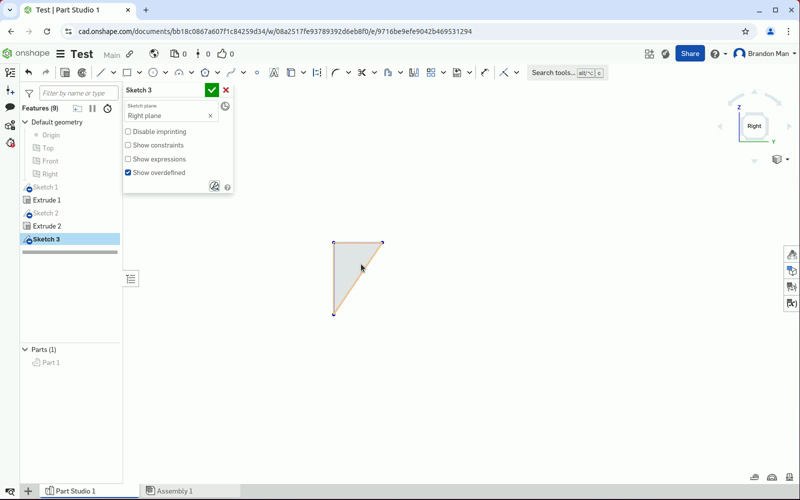
scroll(6)
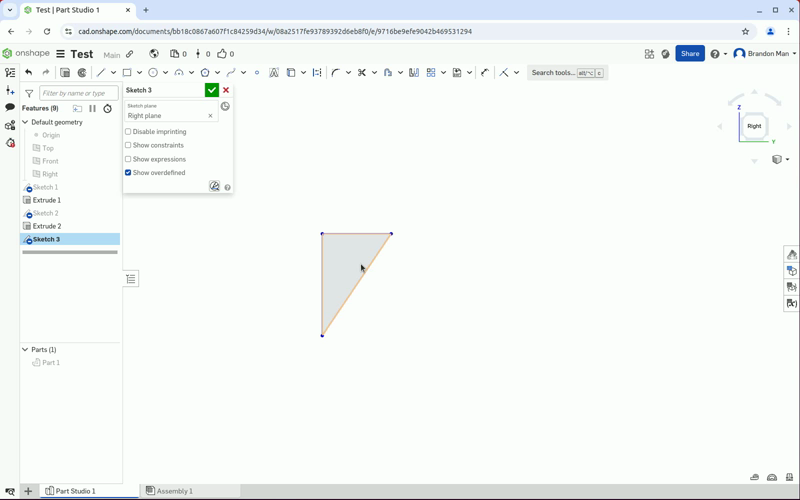
scroll(6)
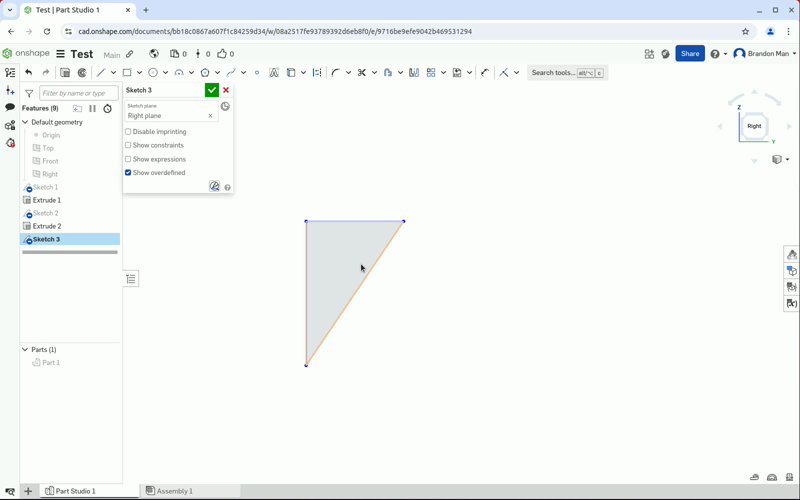
scroll(6)
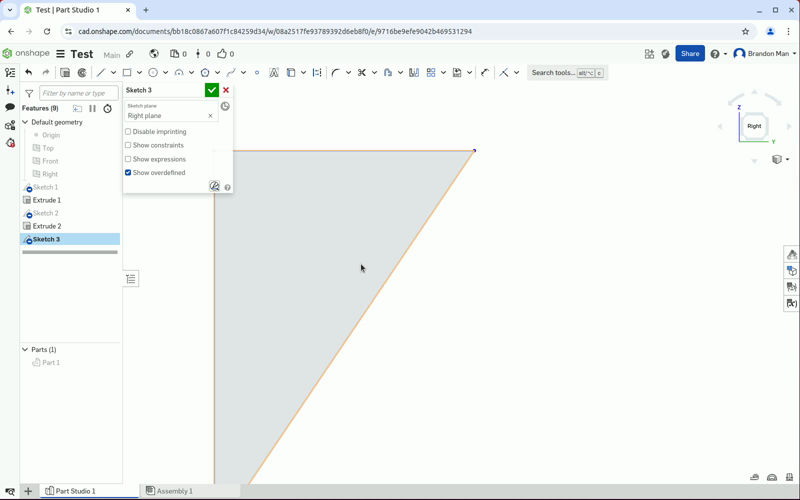
click(361, 263)
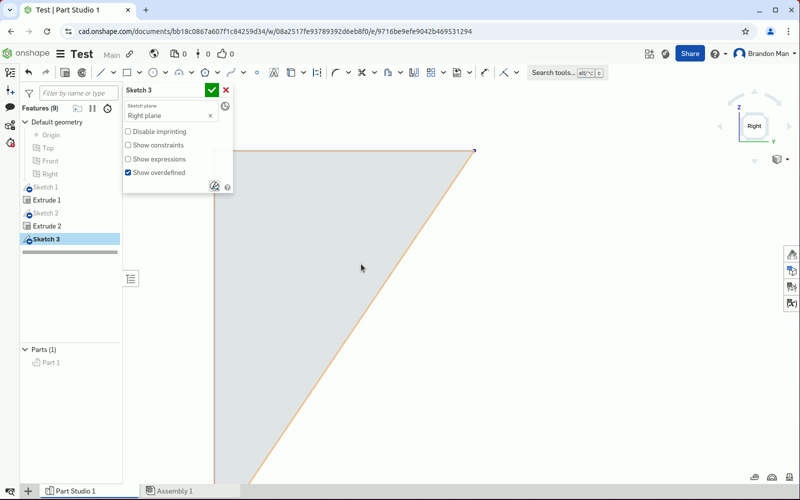
scroll(-6)
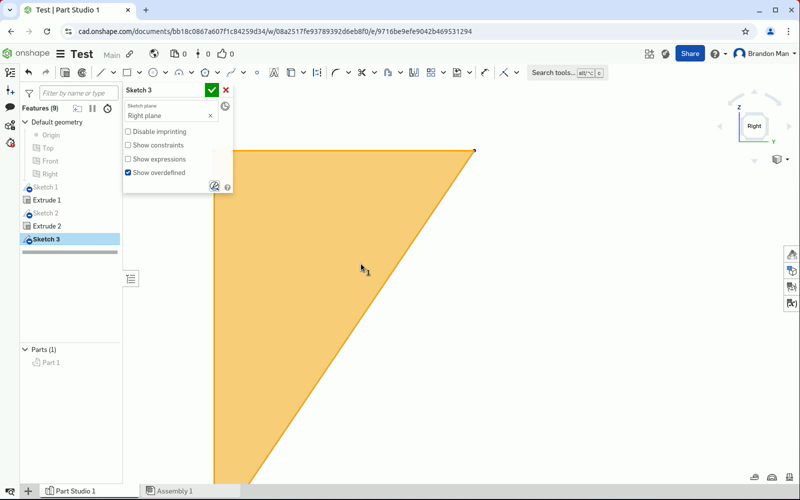
scroll(-6)
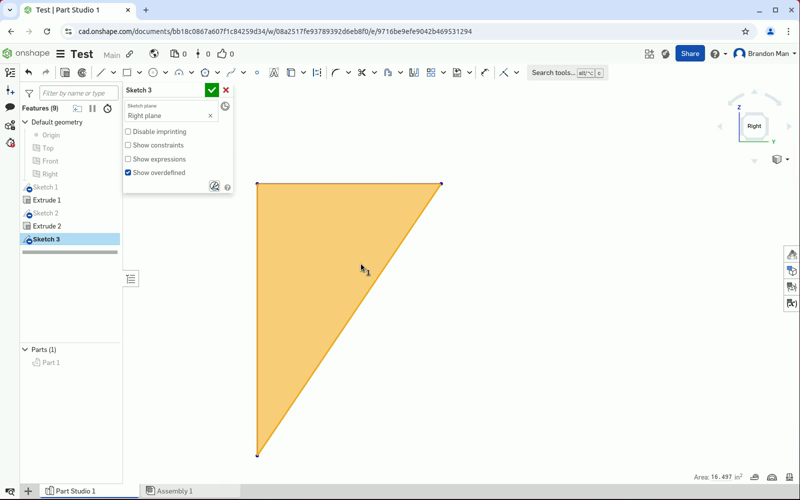
scroll(-6)
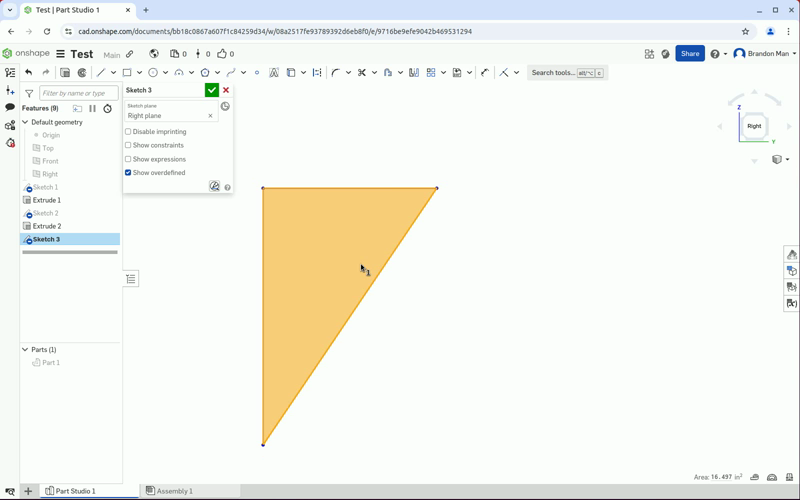
scroll(-6)
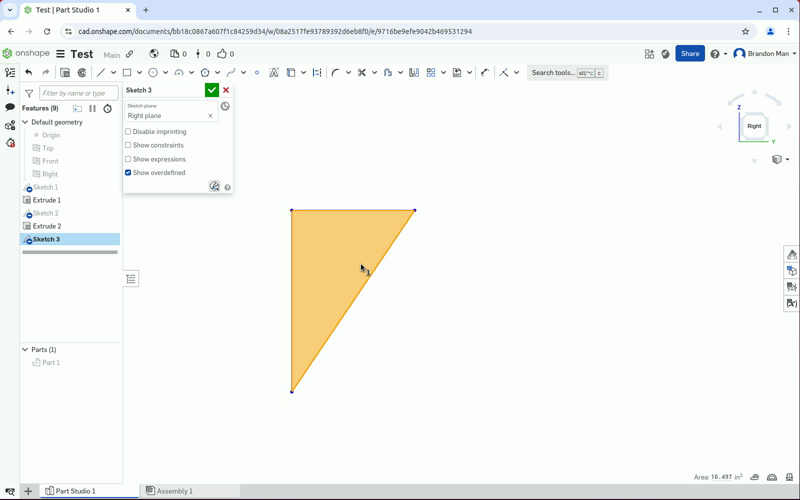
scroll(-6)
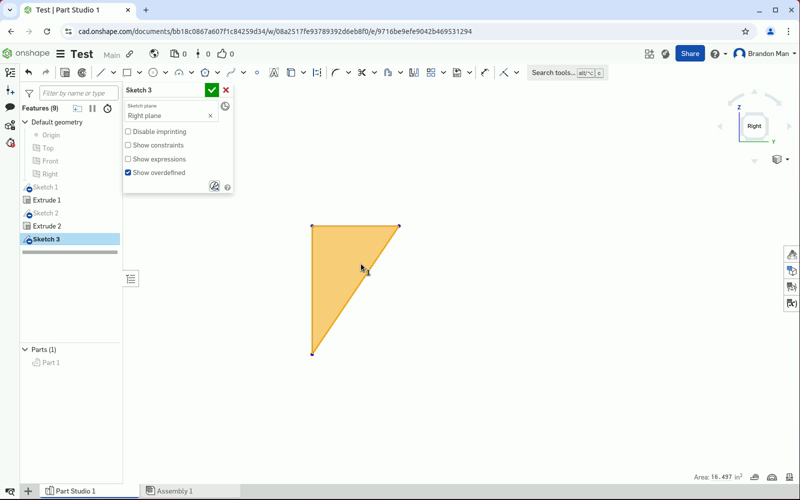
scroll(-6)
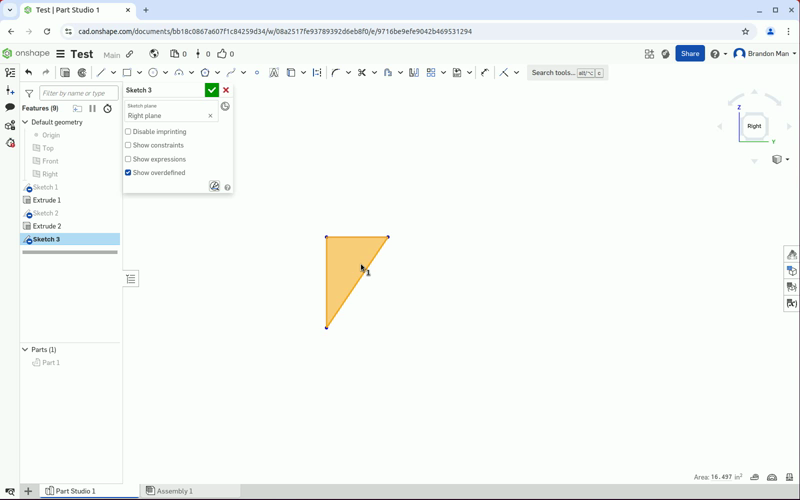
scroll(-6)
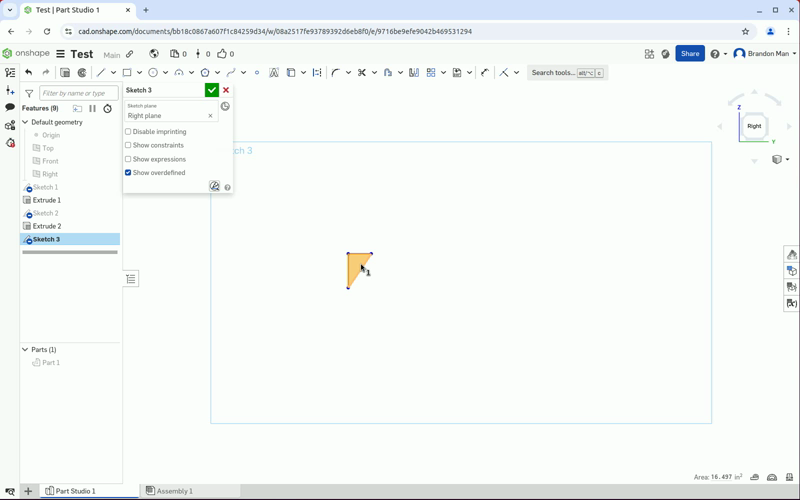
mouse_move(73, 352)
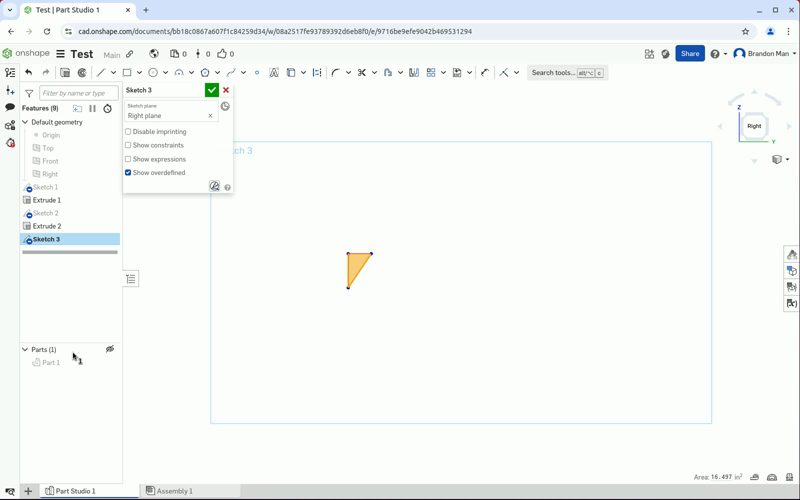
key(shift+y)
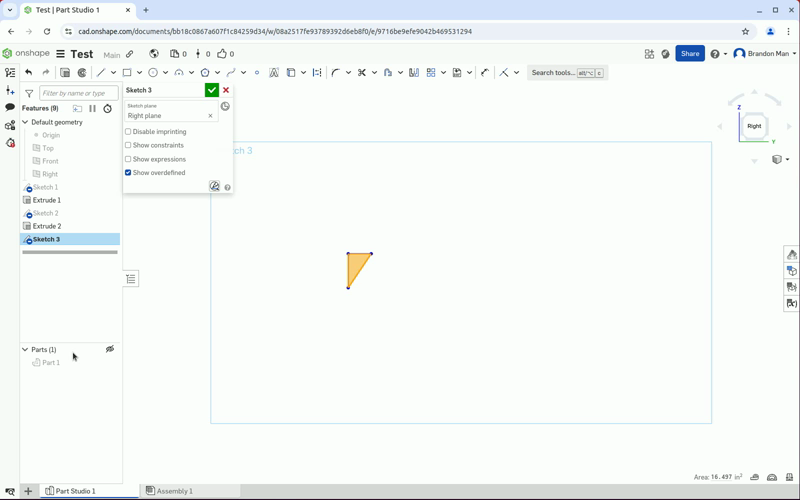
key(shift+e)
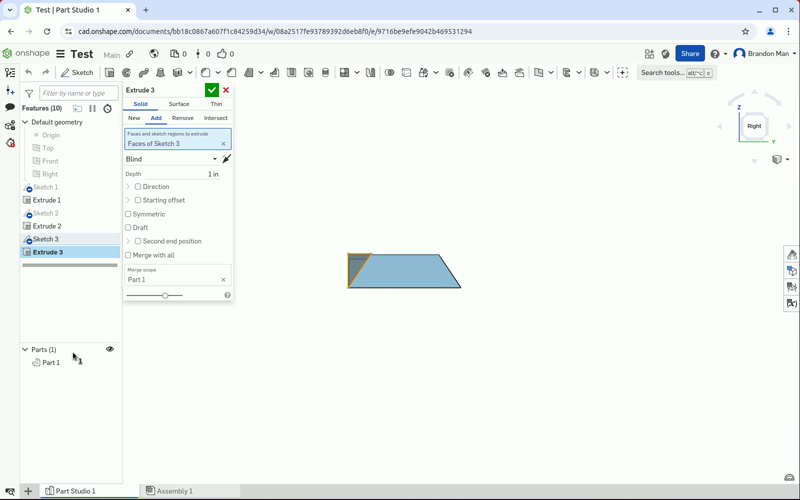
mouse_move(143, 106)
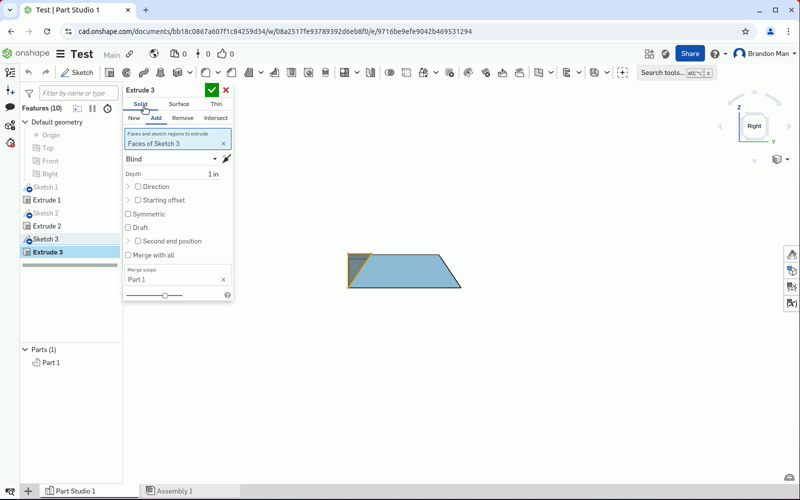
click(143, 106)
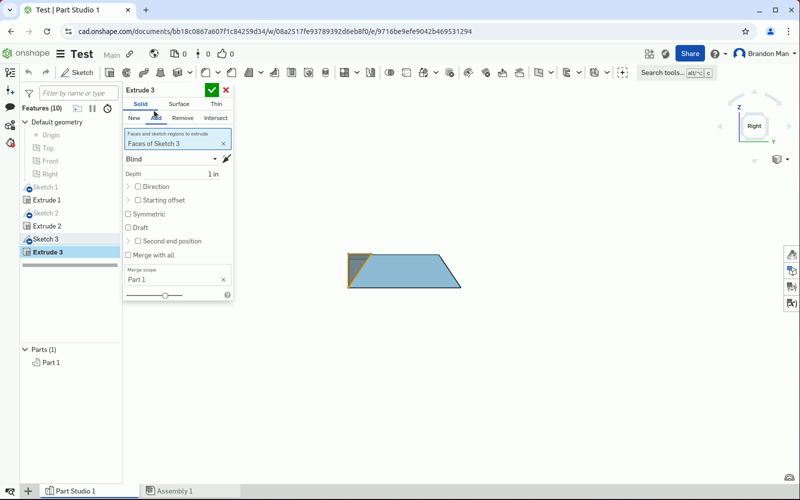
mouse_move(186, 120)
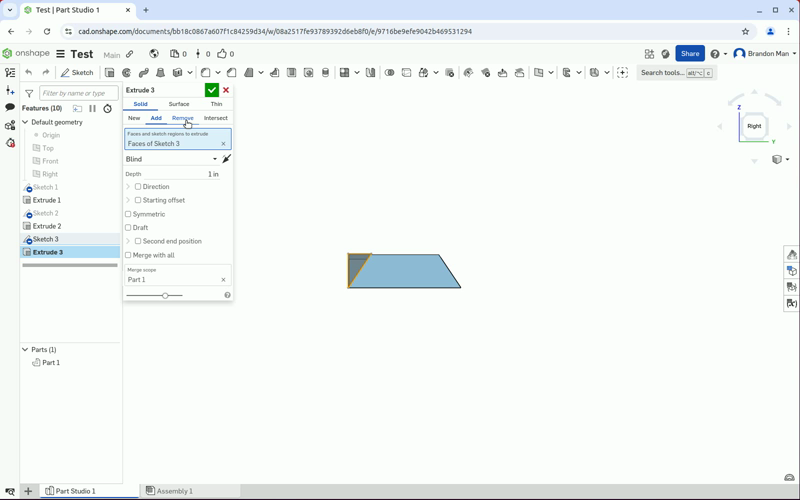
click(186, 120)
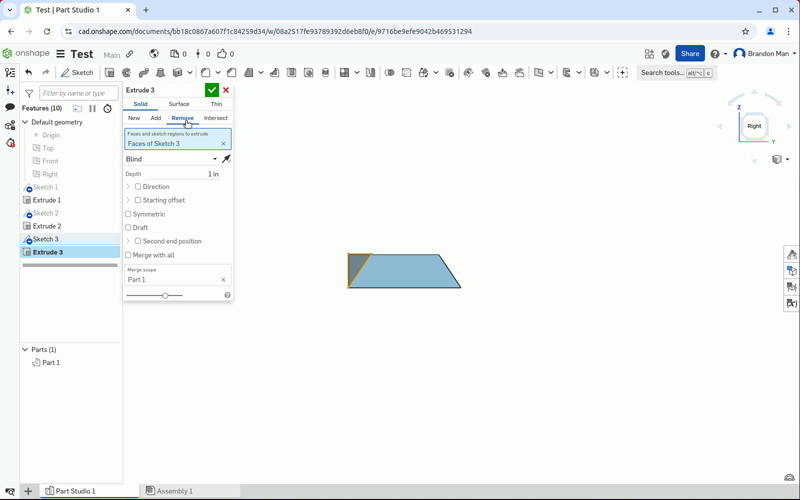
key(tab, 4)
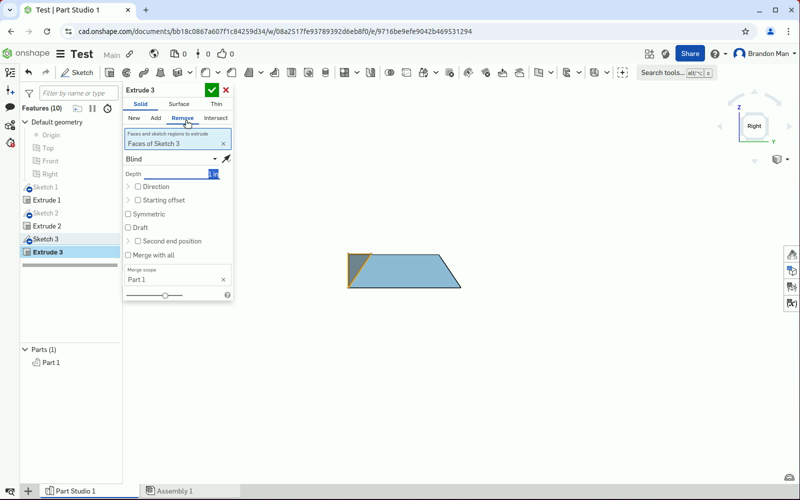
text(9.388)
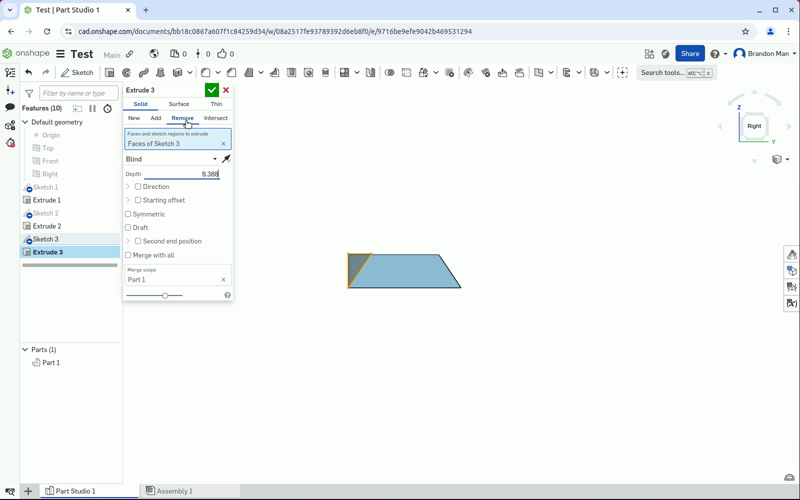
key(tab, 3)
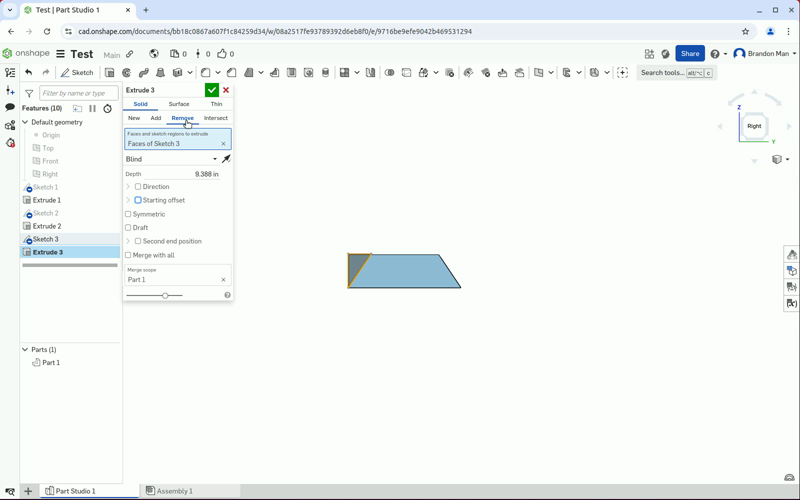
key(tab, 2)
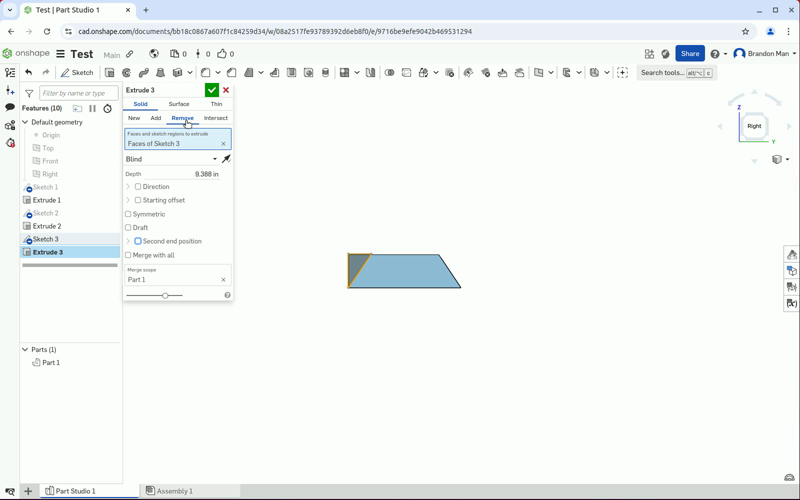
key(space)
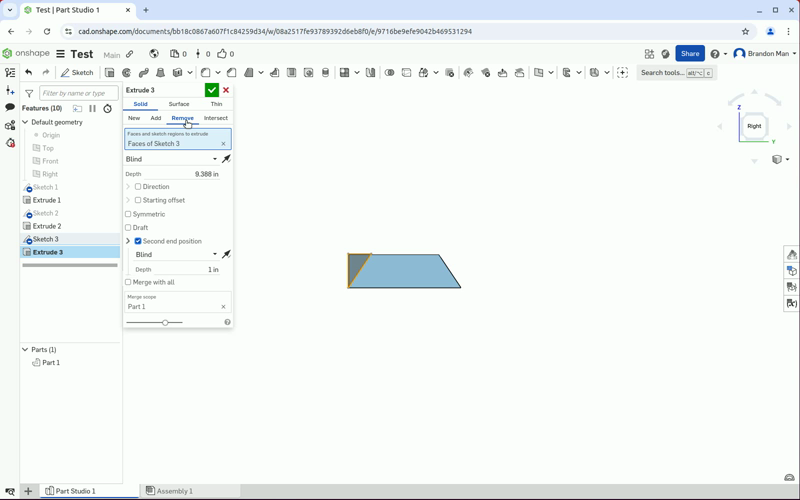
key(tab, 3)
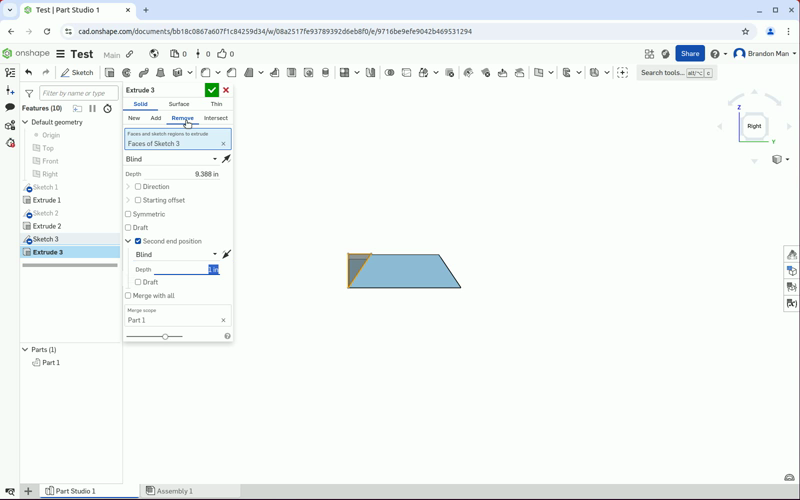
text(11.795)
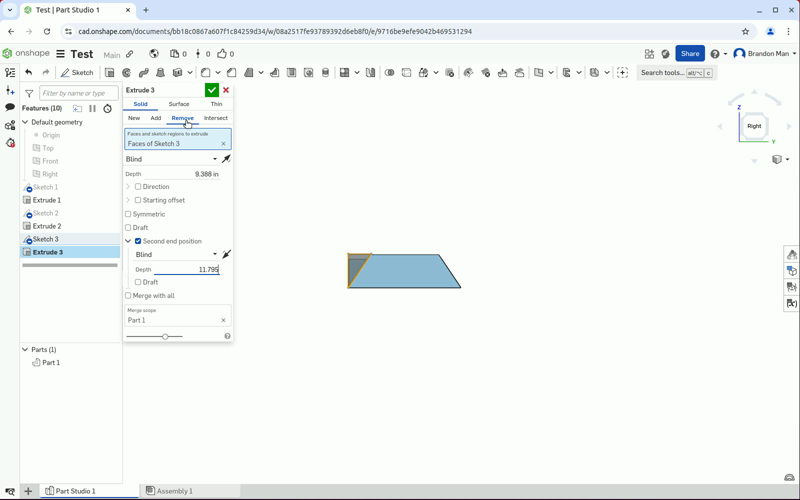
key(tab, 2)
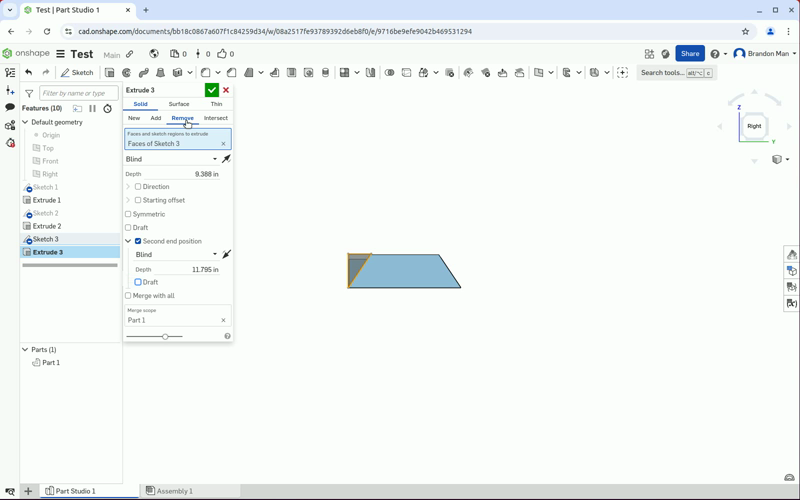
key(space)
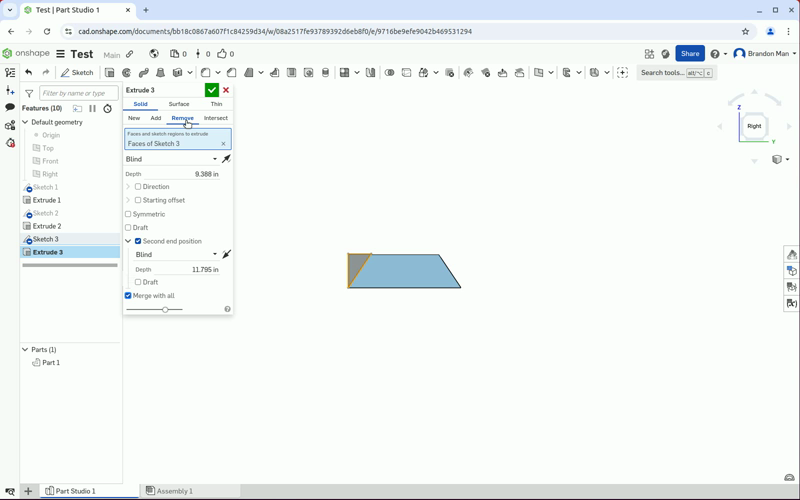
key(enter)
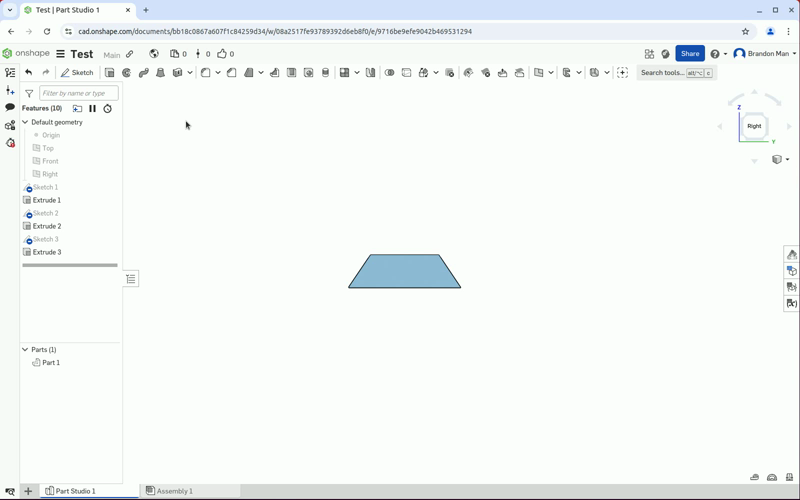
key(shift+h)
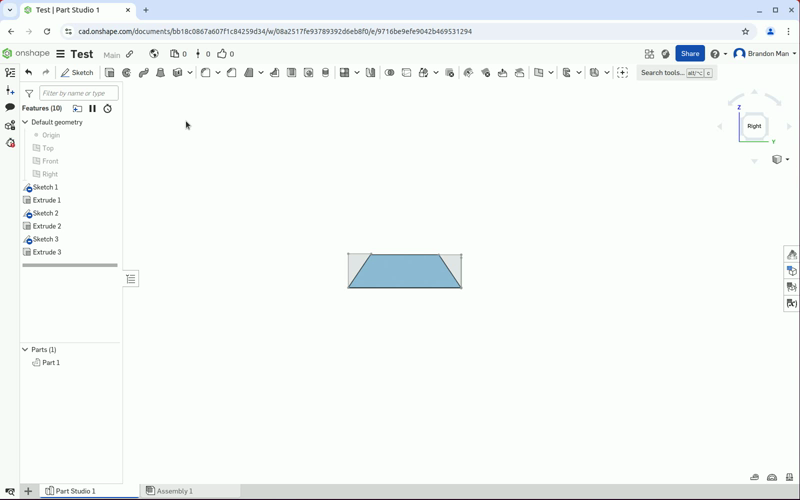
key(shift+h)
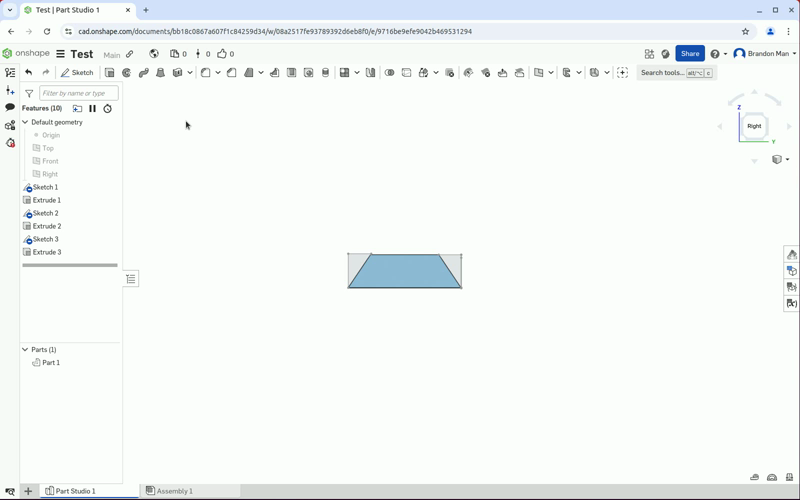
key(shift+7)
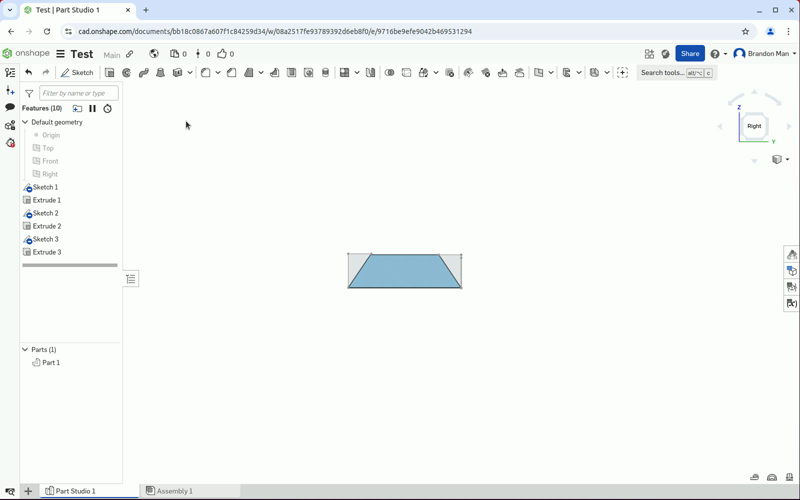
key(right, 2)
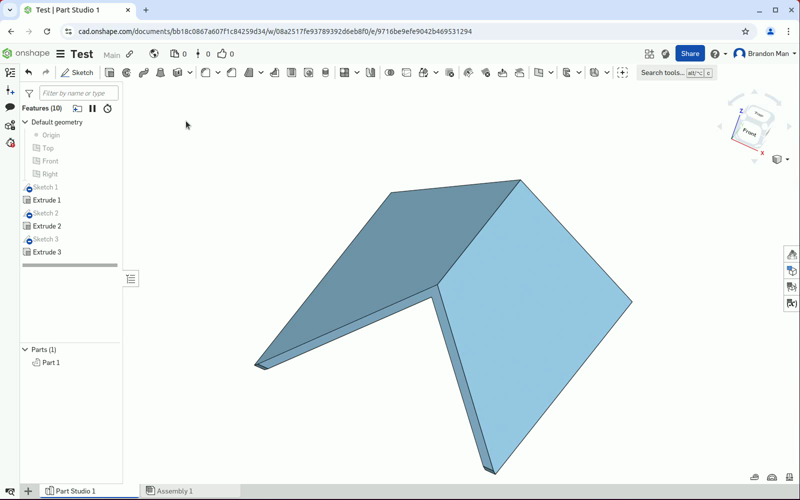
key(down, 2)
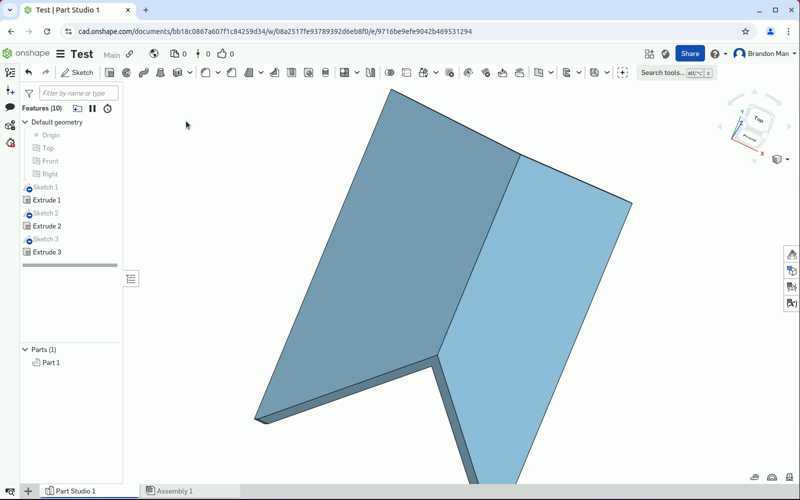
key(up, 2)
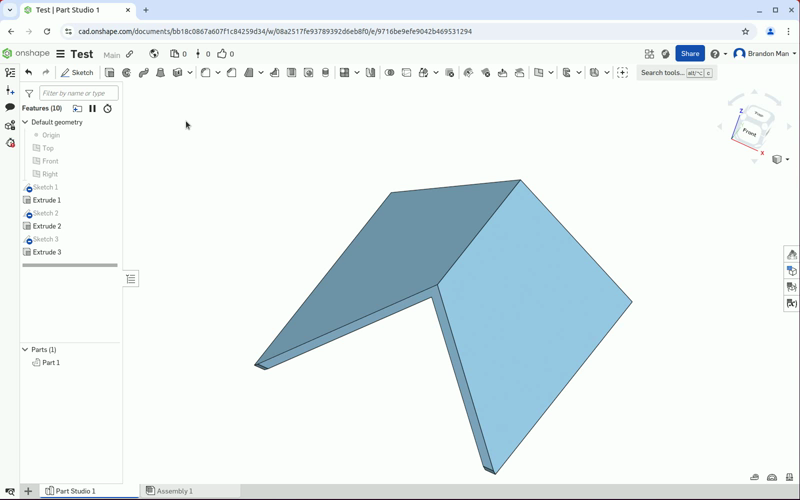
key(left, 2)
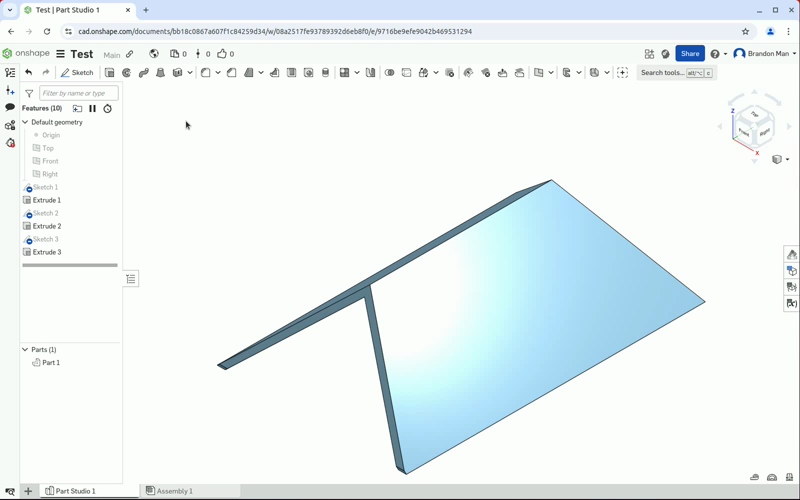
mouse_move(73, 189)
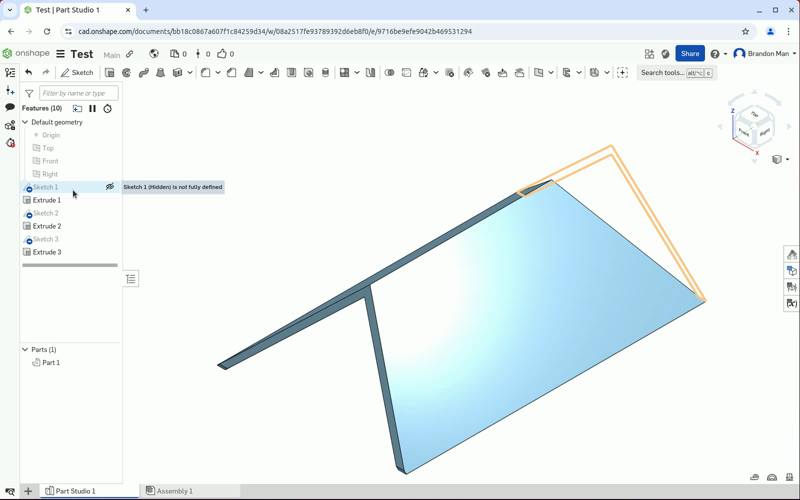
click(73, 189)